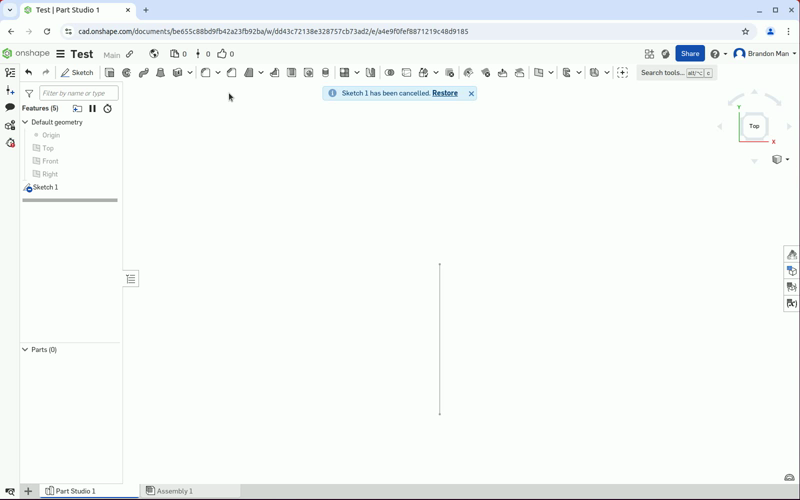
key(shift+h)
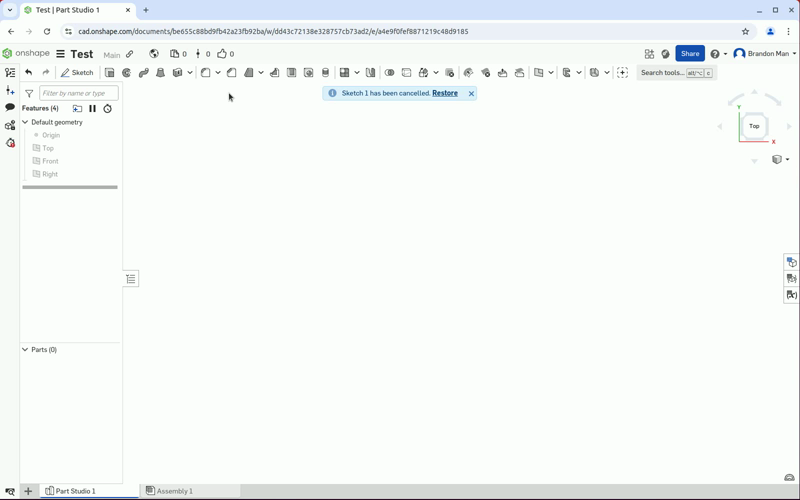
mouse_move(73, 352)
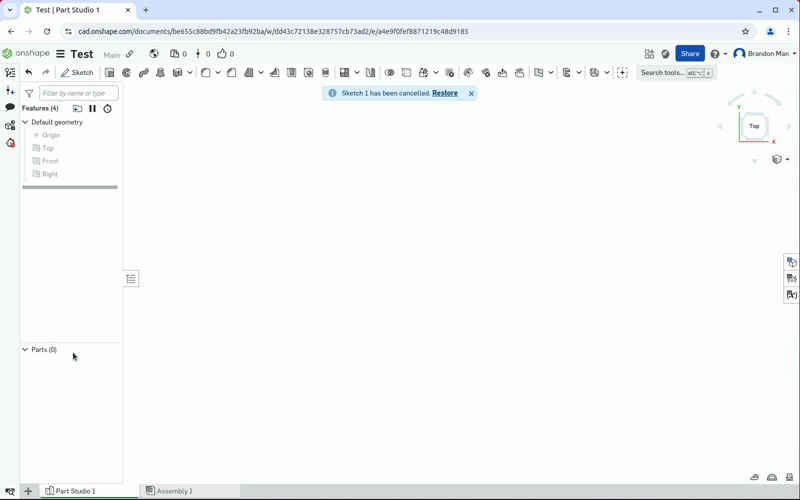
key(y)
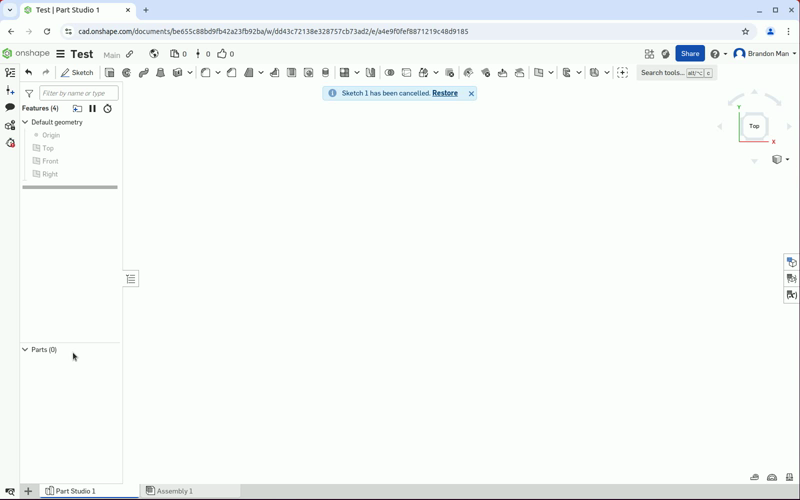
key(shift+p)
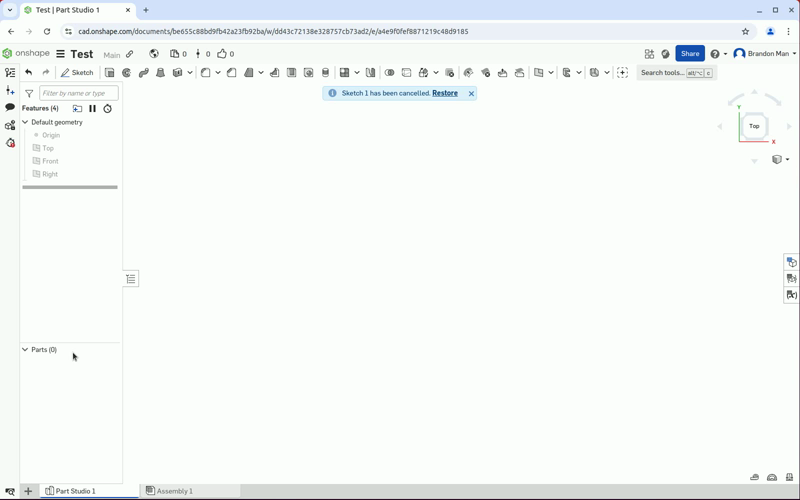
key(space)
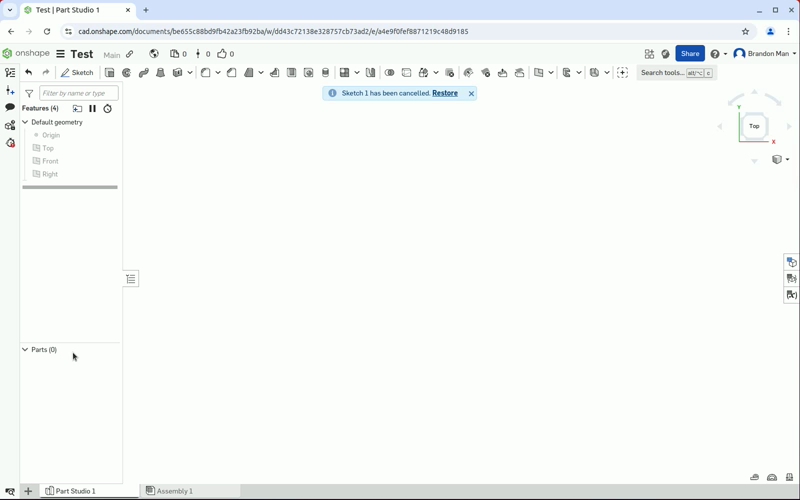
key_down(shift)
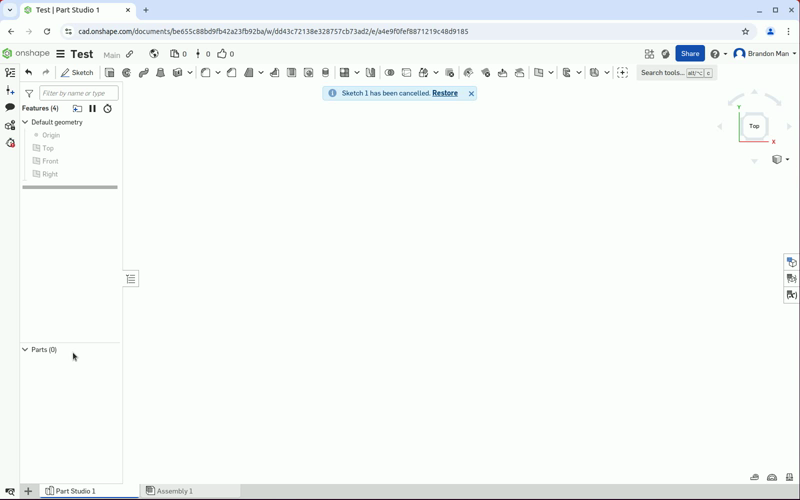
key(up)
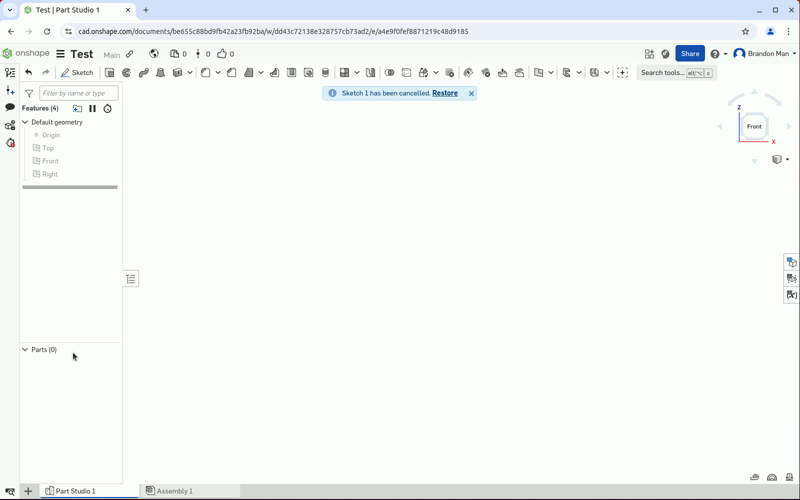
key_up(shift)
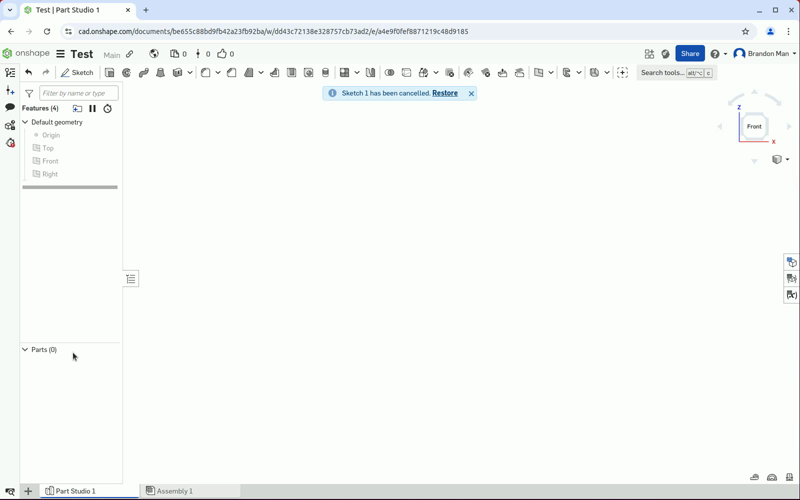
mouse_move(73, 352)
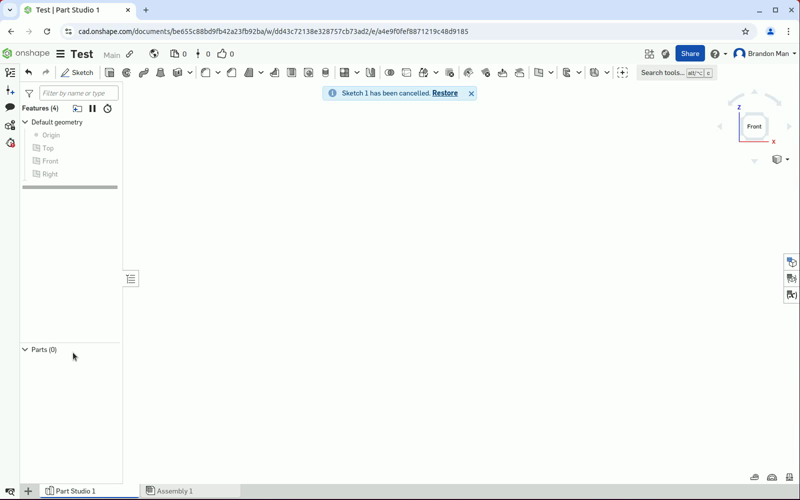
key(shift+y)
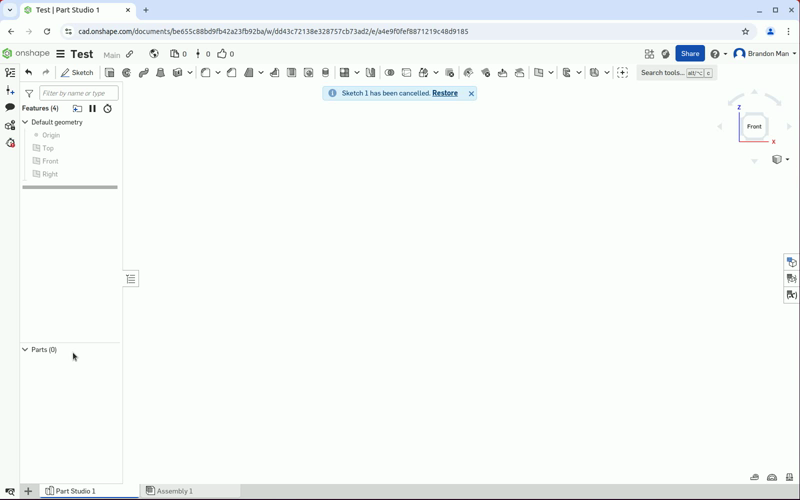
key(shift+s)
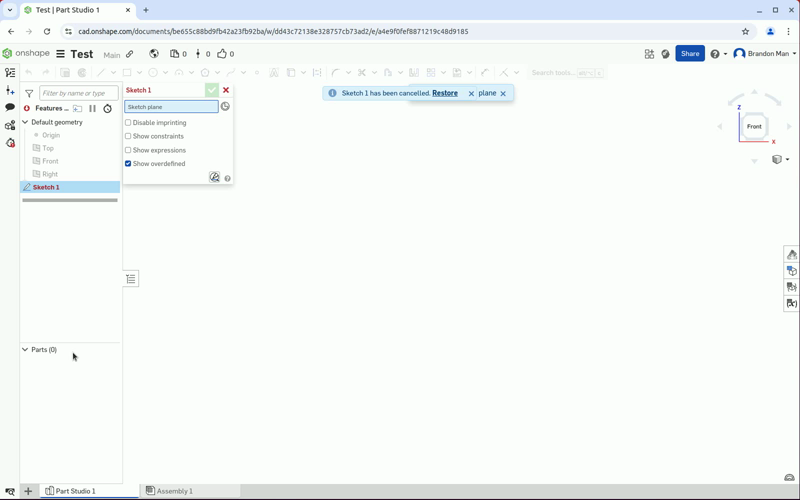
mouse_move(73, 163)
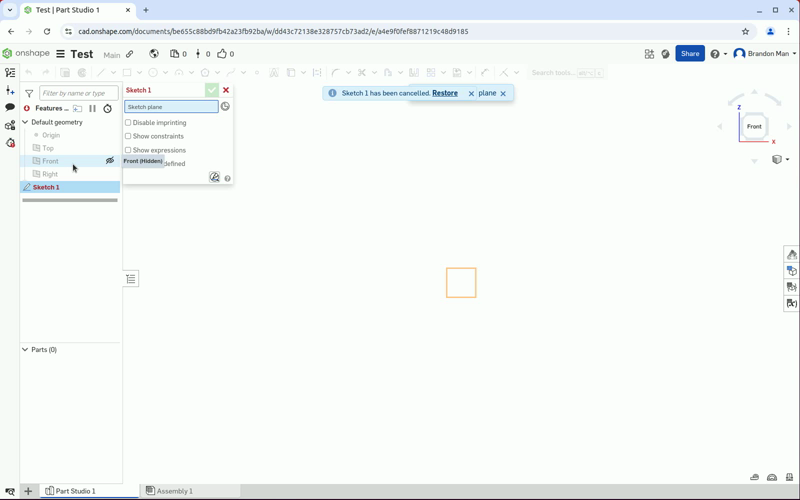
click(73, 163)
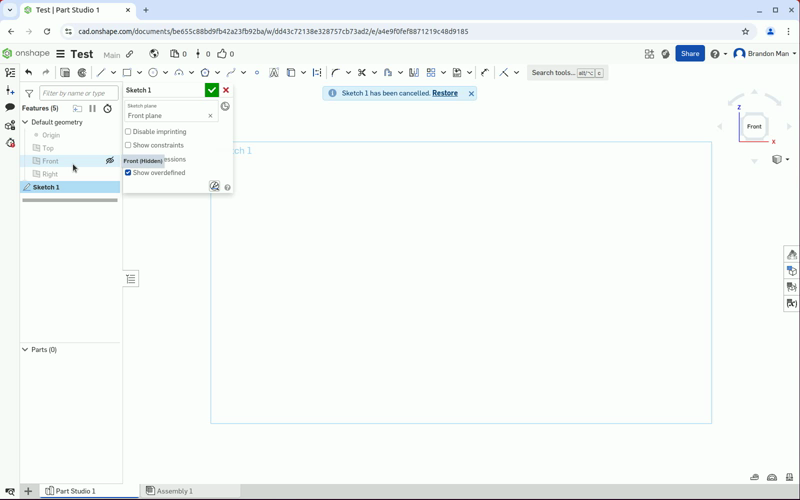
mouse_move(73, 352)
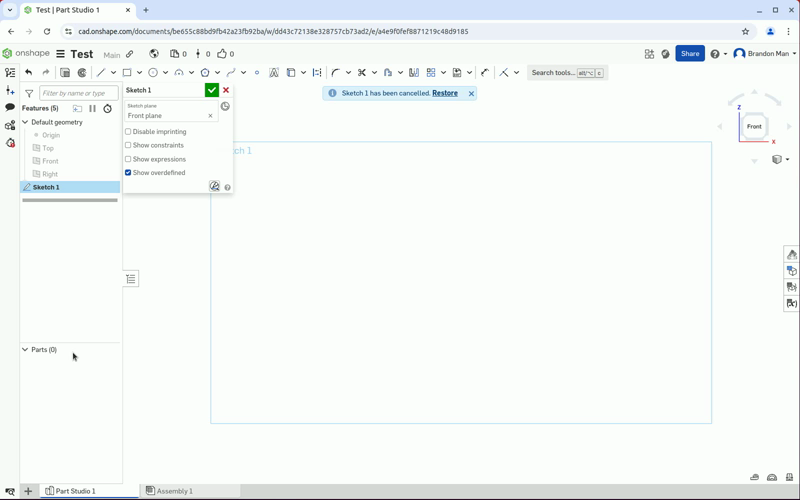
key(y)
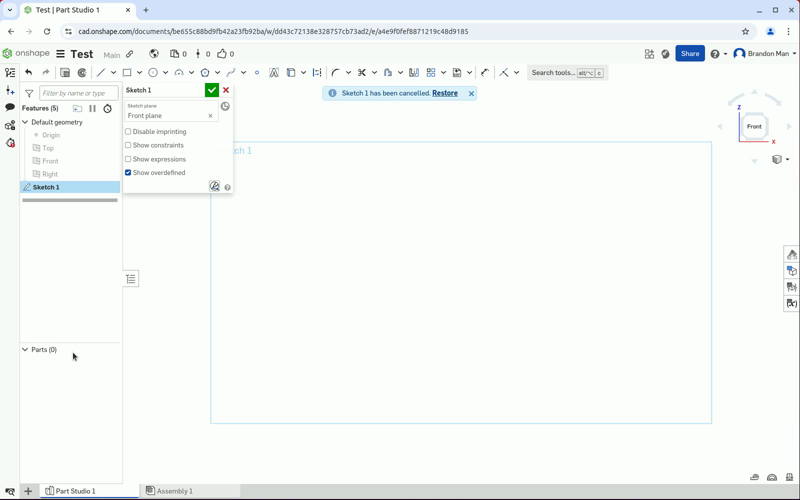
key(c)
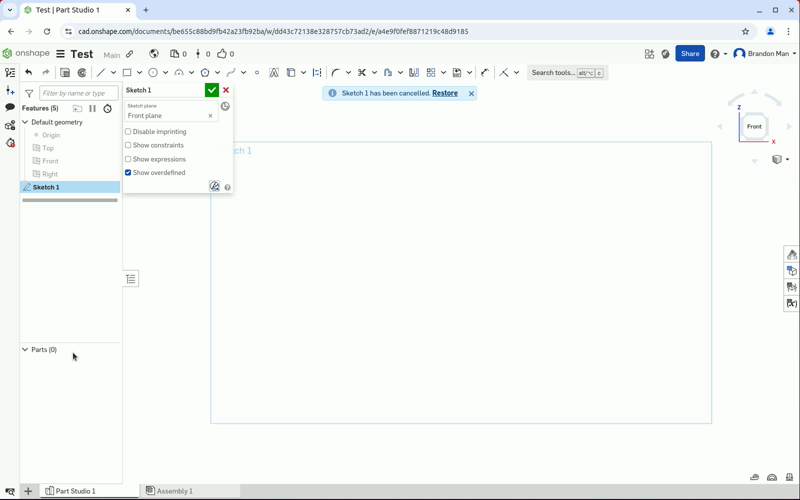
key_down(shift)
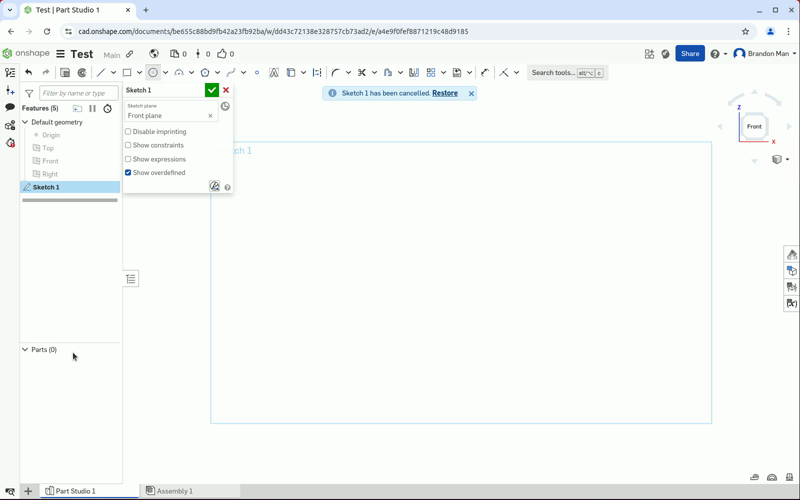
mouse_move(461, 282)
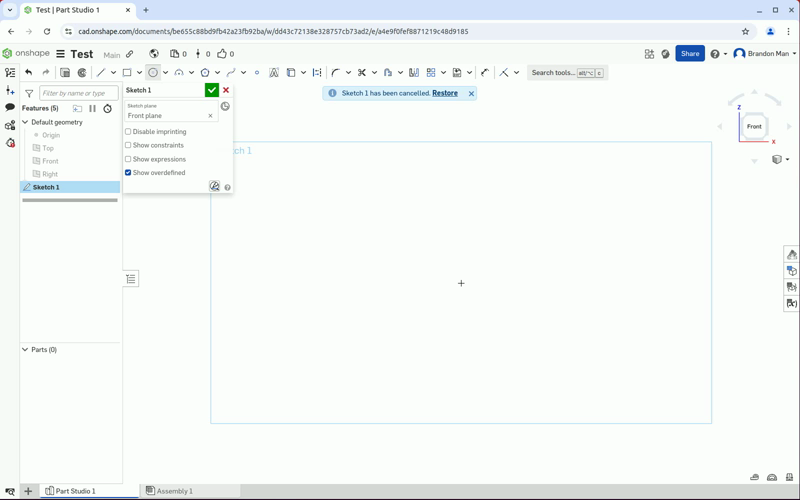
click(461, 282)
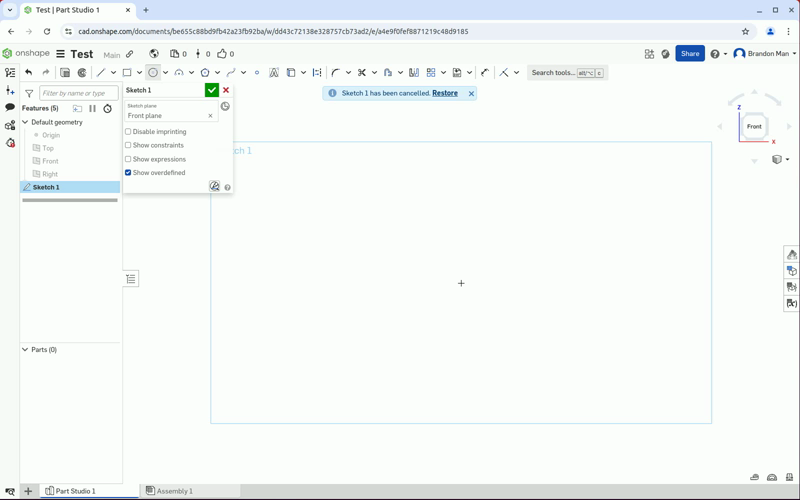
key_up(shift)
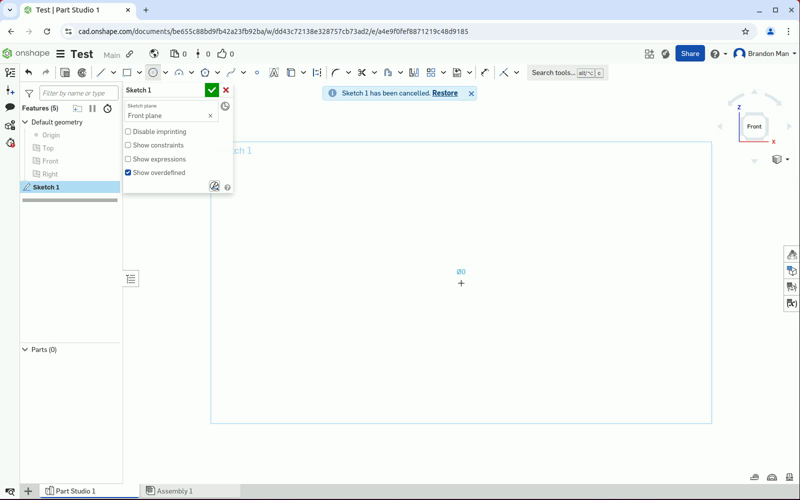
mouse_move(499, 282)
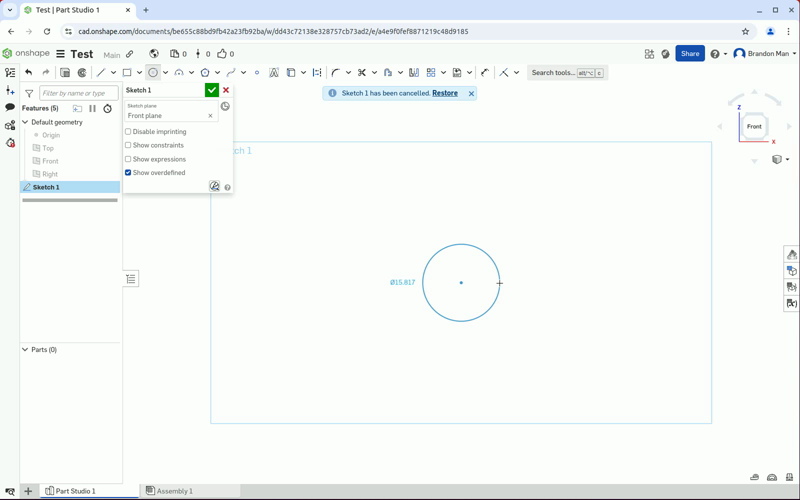
click(499, 282)
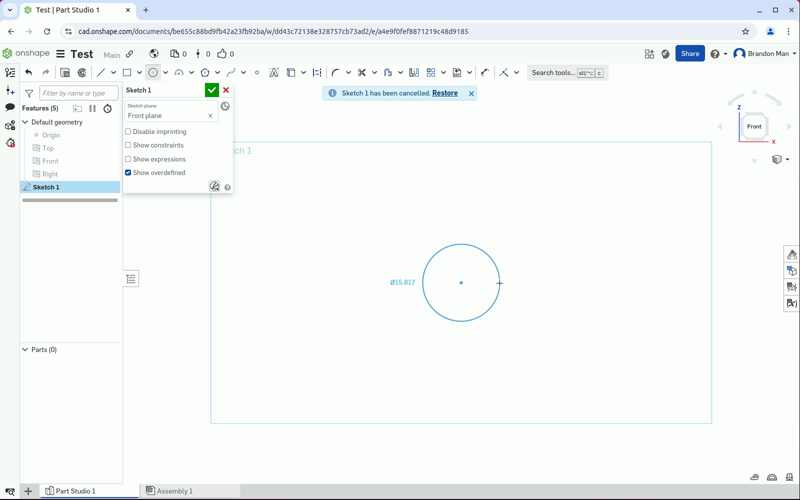
key(esc)
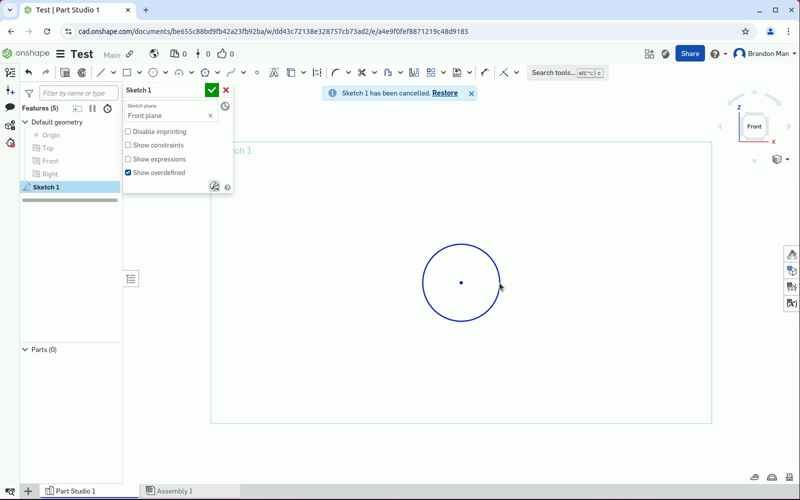
mouse_move(465, 296)
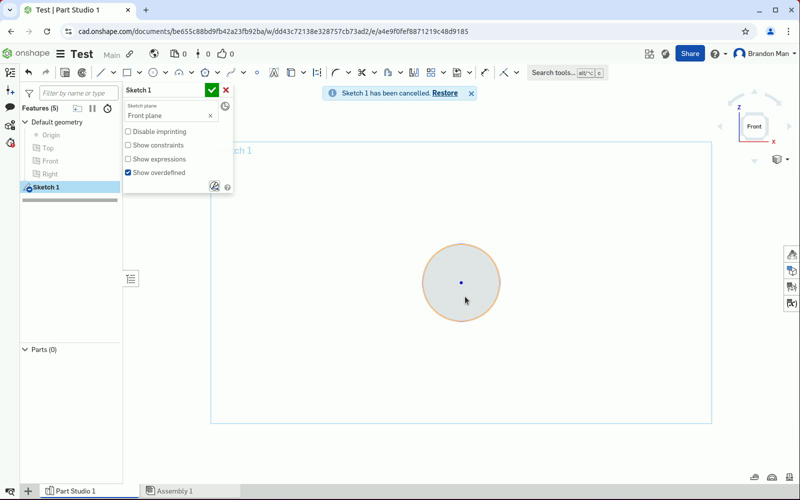
click(465, 296)
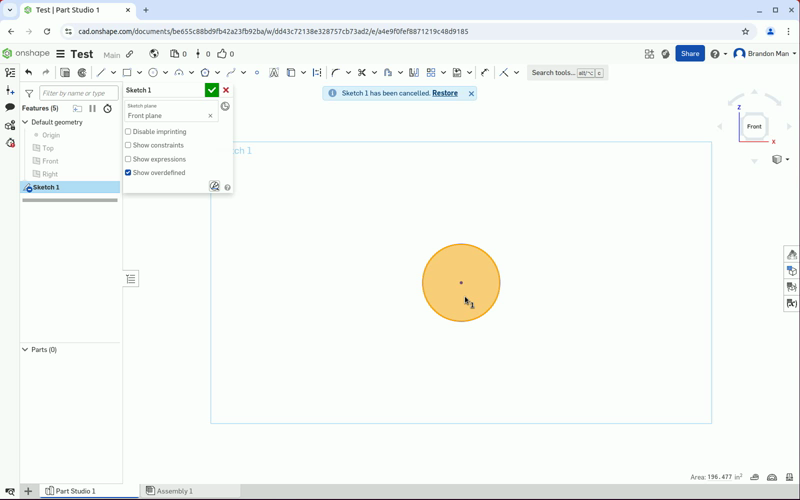
mouse_move(73, 352)
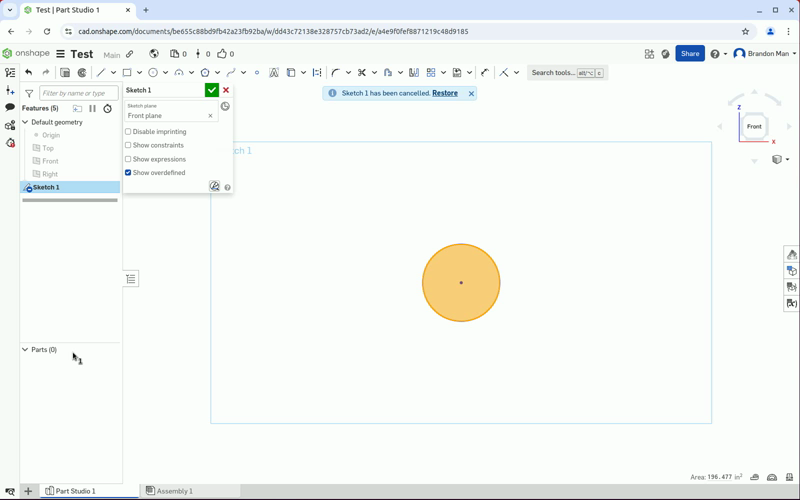
key(shift+y)
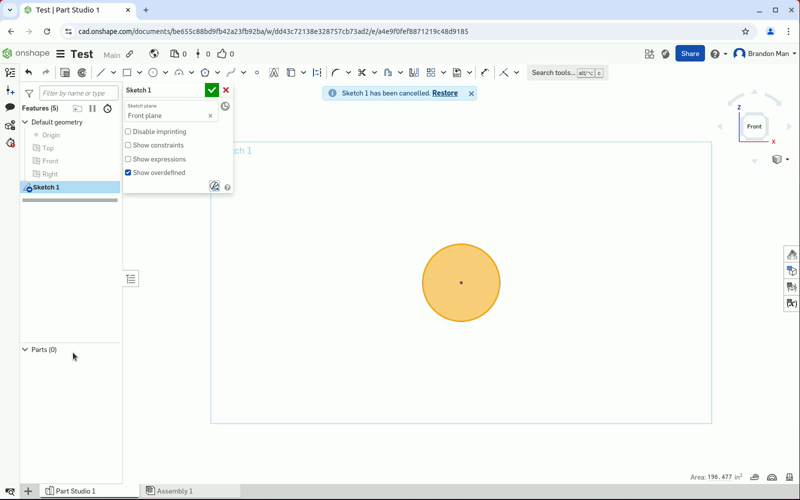
key(shift+e)
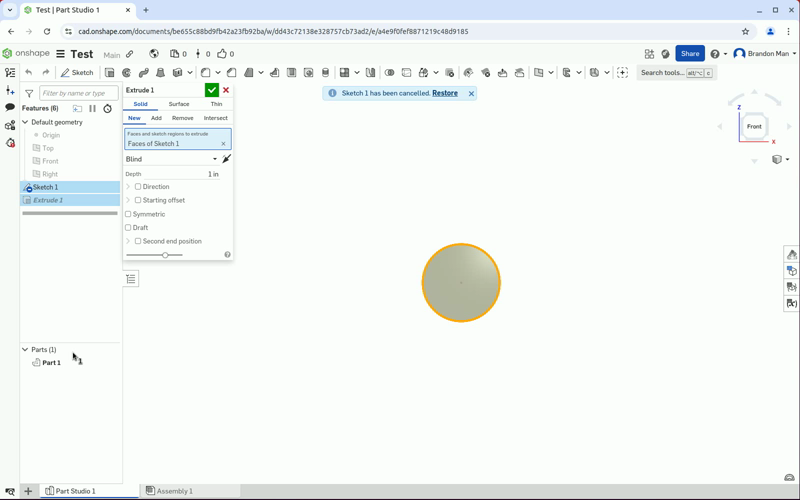
mouse_move(143, 106)
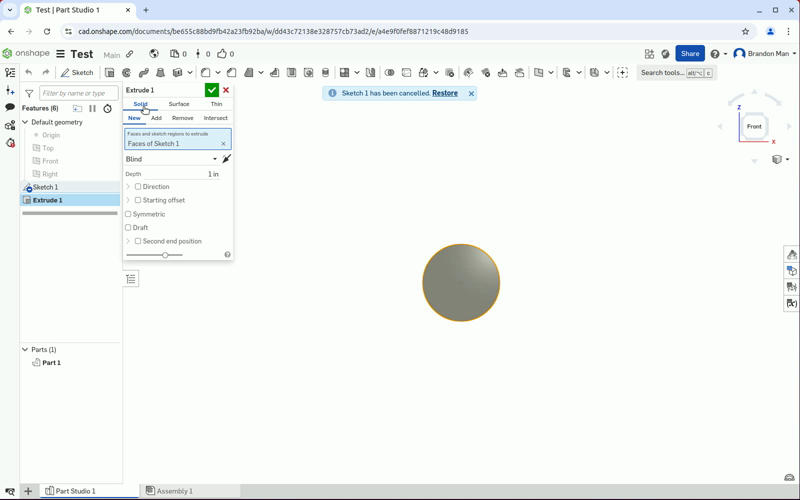
click(143, 106)
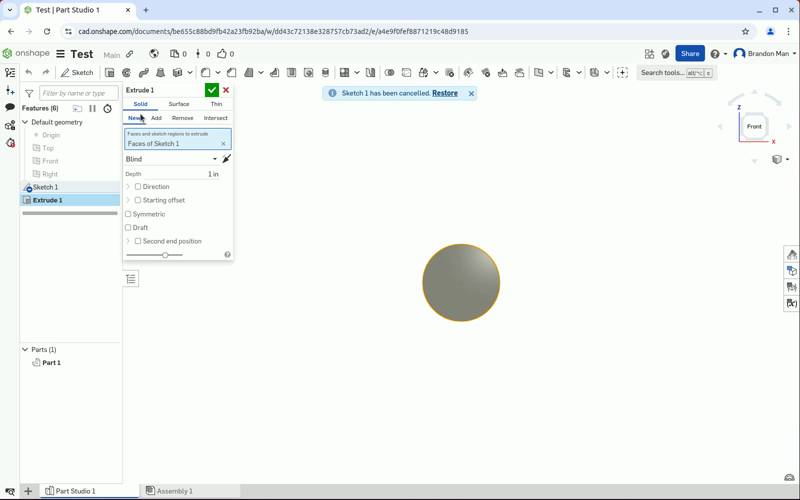
mouse_move(137, 120)
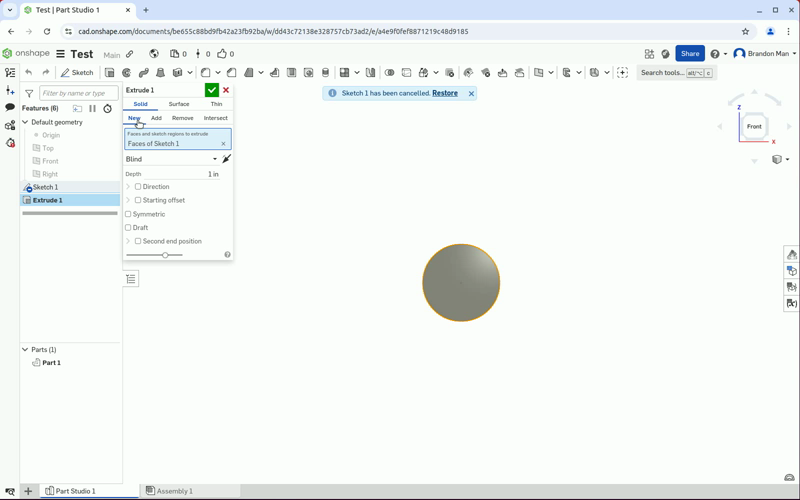
click(137, 120)
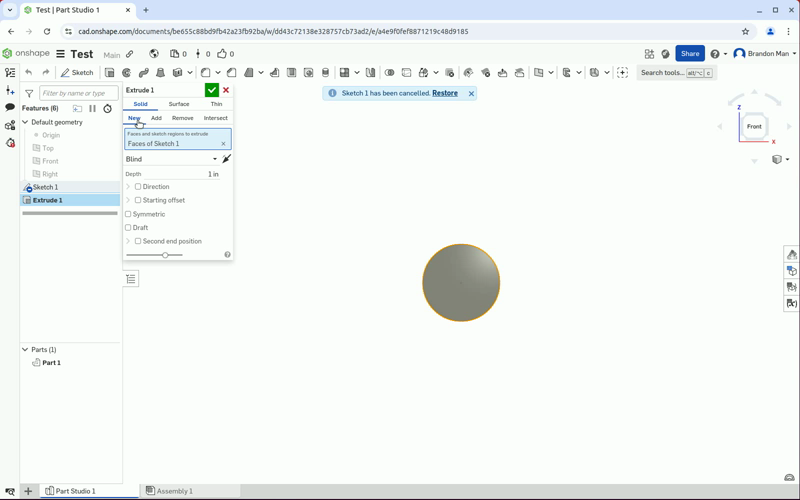
key(tab, 4)
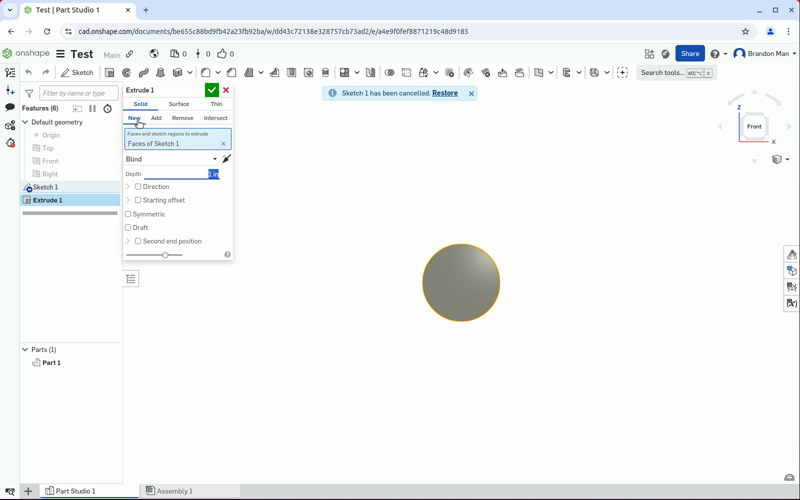
text(22.627)
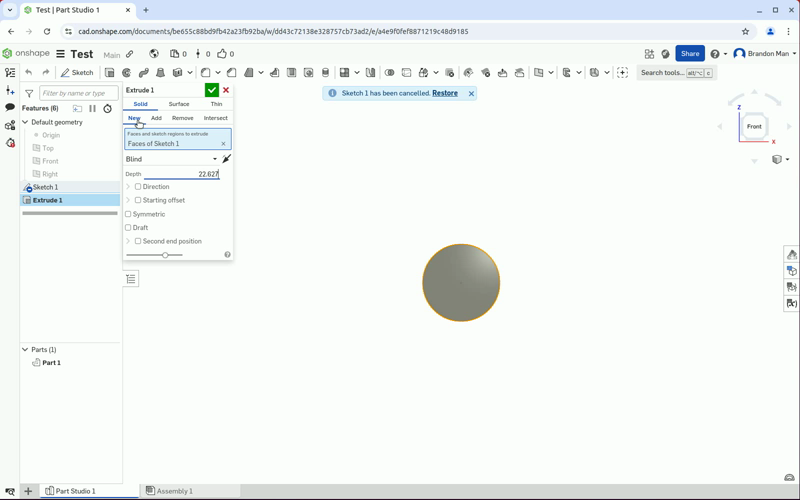
key(enter)
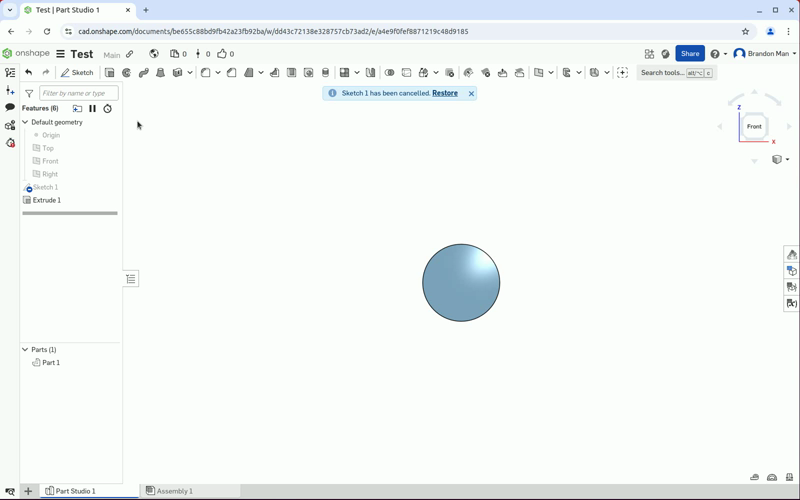
key(shift+h)
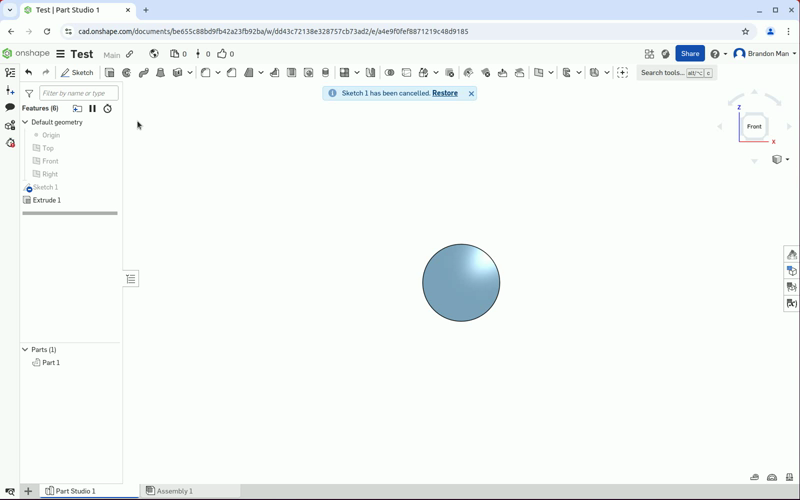
key(shift+h)
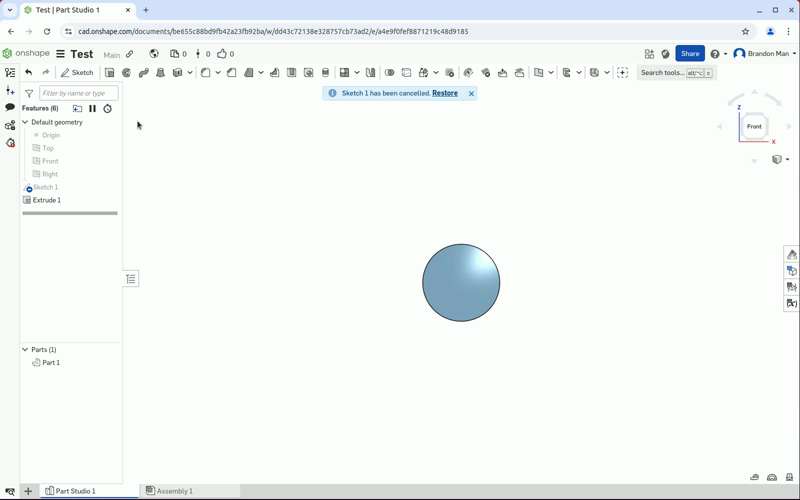
mouse_move(73, 189)
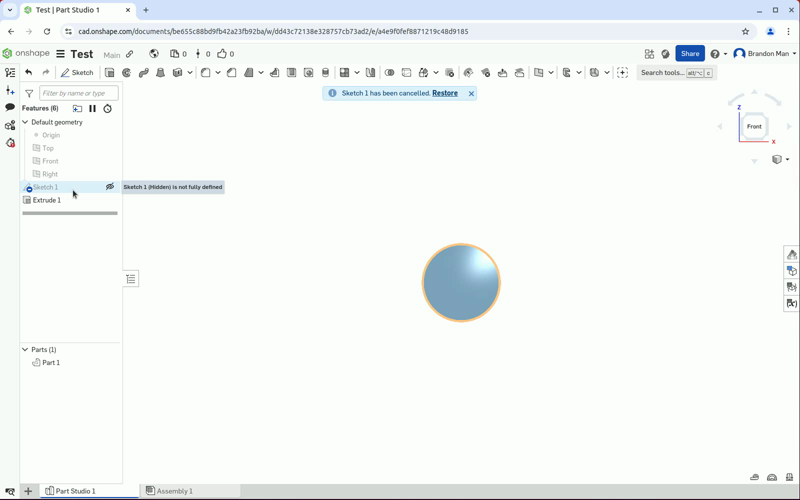
click(73, 189)
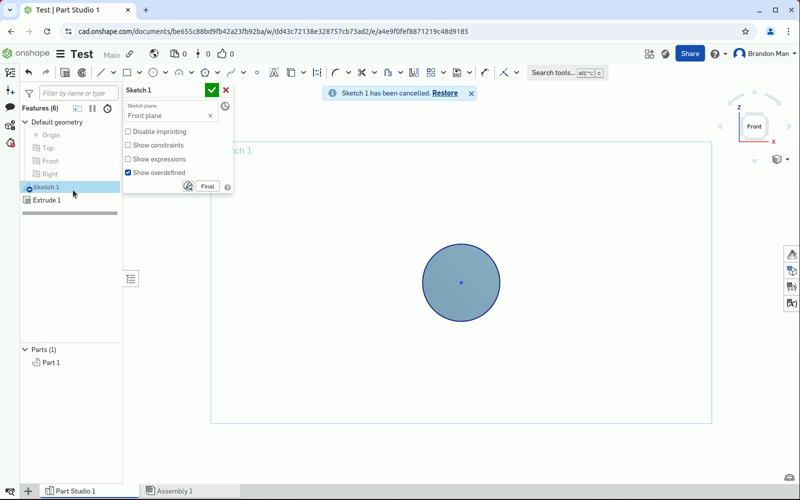
mouse_move(229, 92)
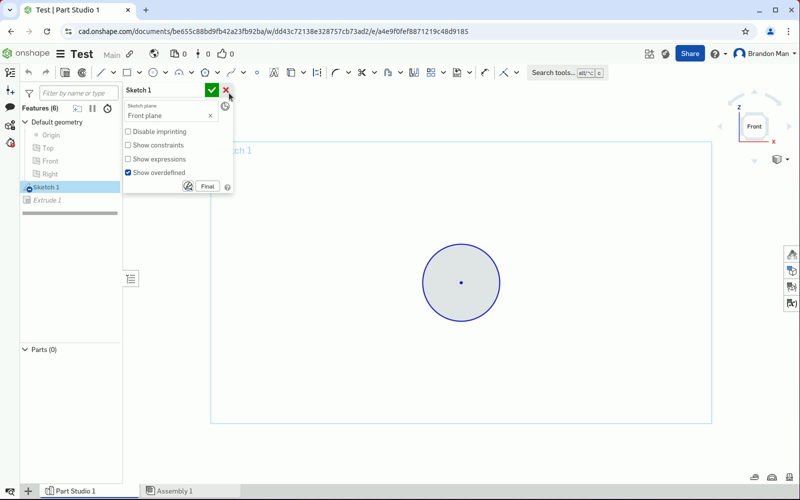
click(229, 92)
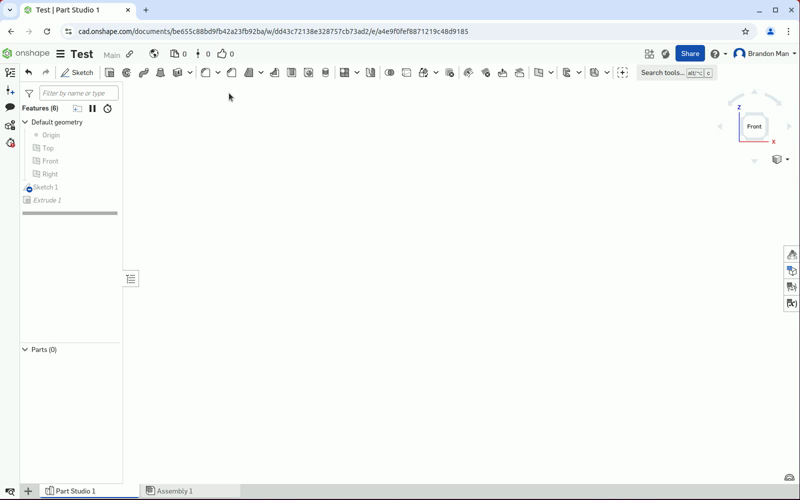
mouse_move(541, 75)
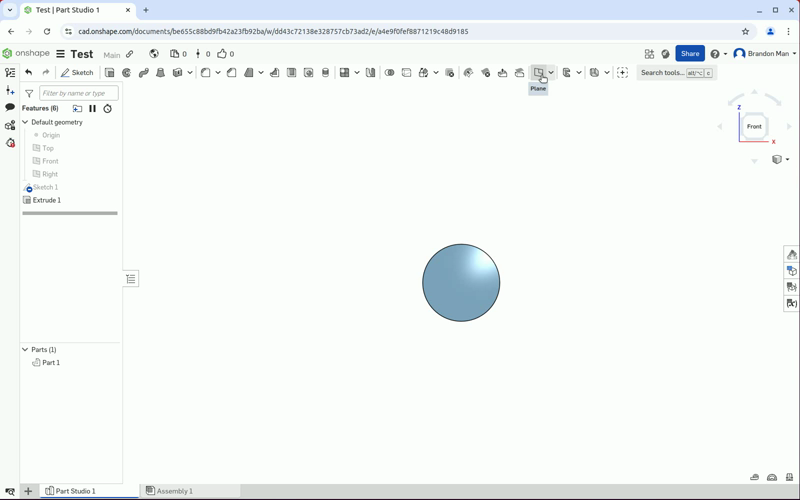
click(541, 75)
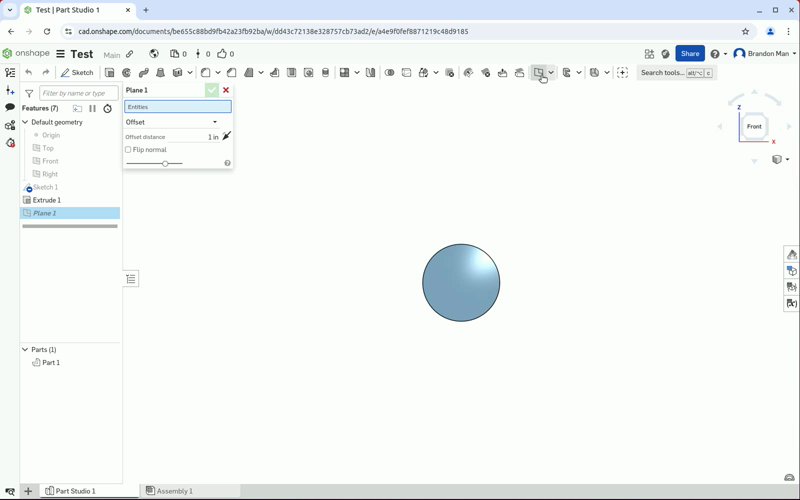
mouse_move(73, 163)
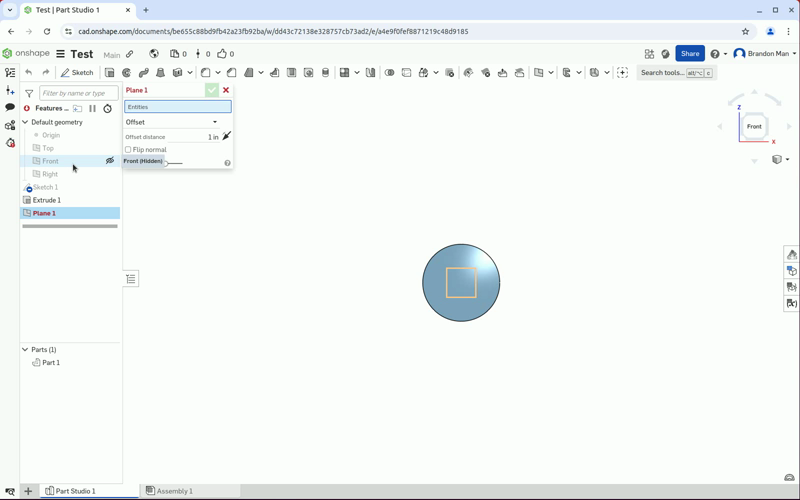
click(73, 163)
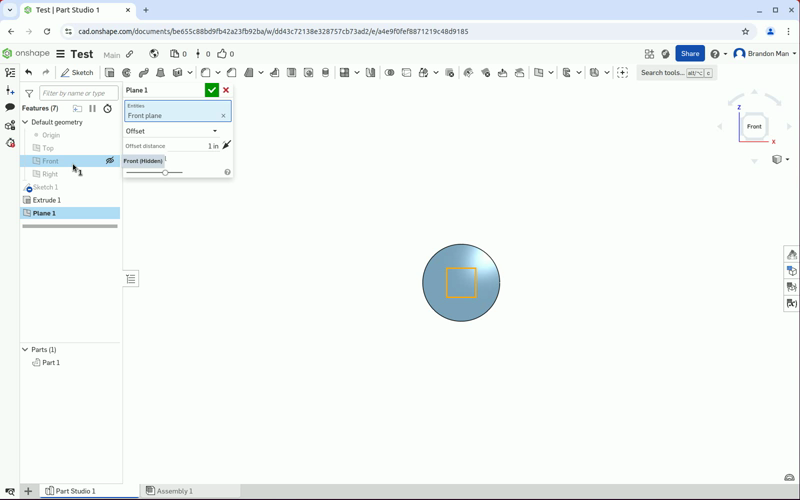
key(tab, 2)
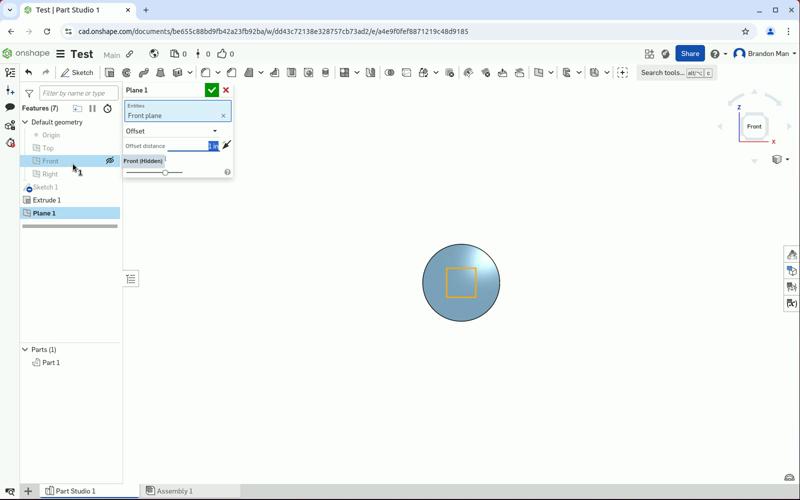
text(22.615)
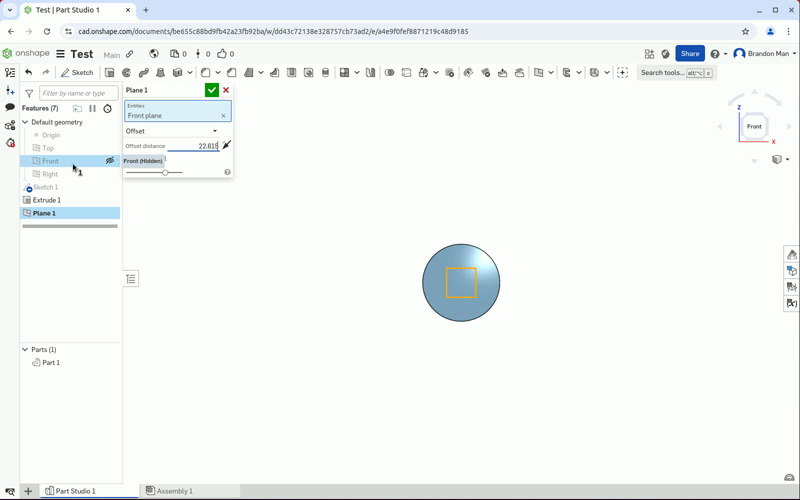
key(enter, 2)
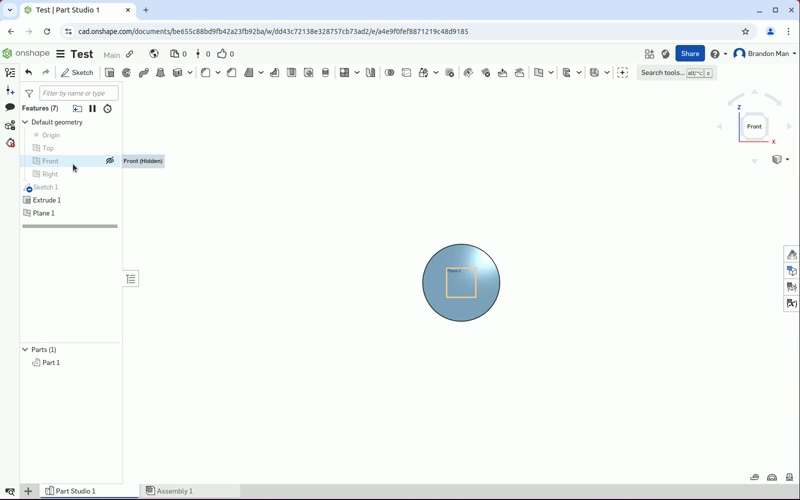
key(shift+s)
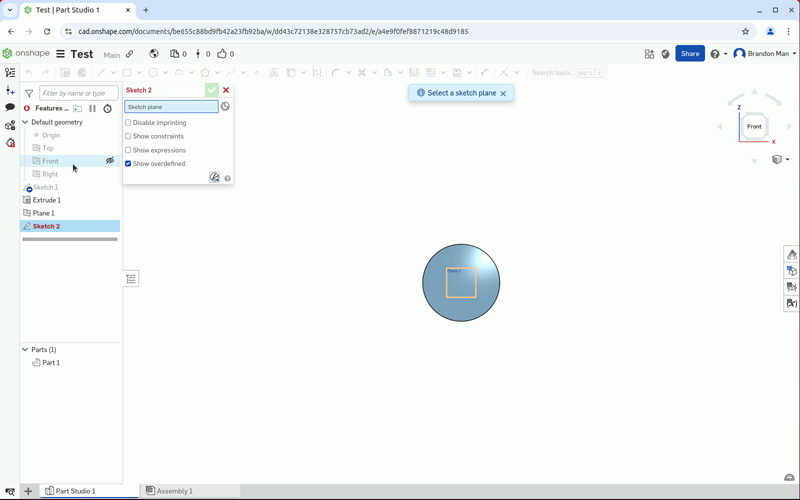
mouse_move(73, 215)
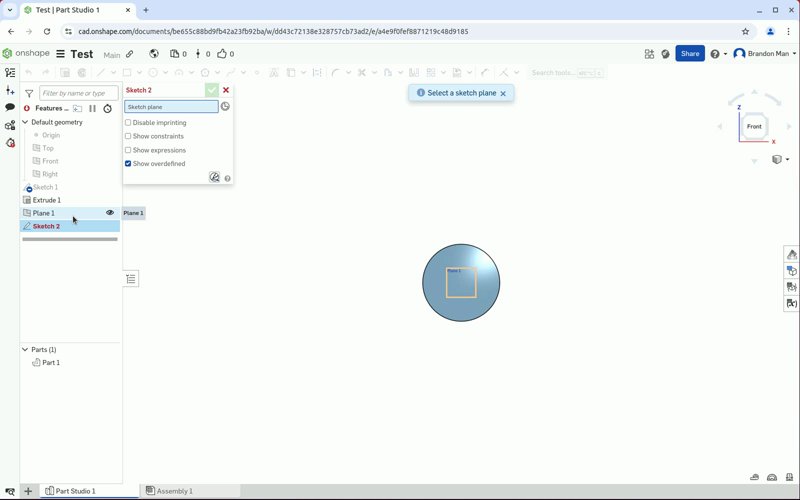
click(73, 215)
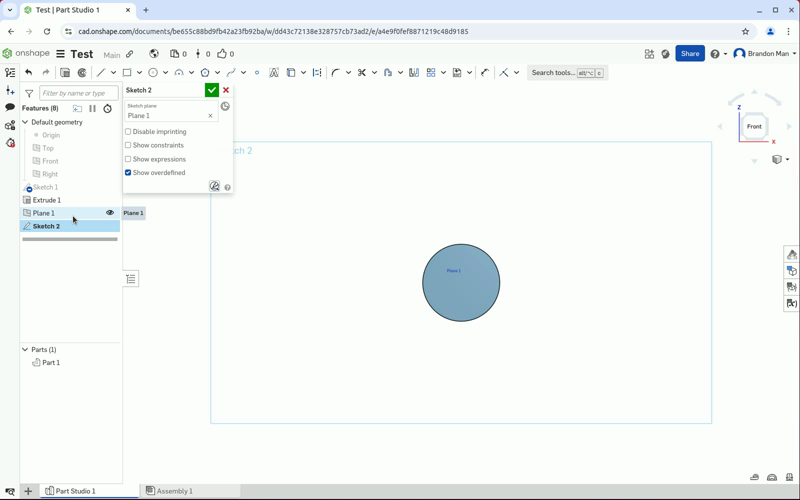
mouse_move(73, 352)
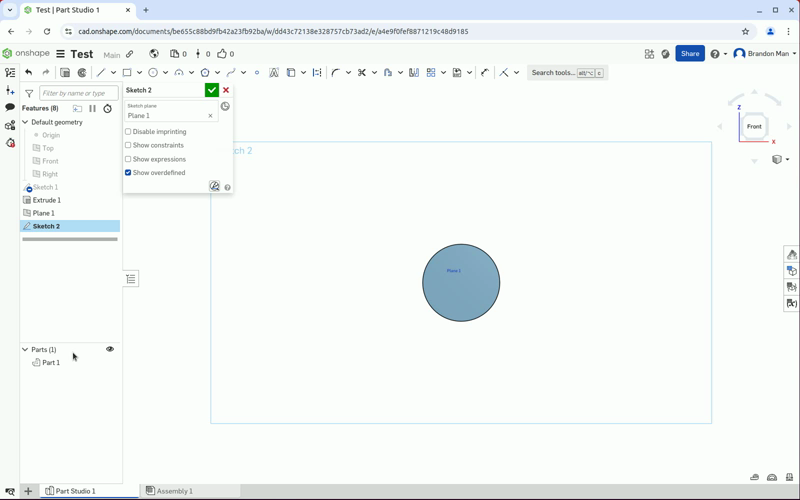
key(y)
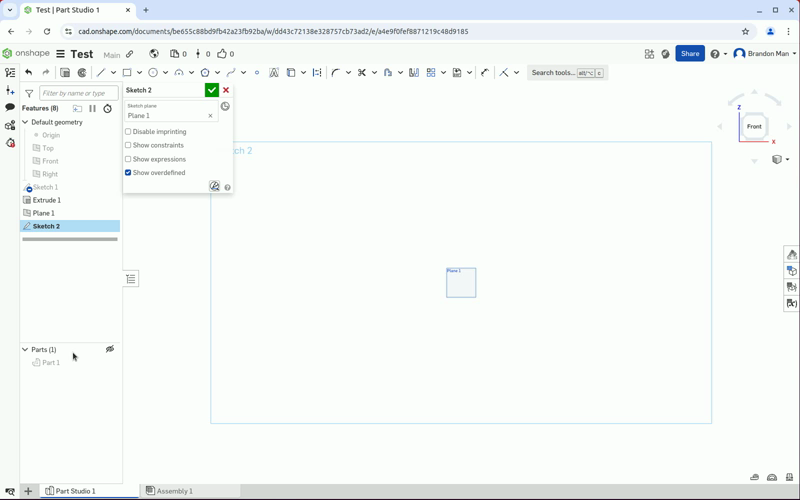
key(c)
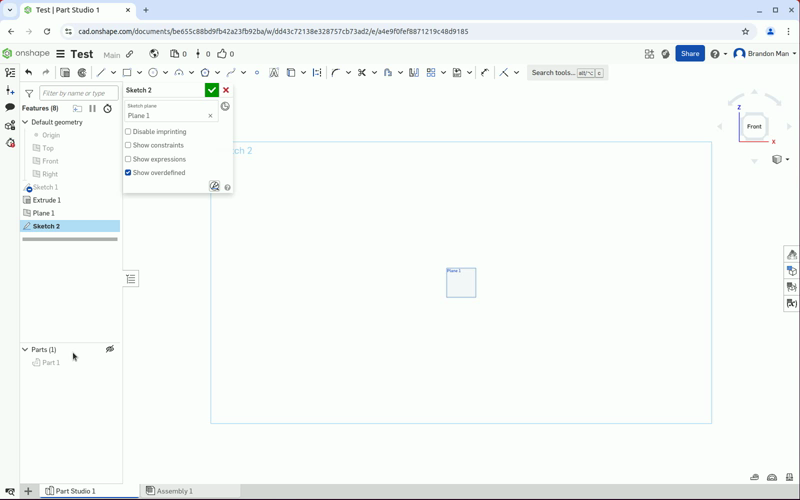
key_down(shift)
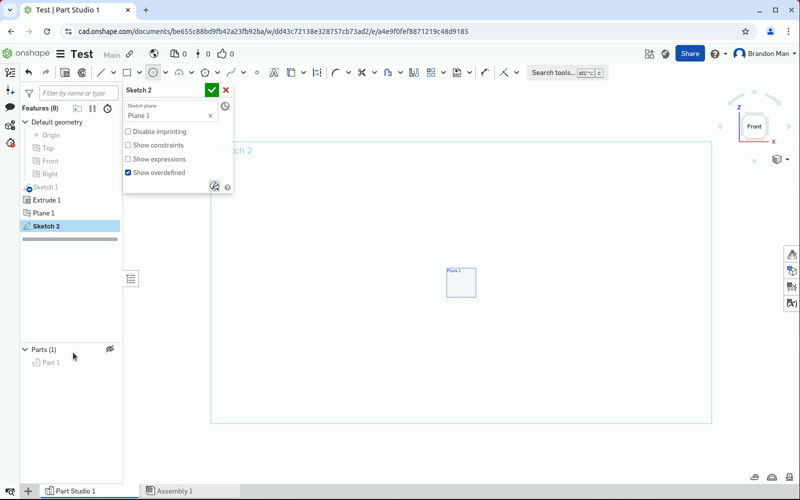
mouse_move(461, 282)
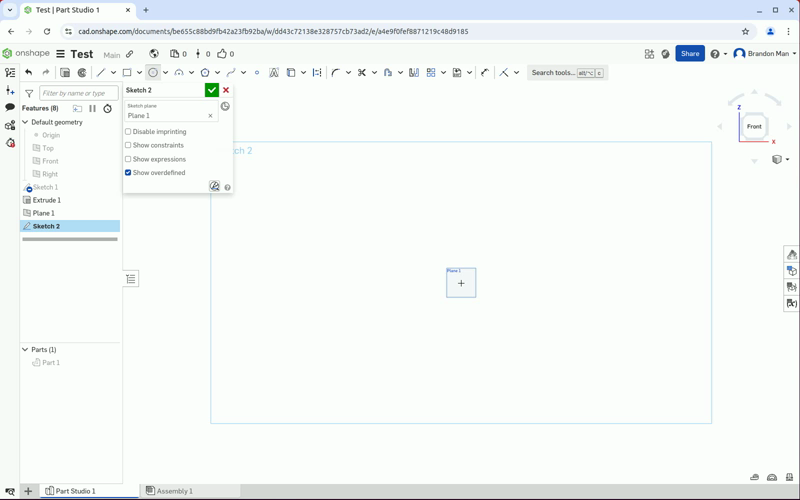
click(461, 282)
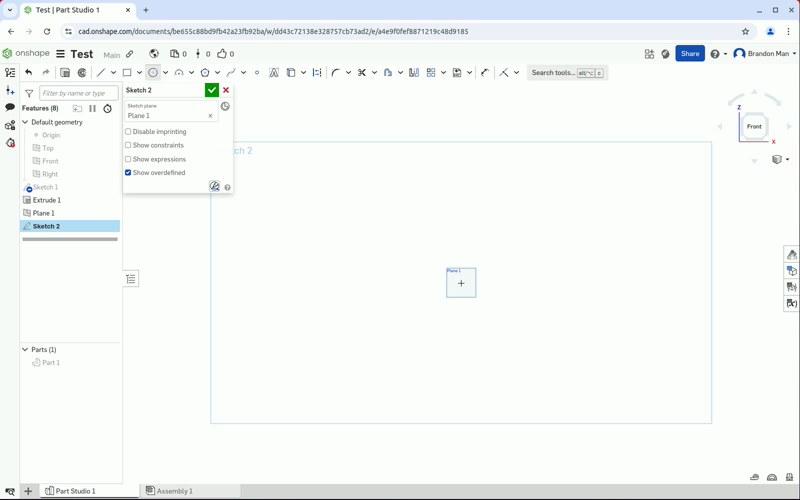
key_up(shift)
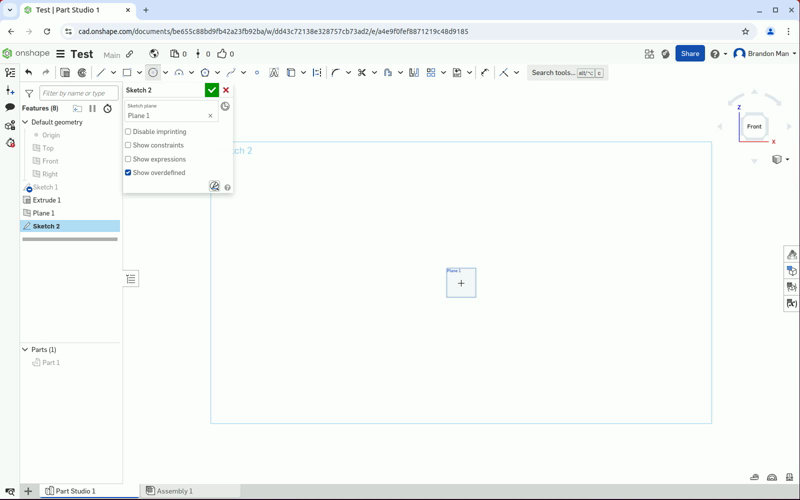
mouse_move(476, 282)
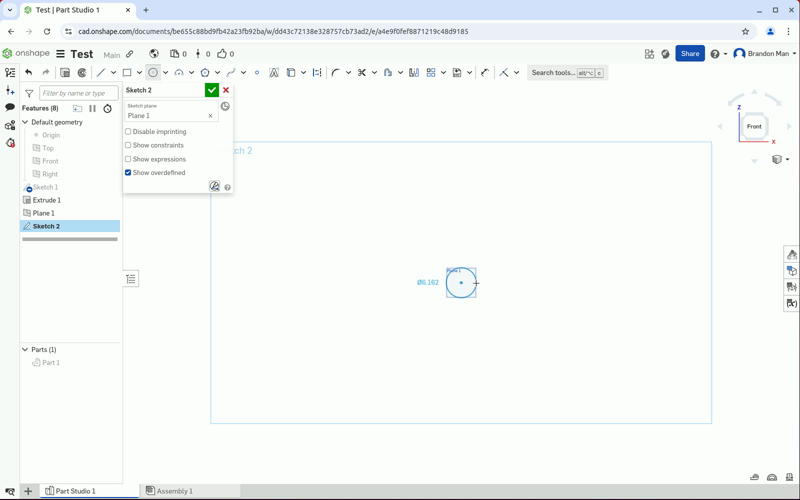
click(476, 282)
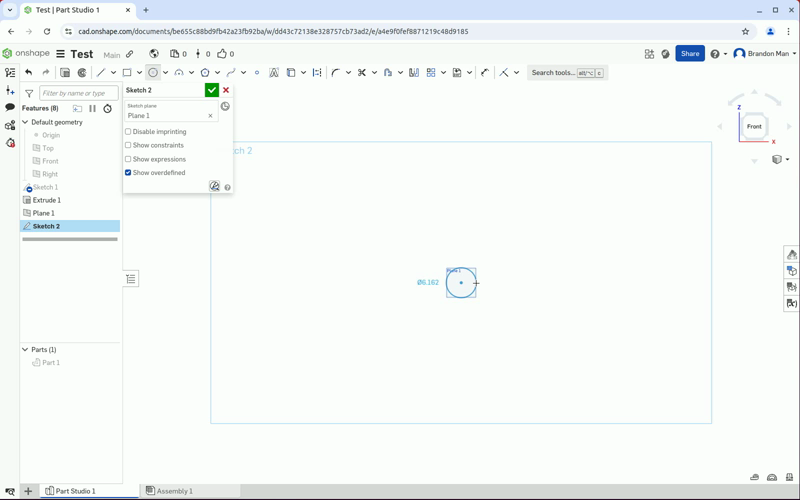
key(esc)
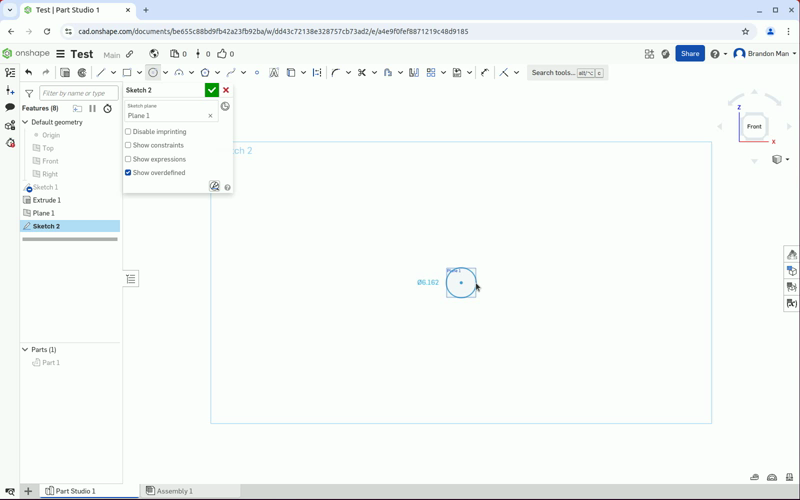
mouse_move(449, 277)
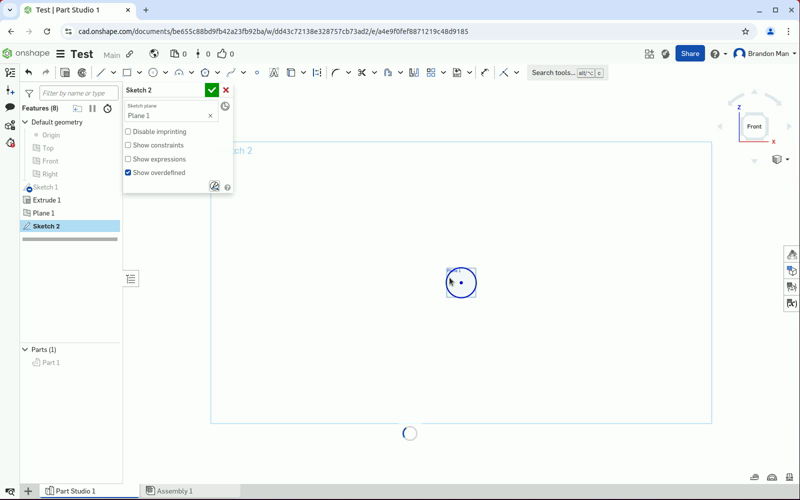
scroll(6)
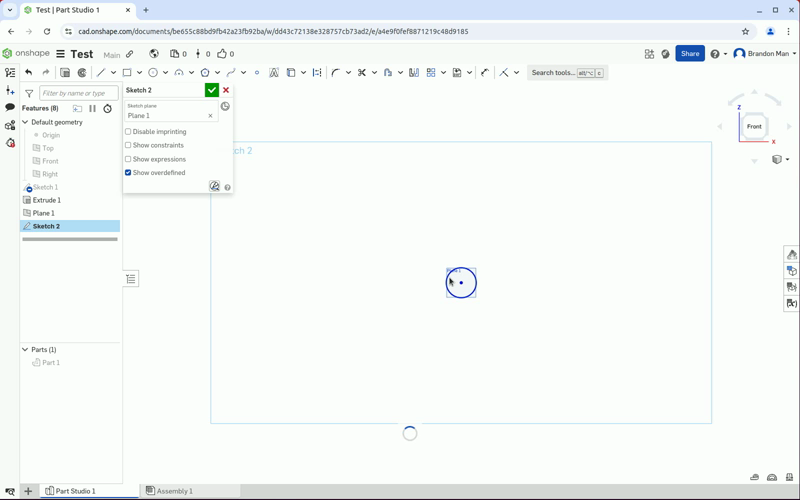
scroll(6)
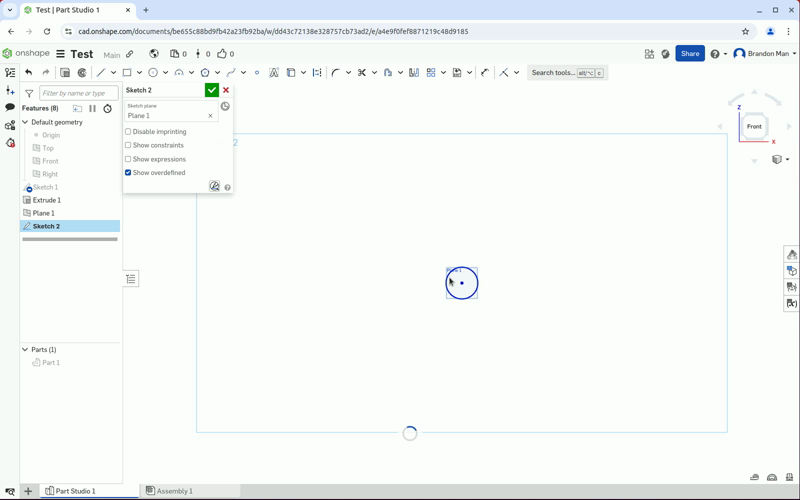
scroll(6)
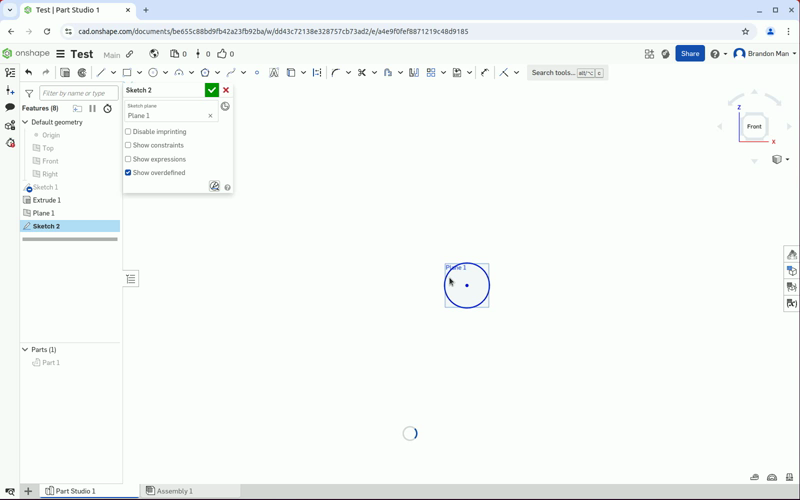
scroll(6)
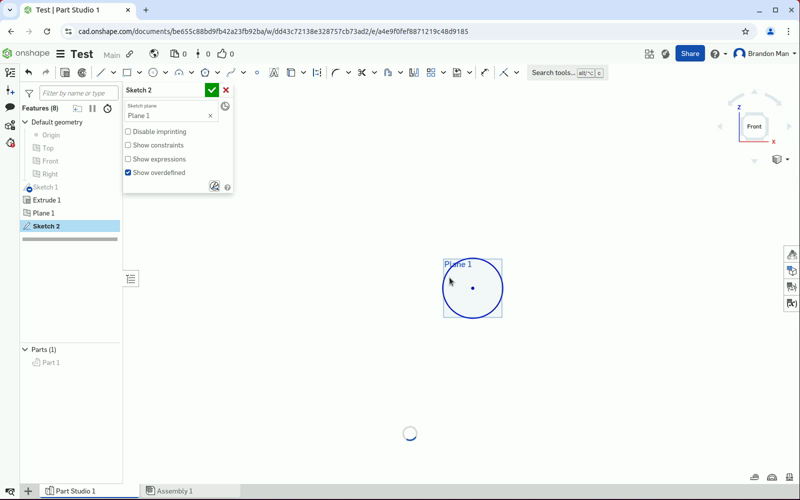
scroll(6)
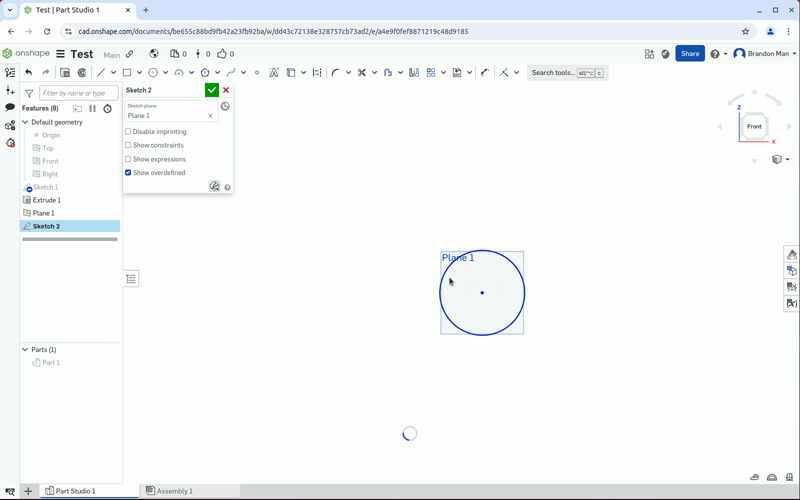
scroll(6)
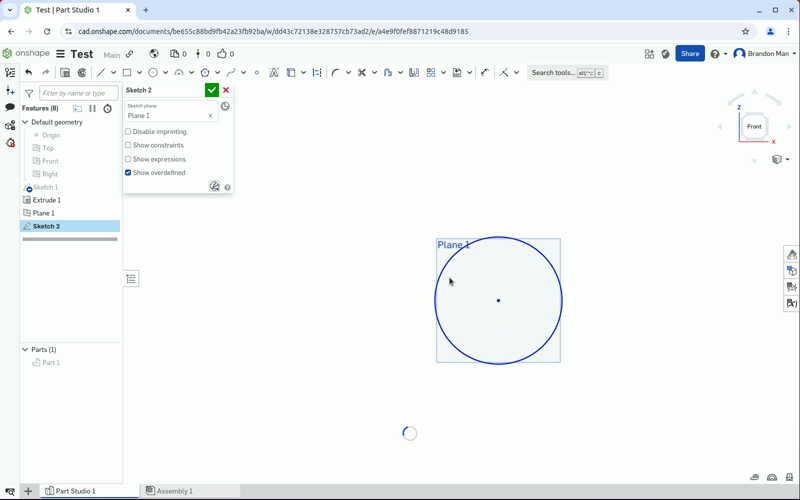
scroll(6)
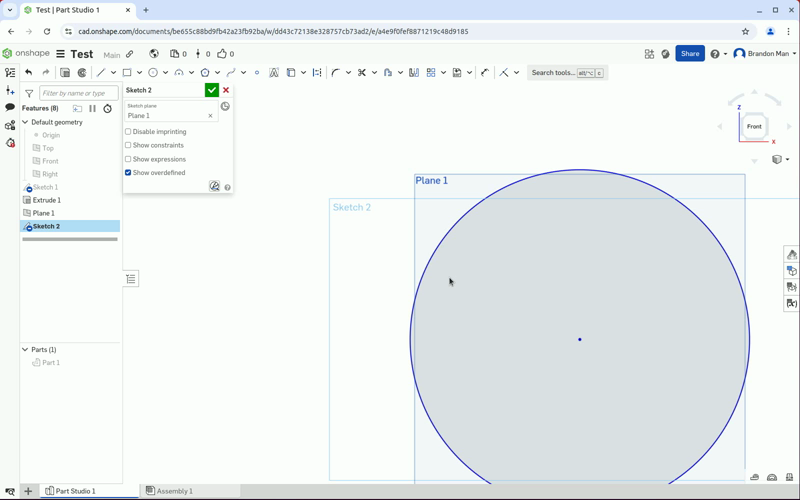
click(449, 277)
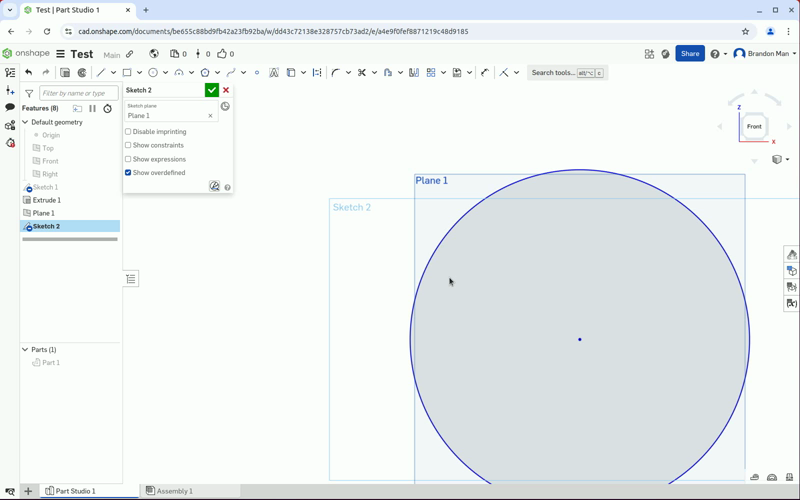
scroll(-6)
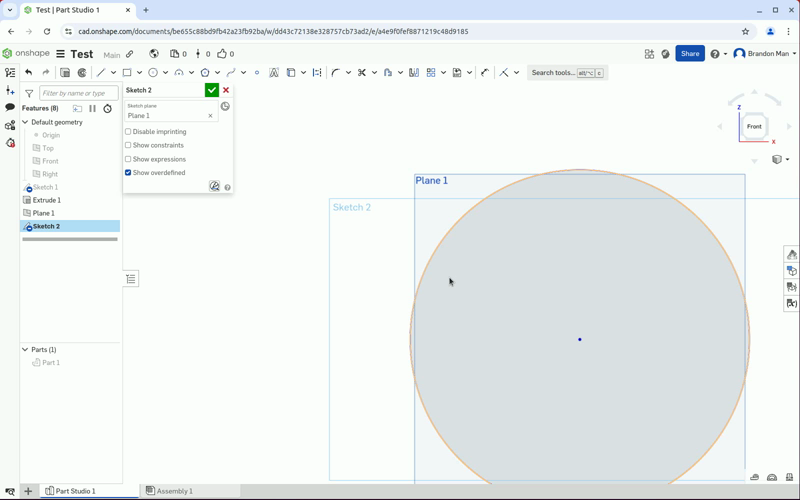
scroll(-6)
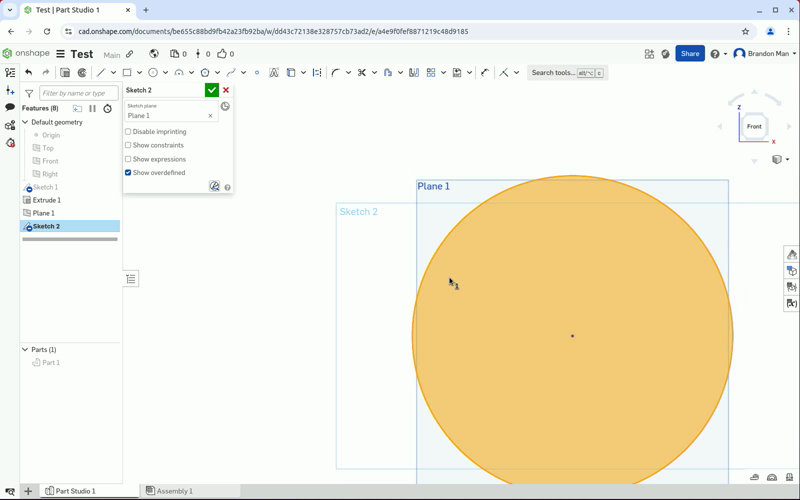
scroll(-6)
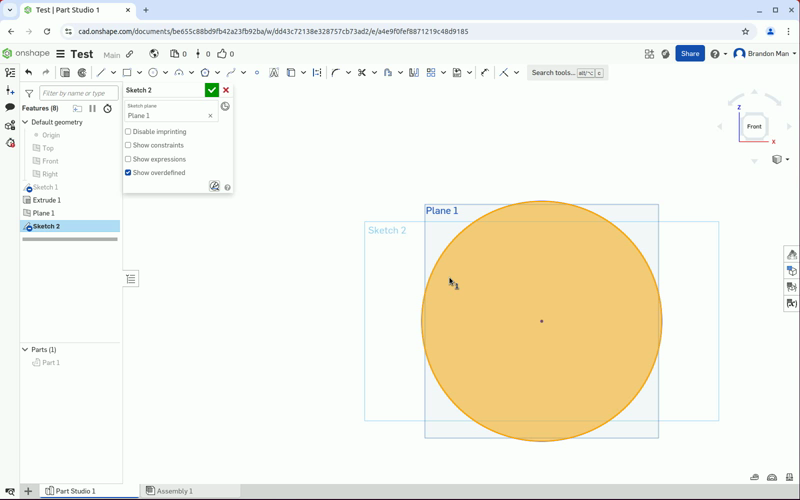
scroll(-6)
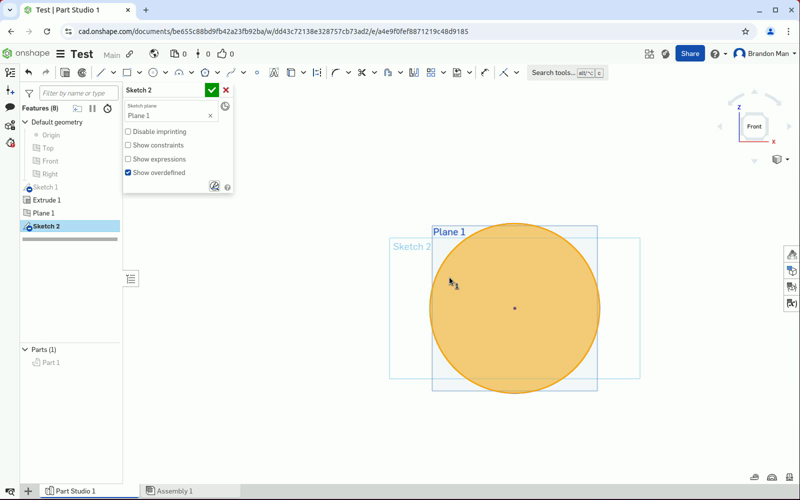
scroll(-6)
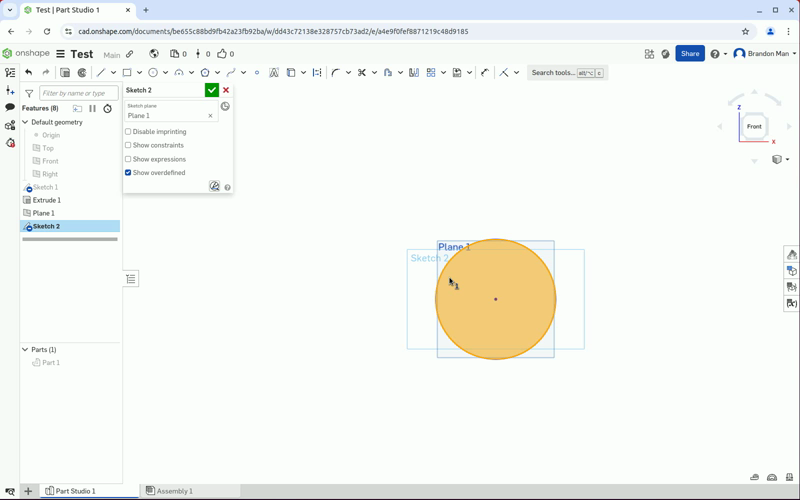
scroll(-6)
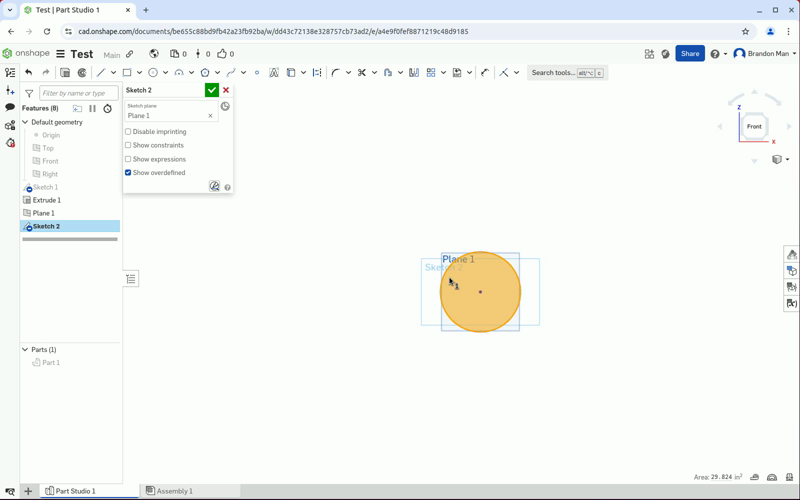
scroll(-6)
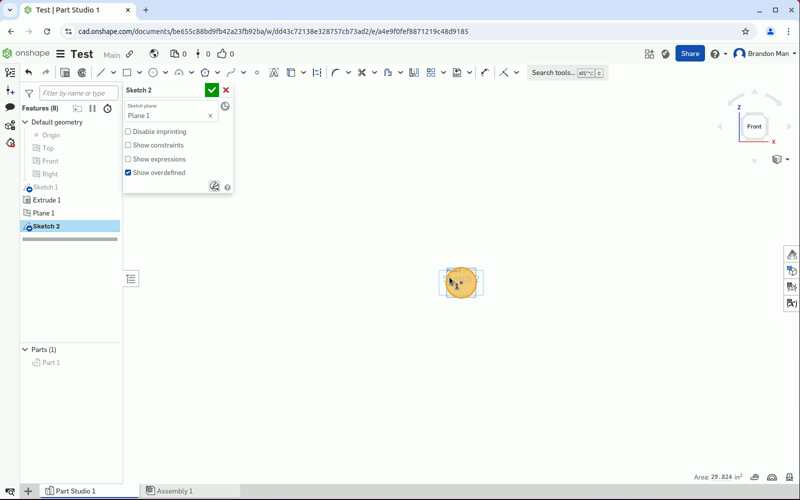
mouse_move(73, 352)
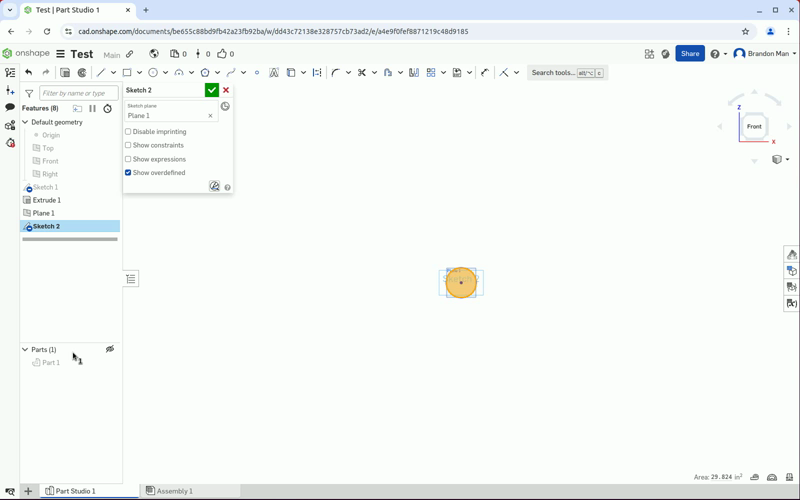
key(shift+y)
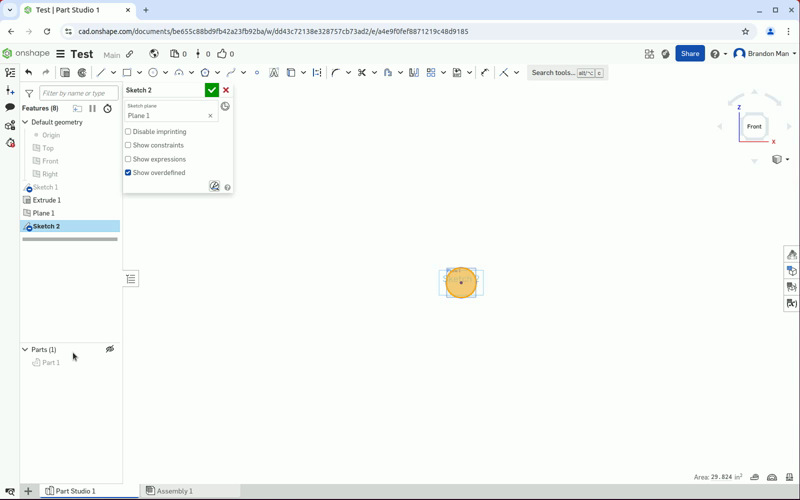
key(shift+e)
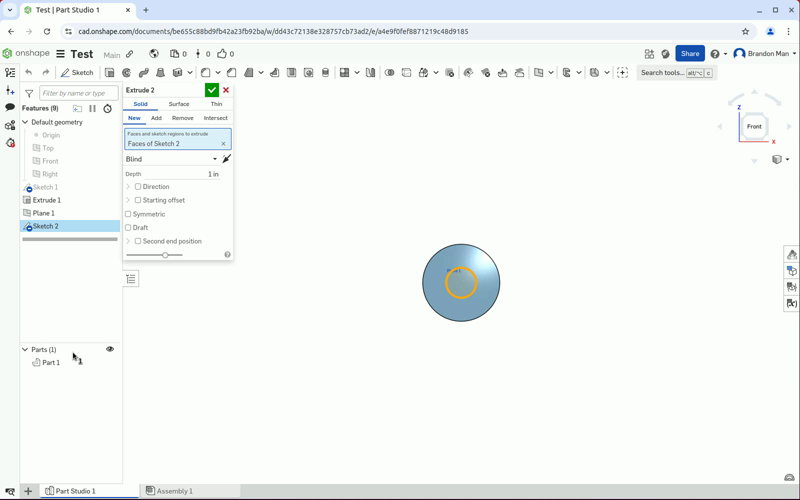
mouse_move(143, 106)
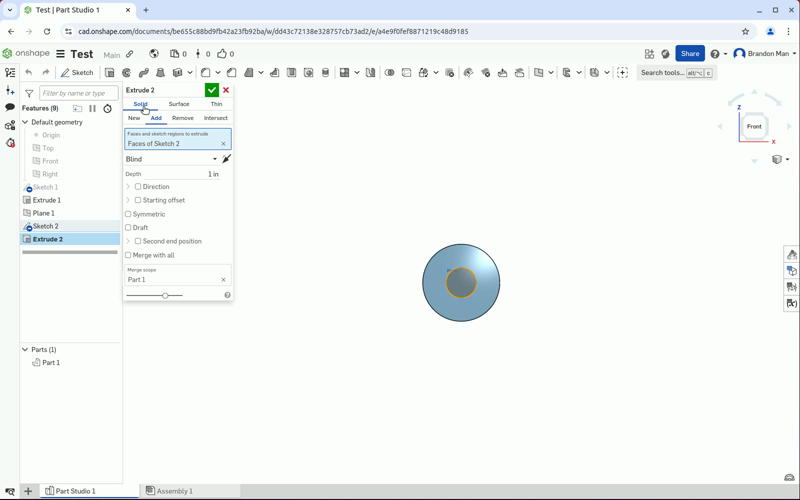
click(143, 106)
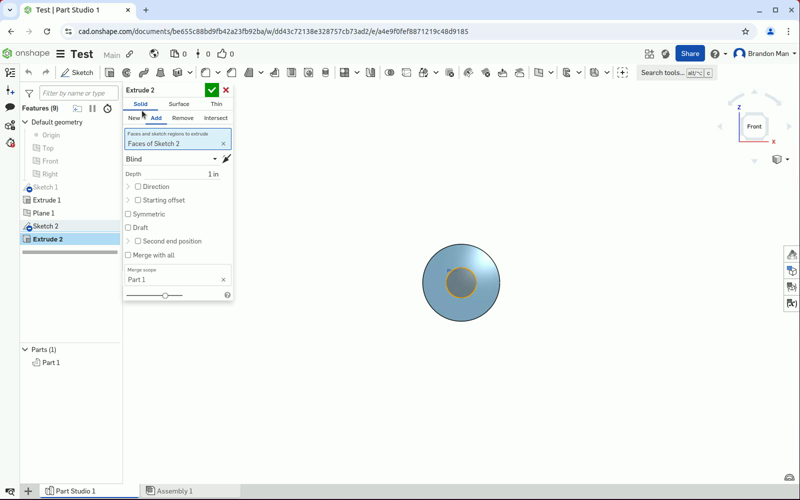
mouse_move(137, 120)
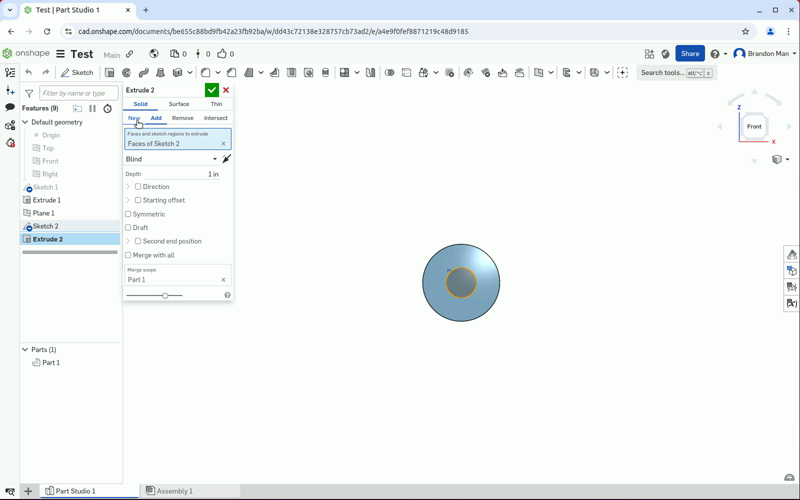
click(137, 120)
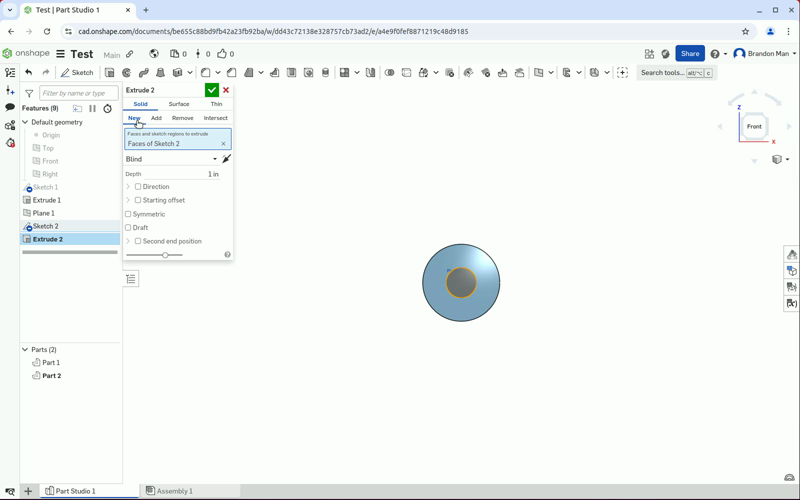
key(tab, 4)
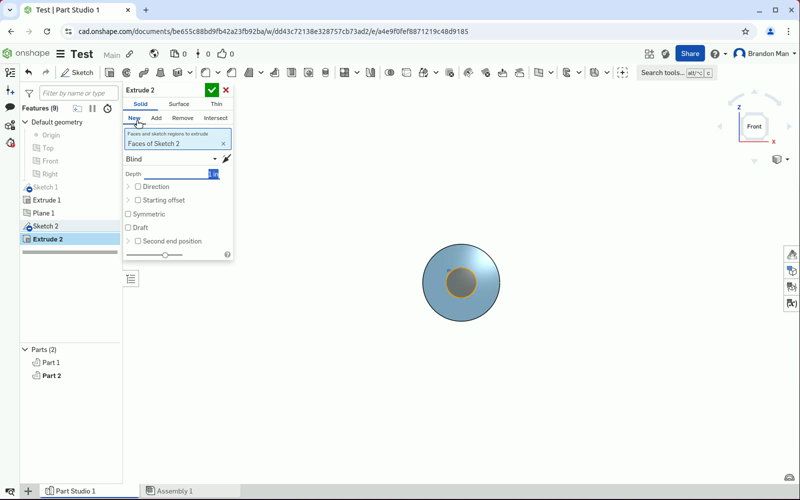
text(0.481)
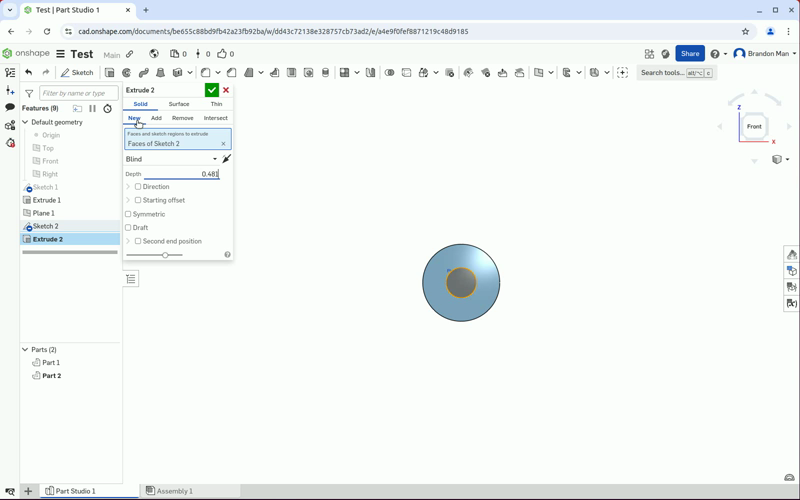
key(enter)
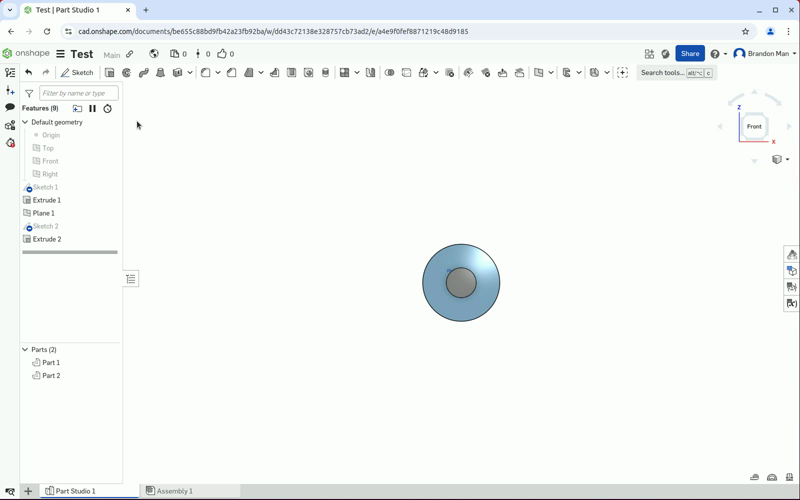
key(shift+h)
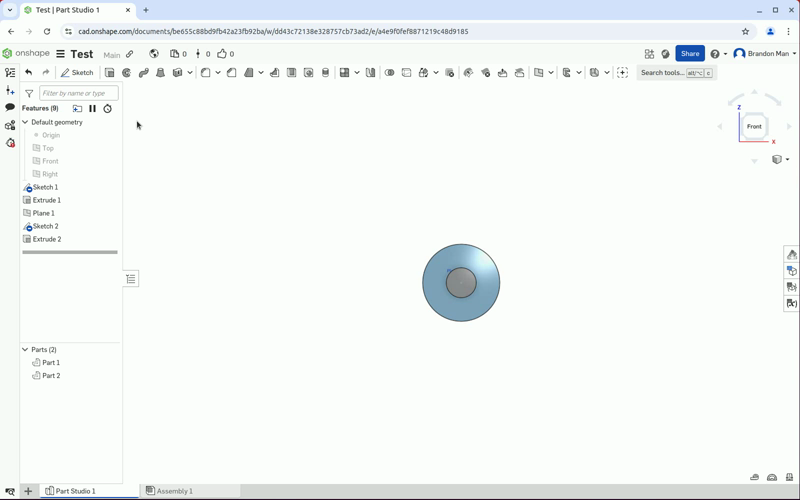
key(shift+h)
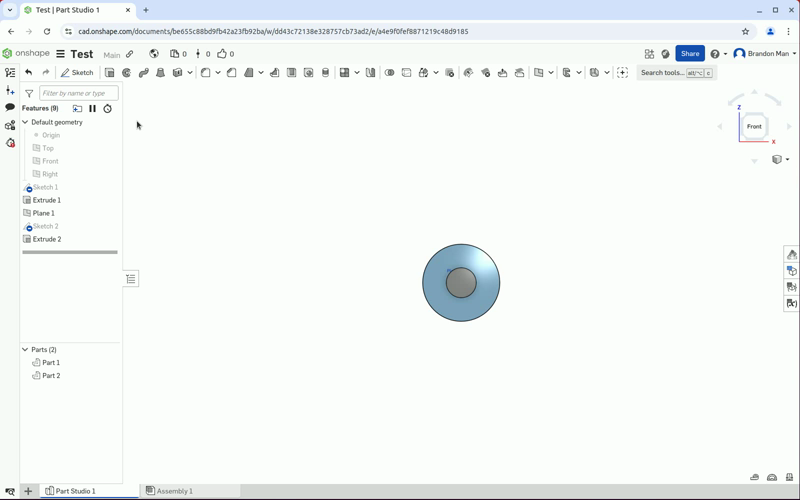
mouse_move(73, 189)
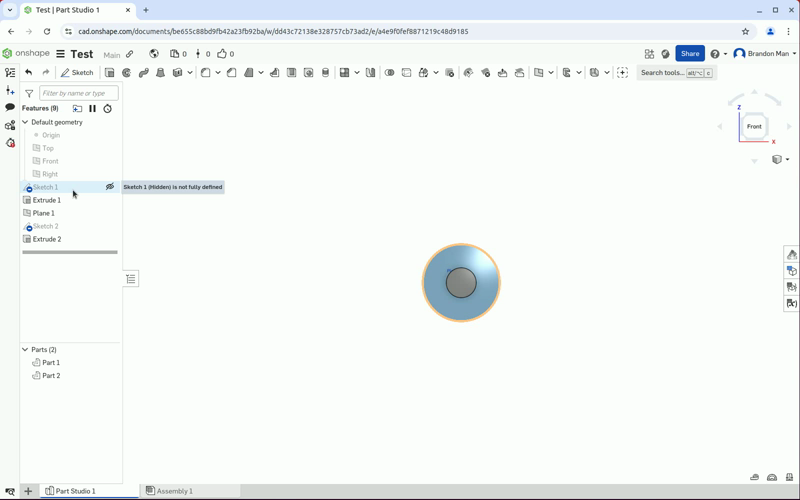
click(73, 189)
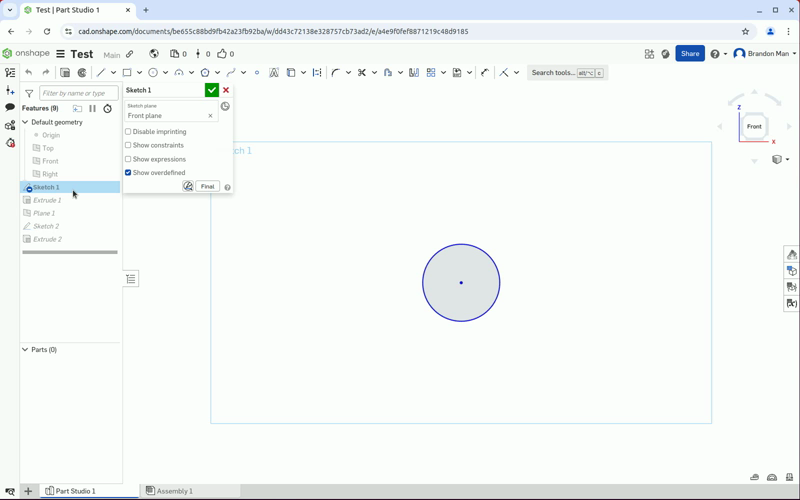
mouse_move(229, 92)
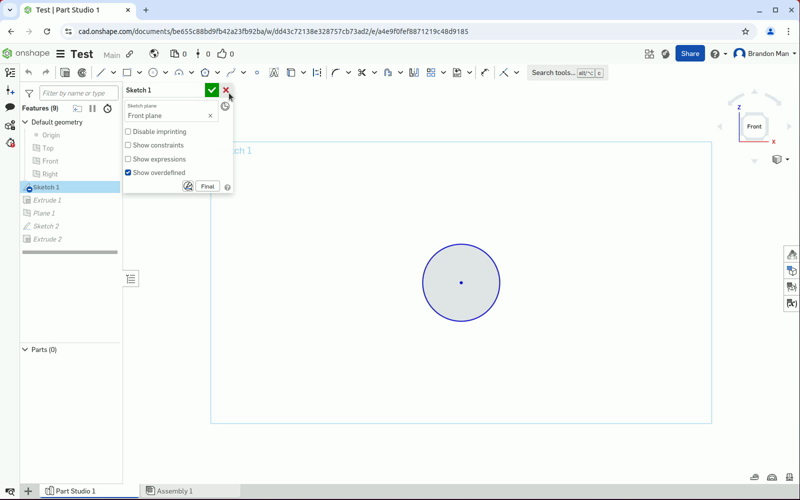
click(229, 92)
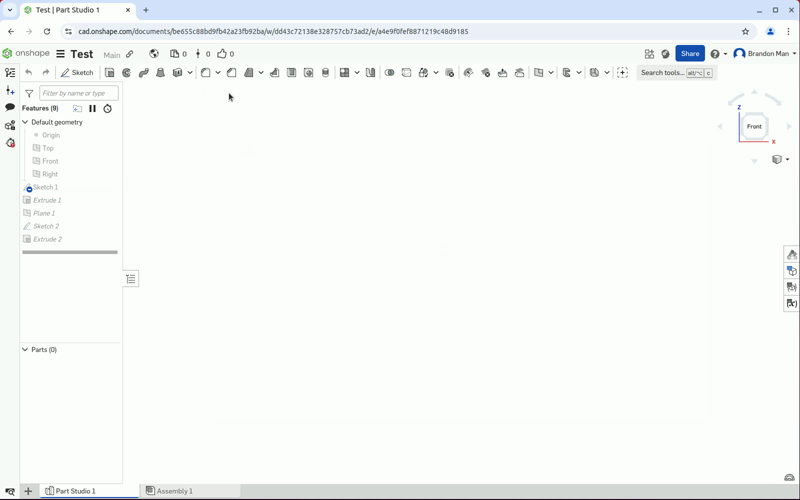
key(shift+s)
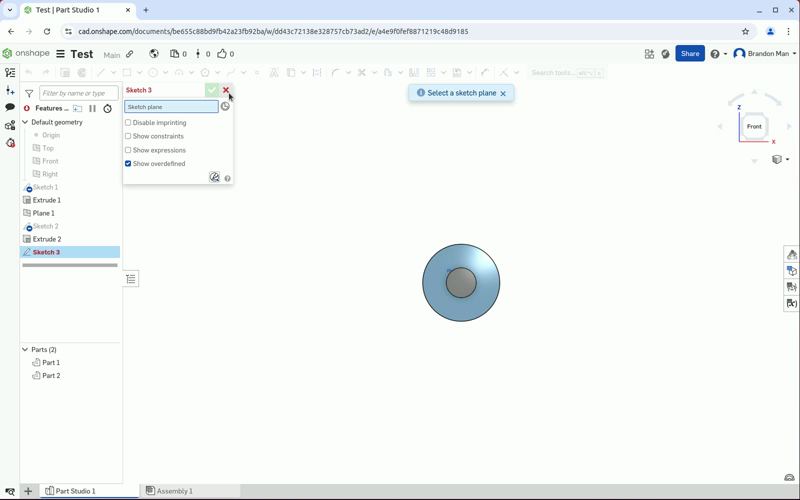
mouse_move(73, 215)
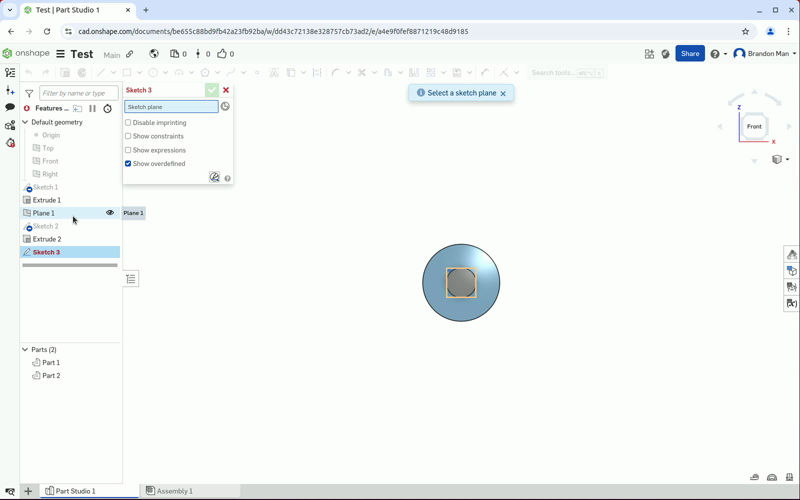
click(73, 215)
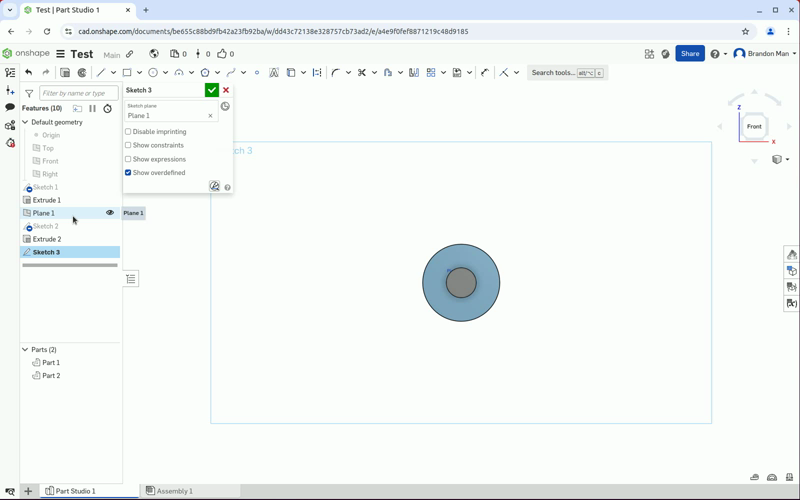
mouse_move(73, 352)
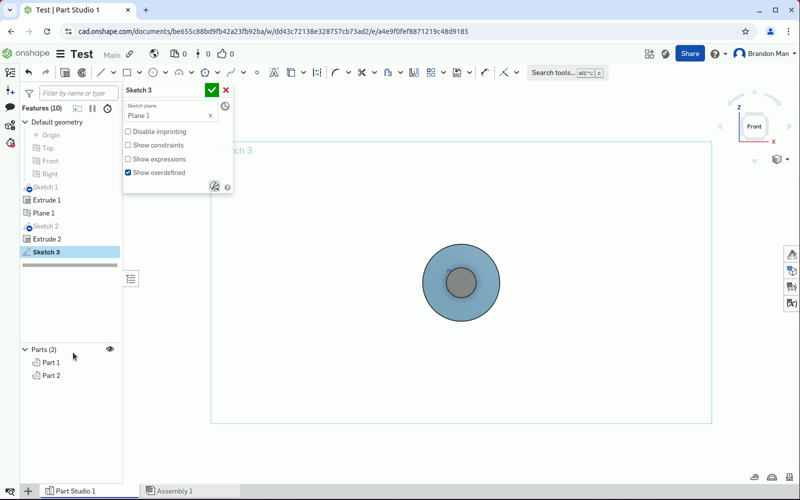
key(y)
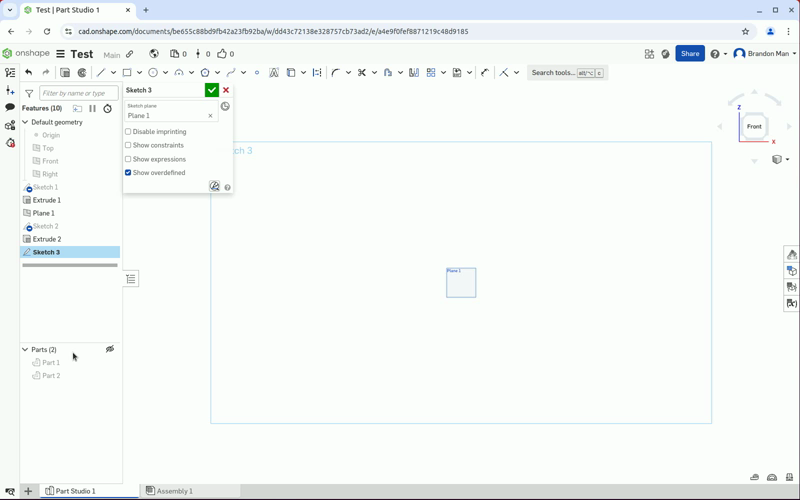
key(c)
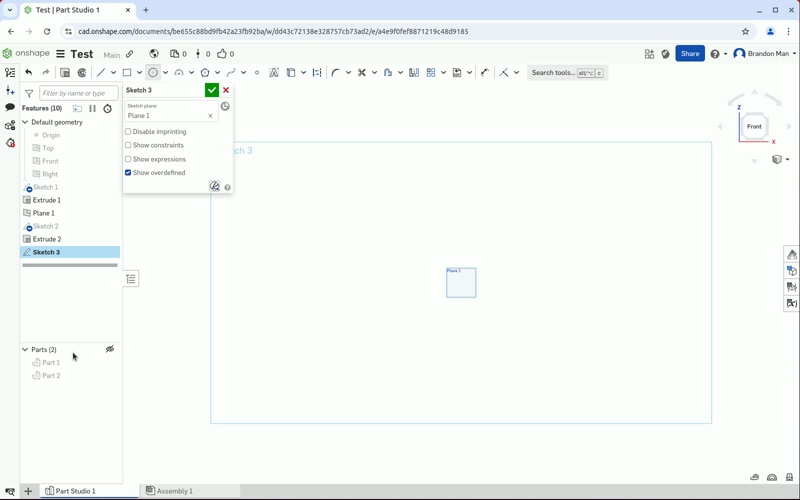
key_down(shift)
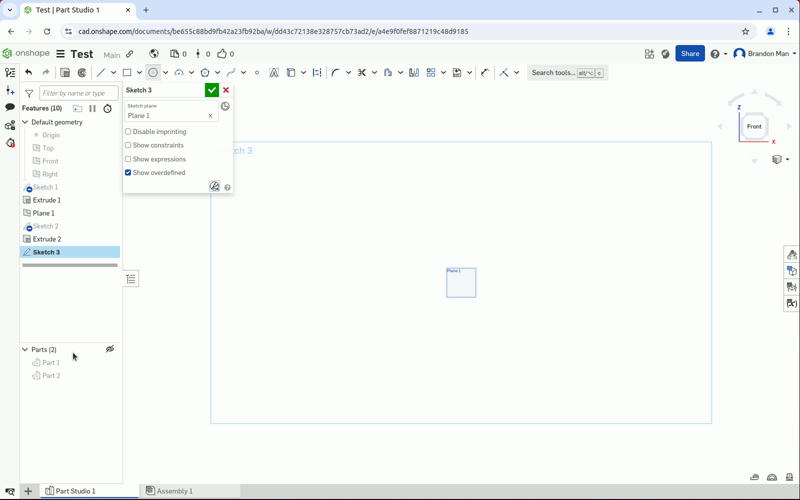
mouse_move(447, 267)
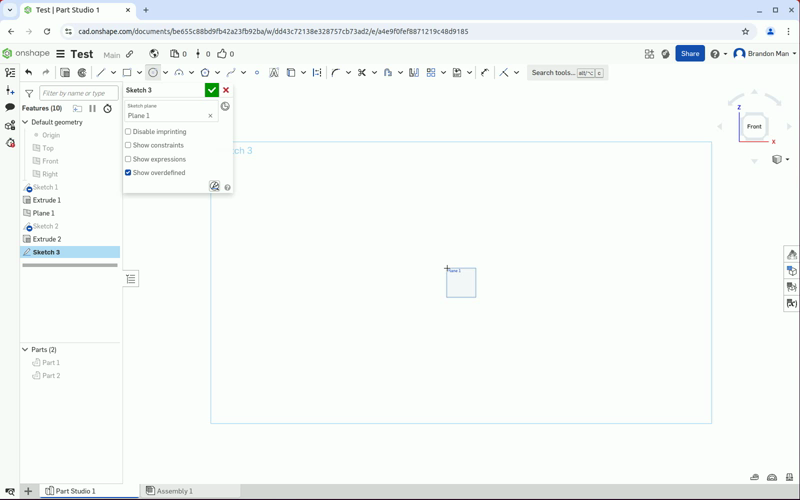
click(447, 267)
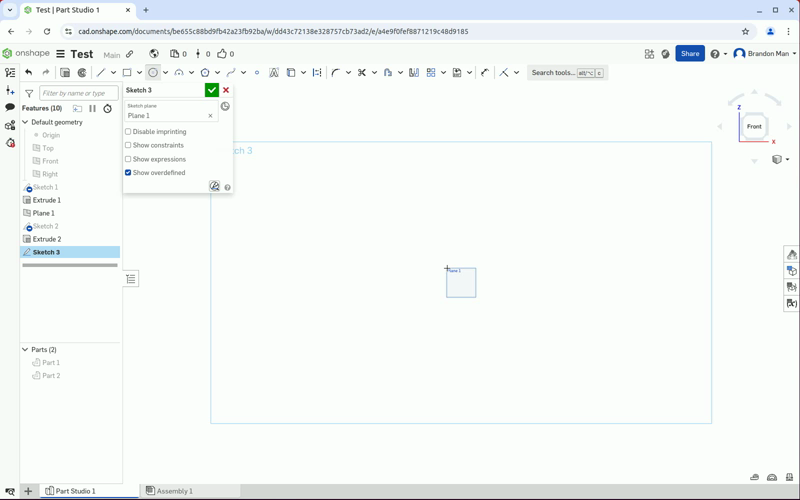
key_up(shift)
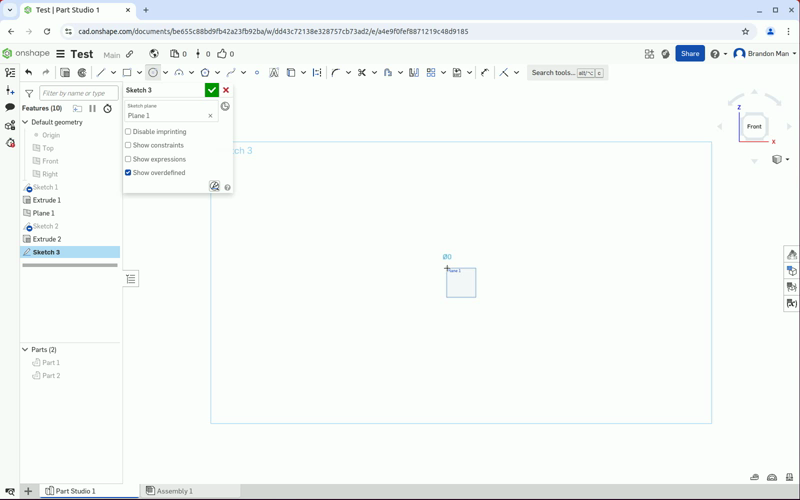
mouse_move(450, 267)
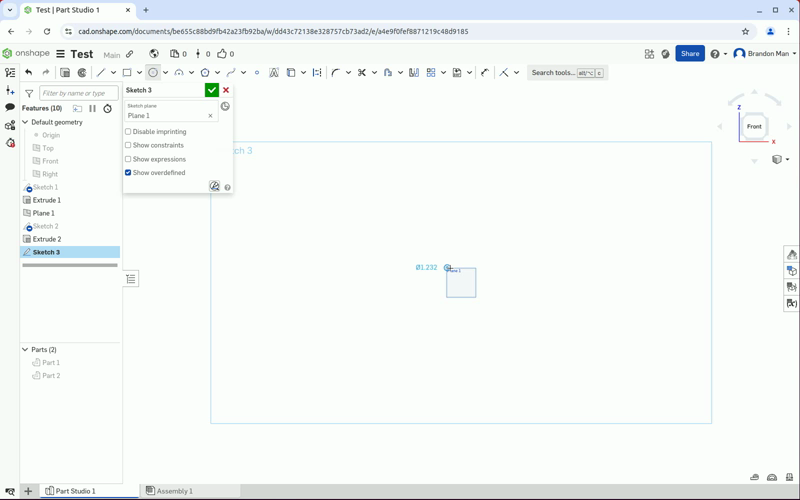
click(450, 267)
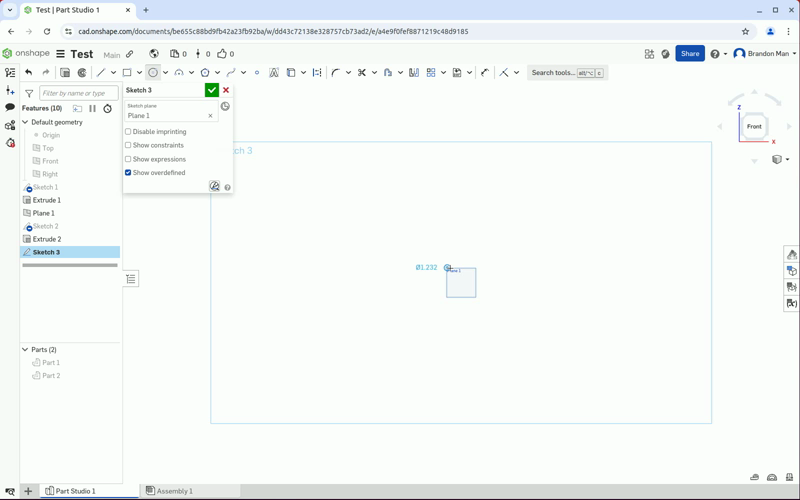
key(esc)
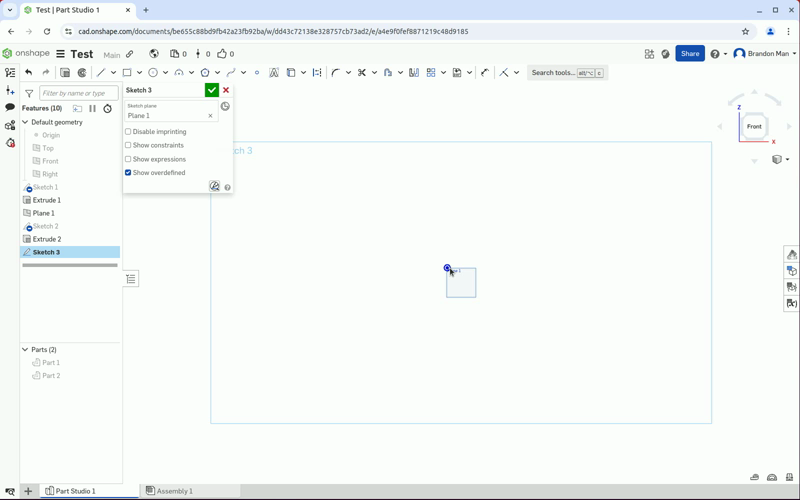
mouse_move(444, 265)
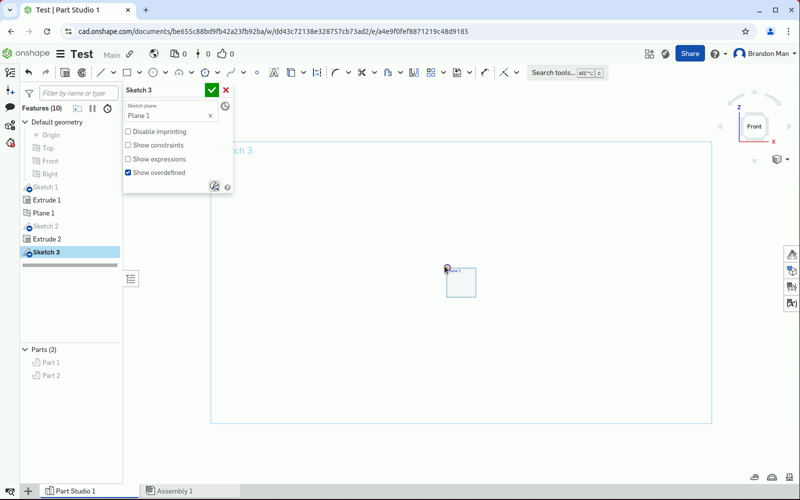
scroll(6)
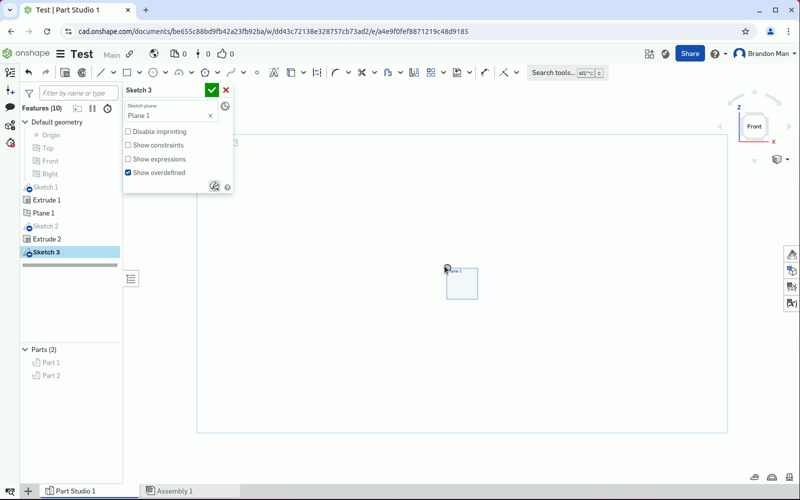
scroll(6)
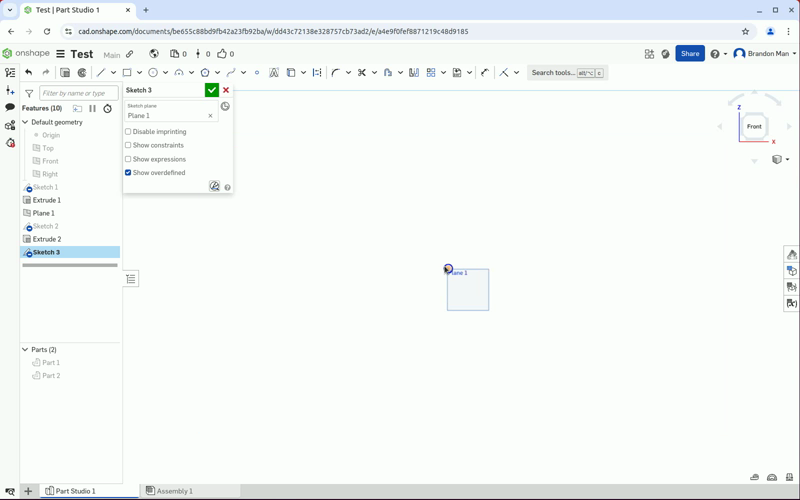
scroll(6)
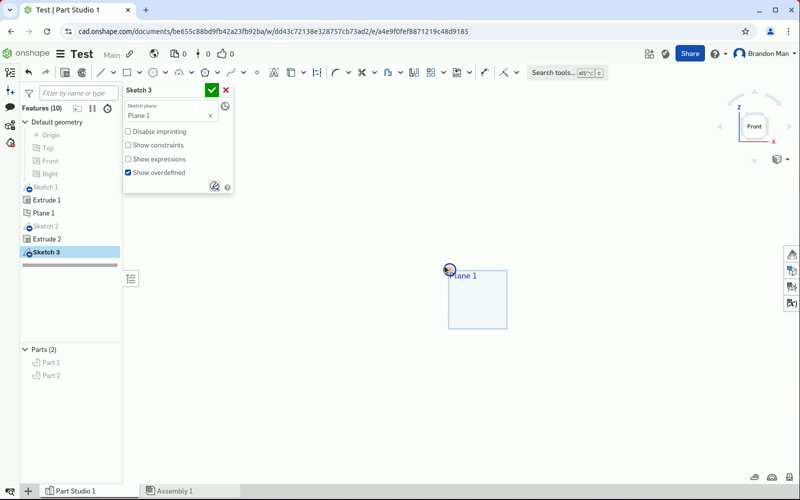
scroll(6)
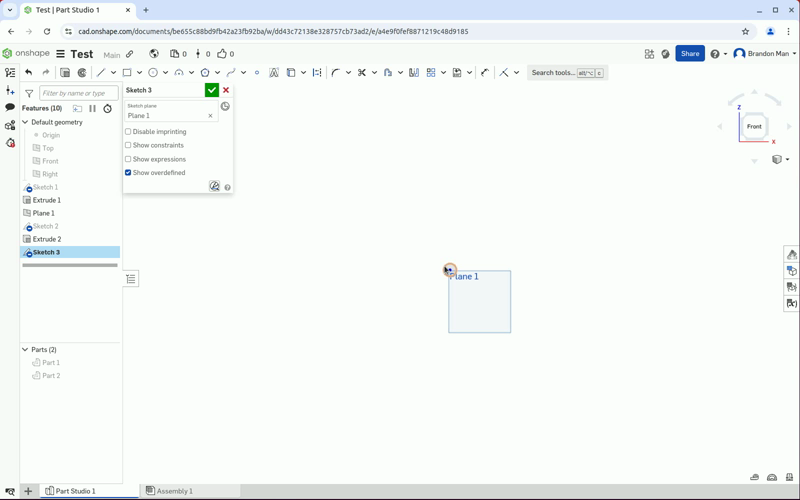
scroll(6)
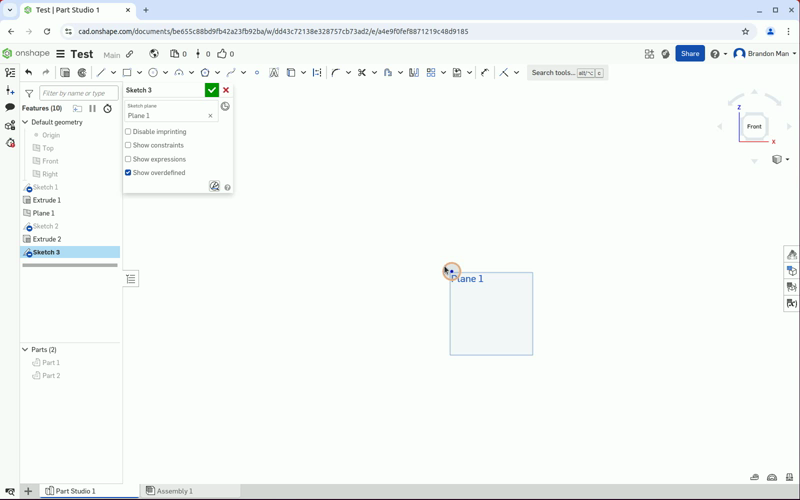
scroll(6)
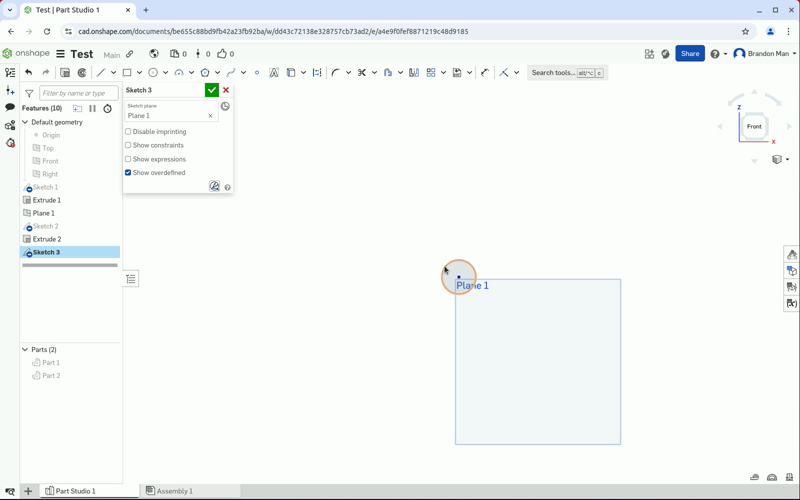
scroll(6)
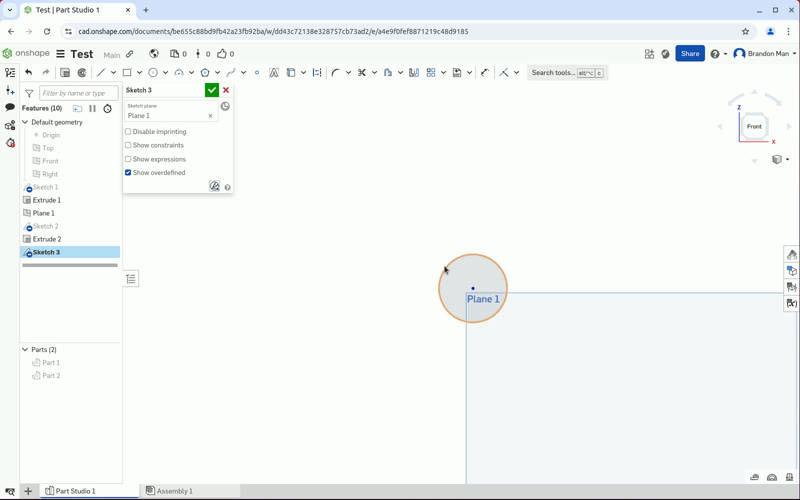
click(444, 265)
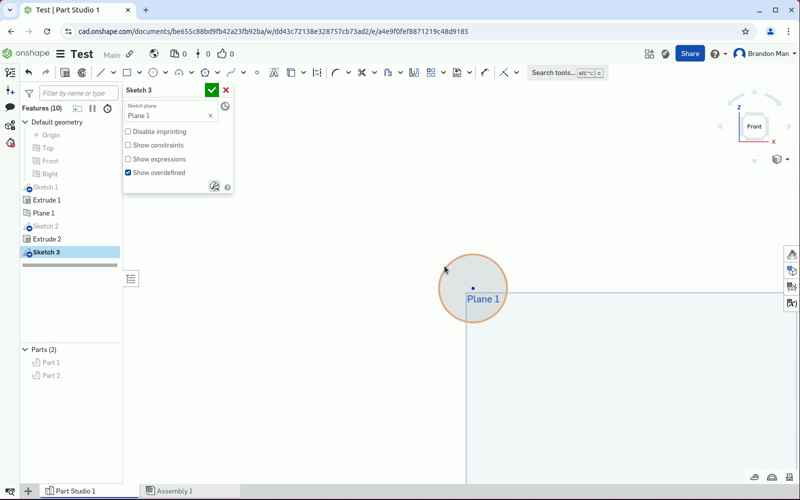
scroll(-6)
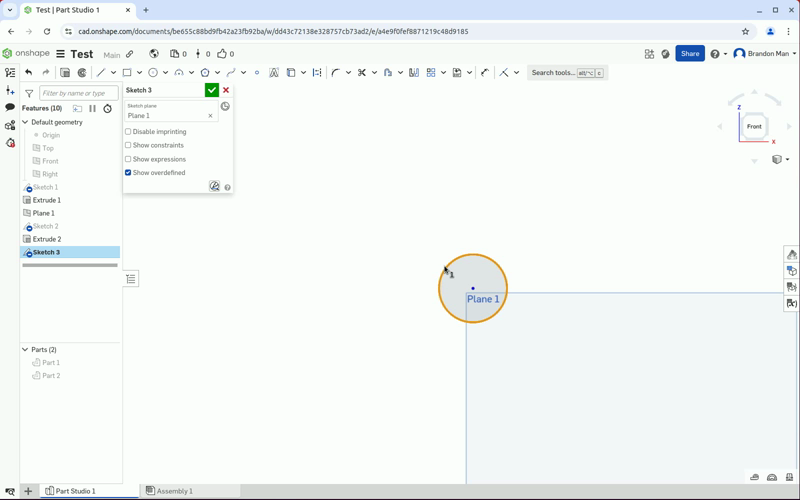
scroll(-6)
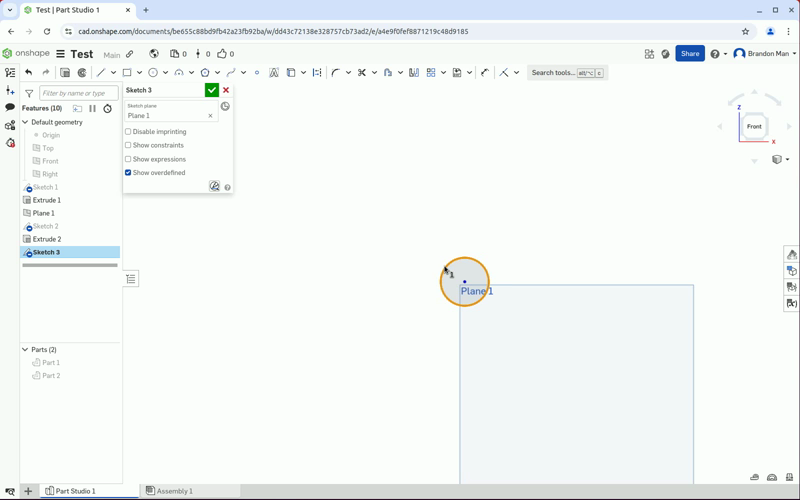
scroll(-6)
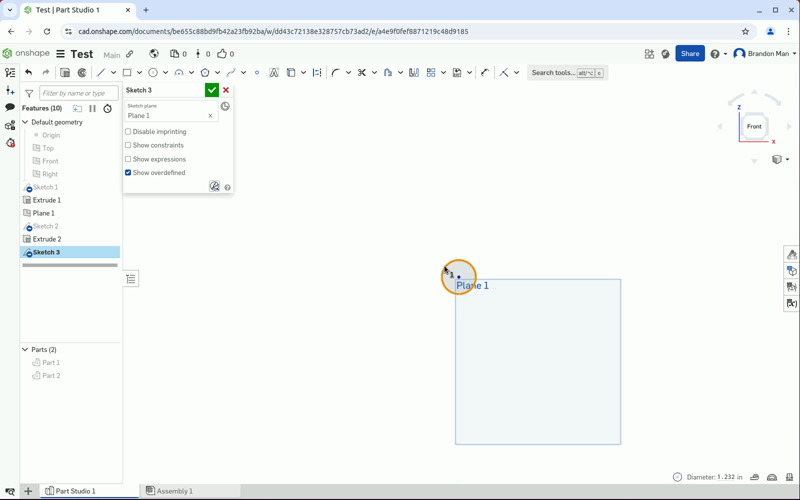
scroll(-6)
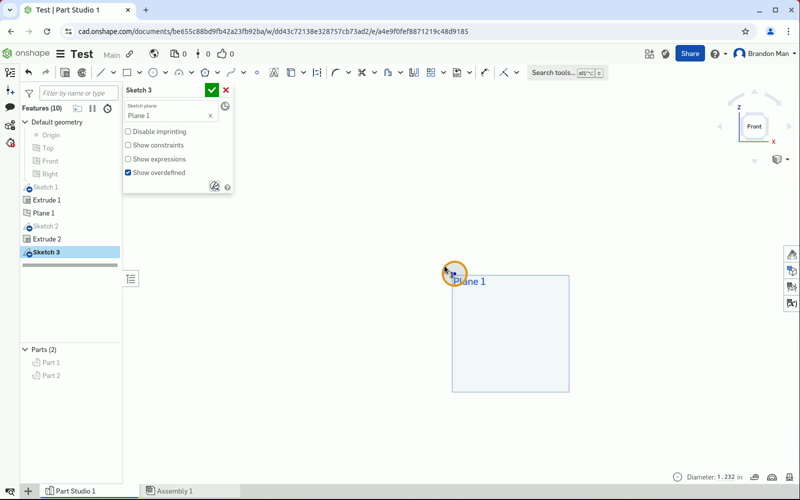
scroll(-6)
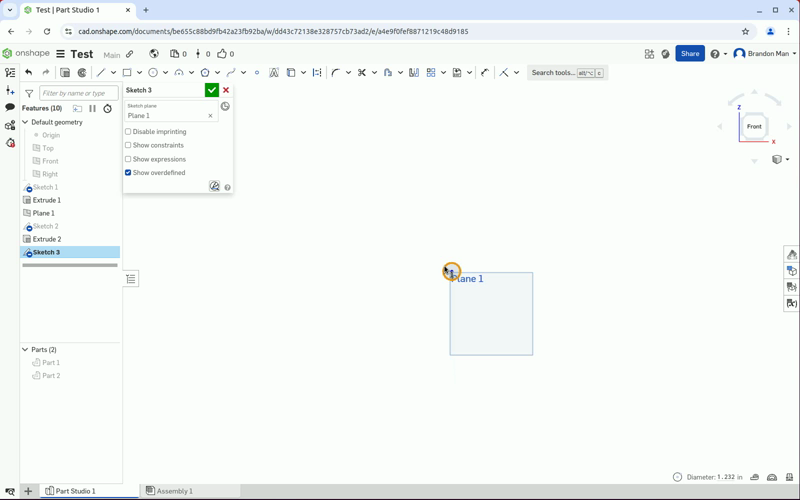
scroll(-6)
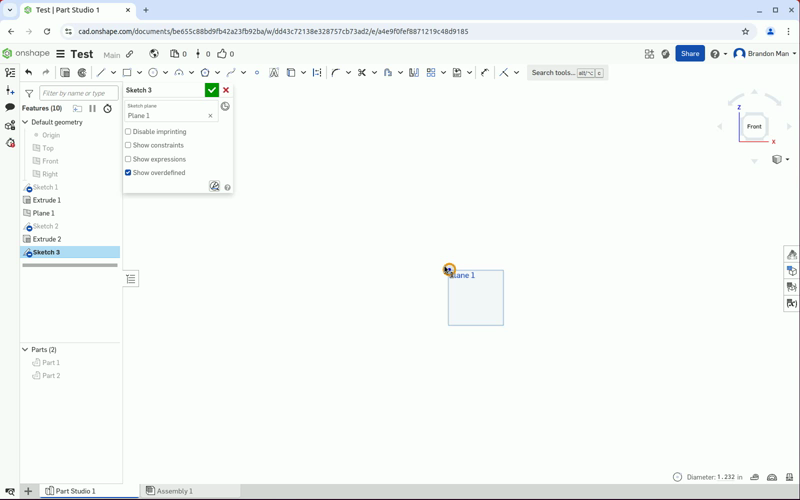
scroll(-6)
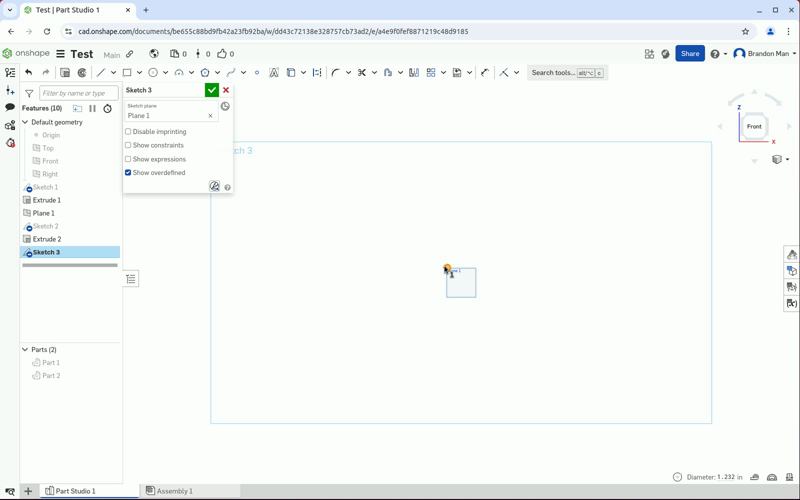
mouse_move(73, 352)
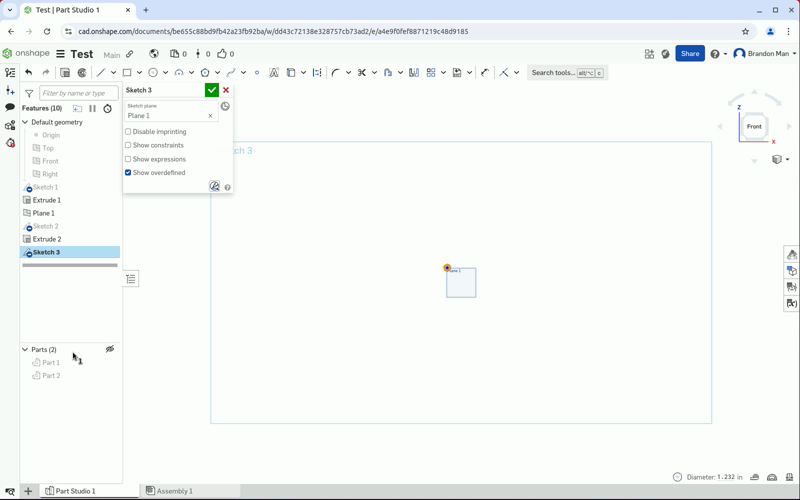
key(shift+y)
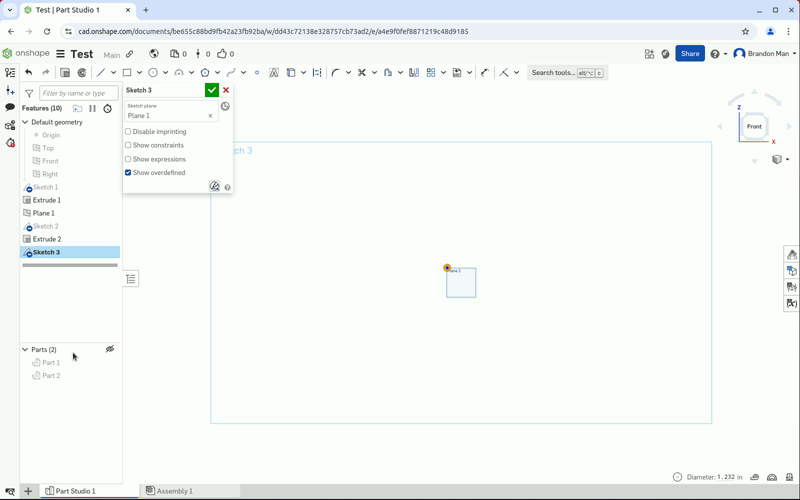
key(shift+e)
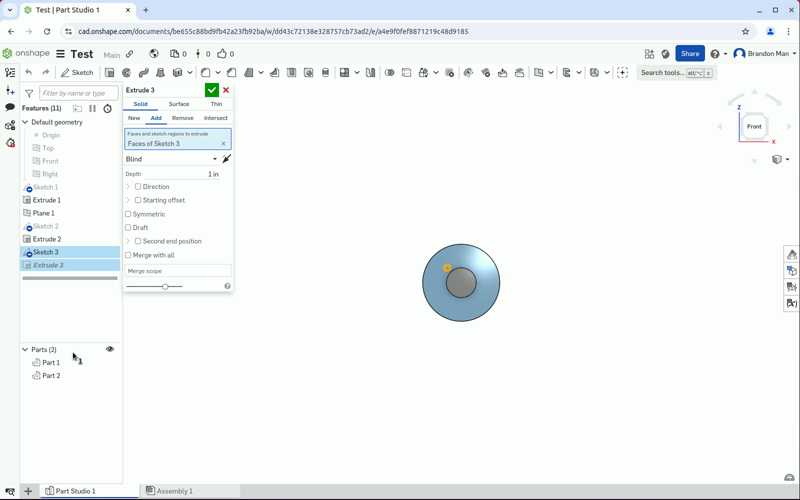
mouse_move(143, 106)
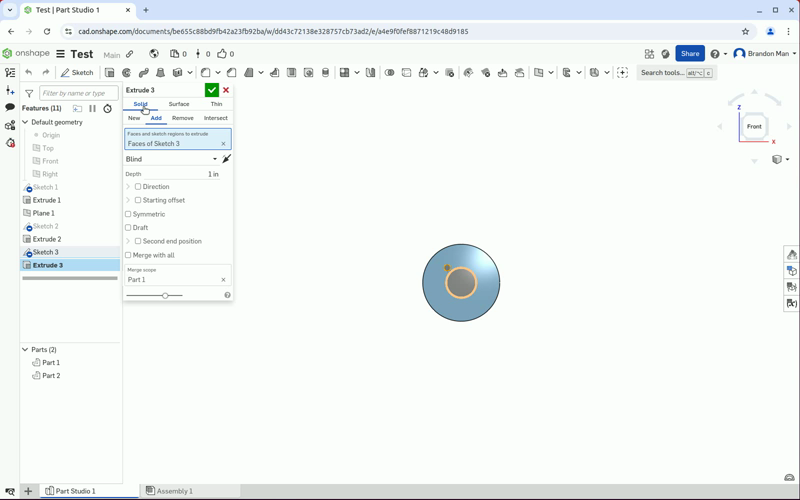
click(143, 106)
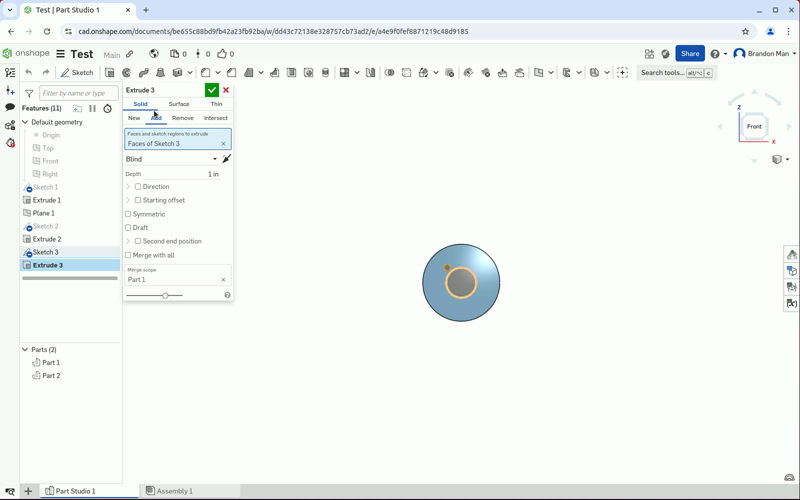
mouse_move(186, 120)
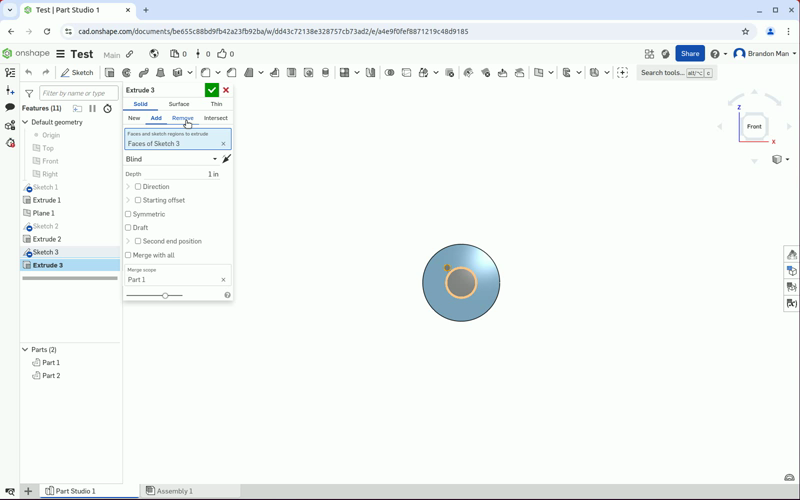
click(186, 120)
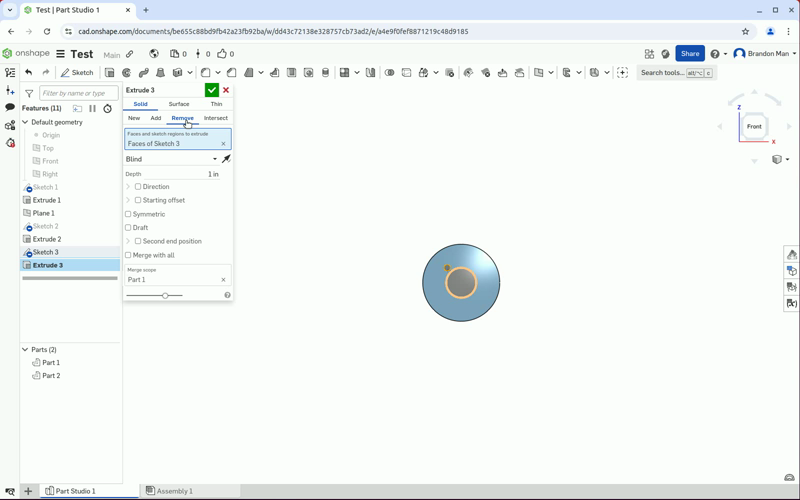
key(tab, 4)
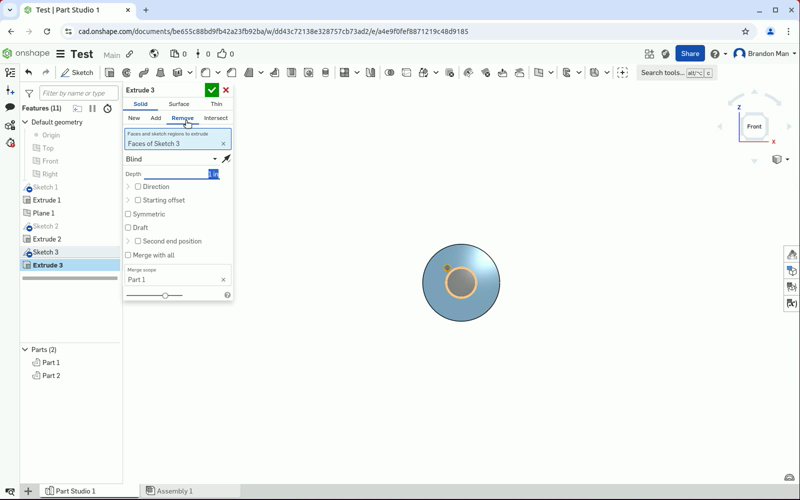
text(2.407)
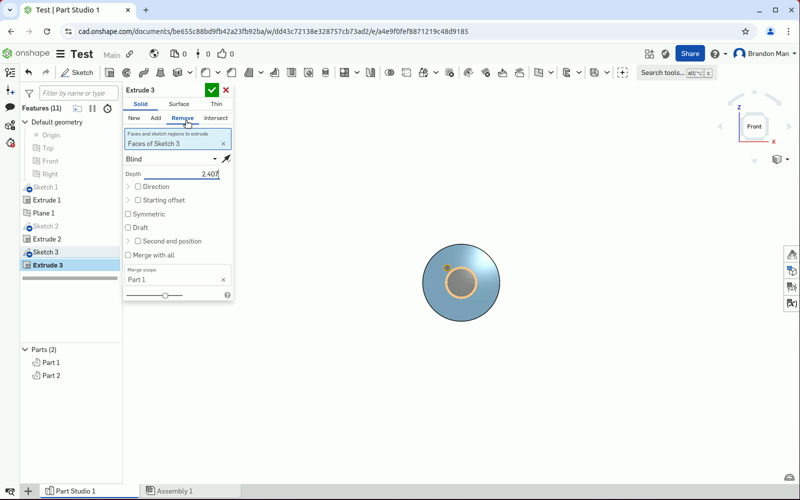
key(tab, 6)
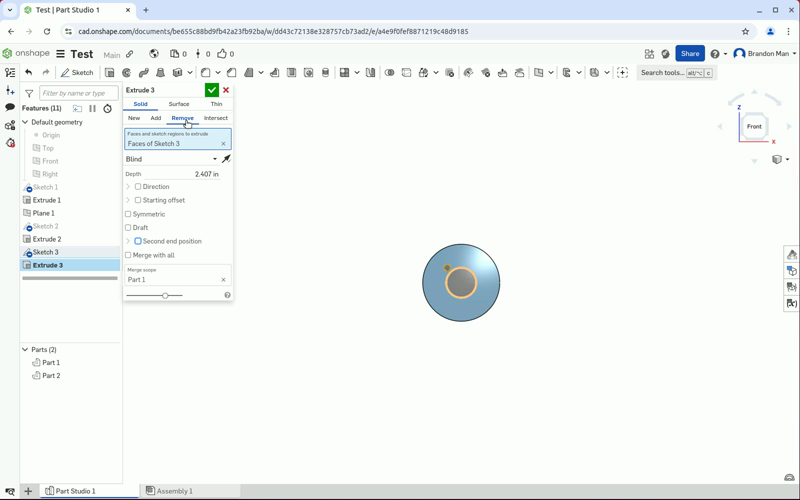
key(space)
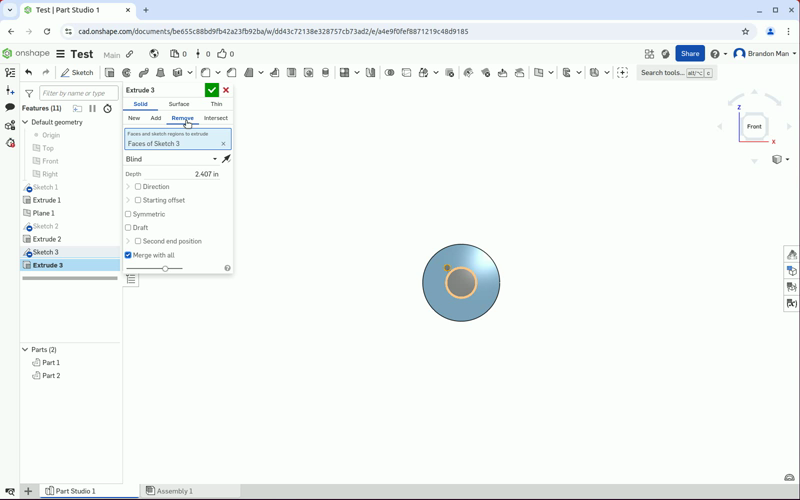
key(enter)
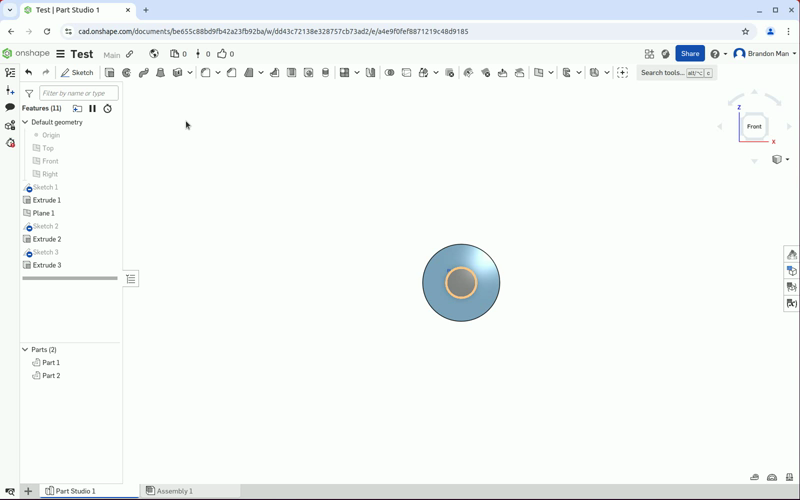
key(shift+h)
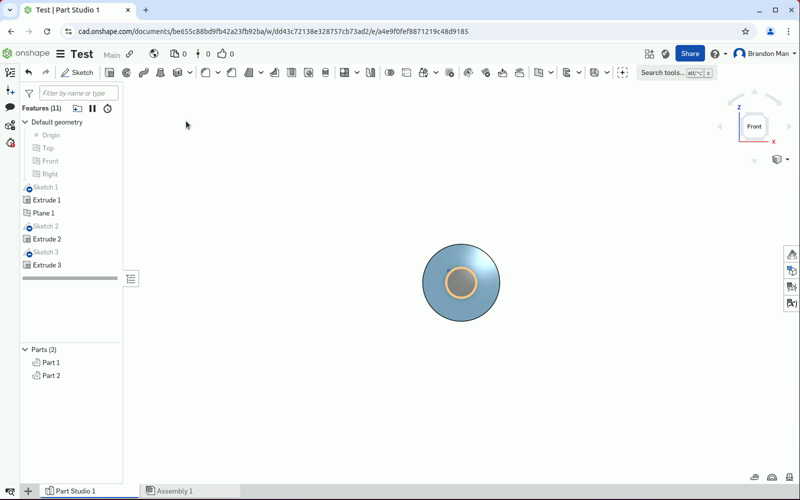
key(shift+h)
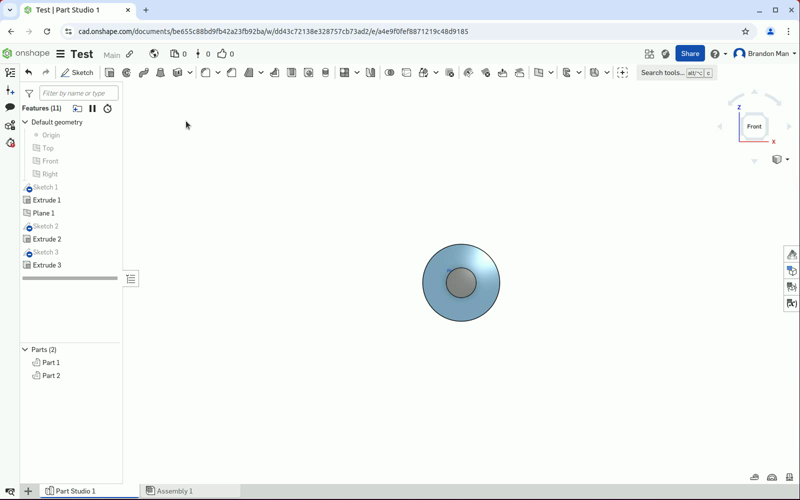
mouse_move(73, 189)
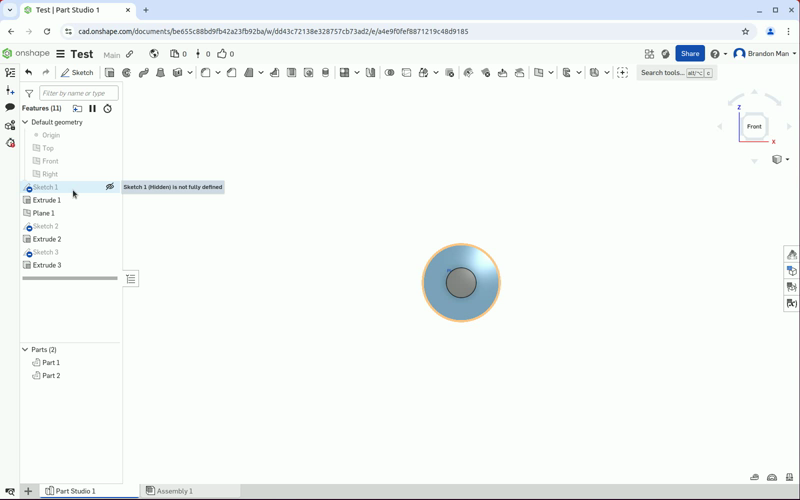
click(73, 189)
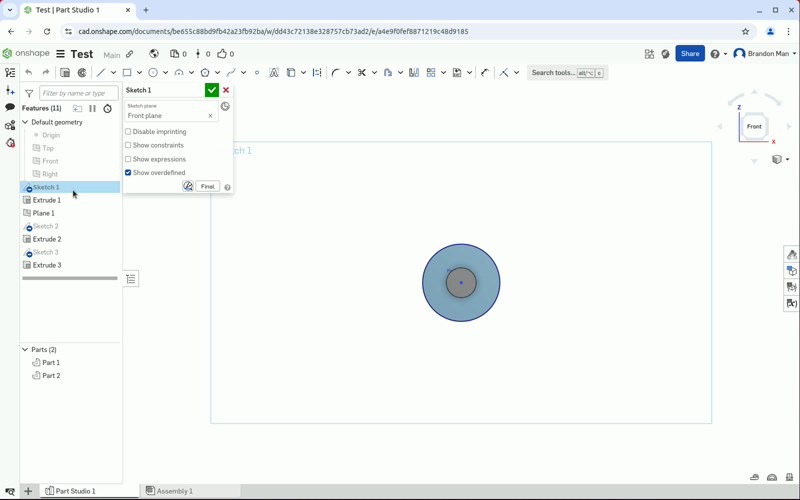
mouse_move(229, 92)
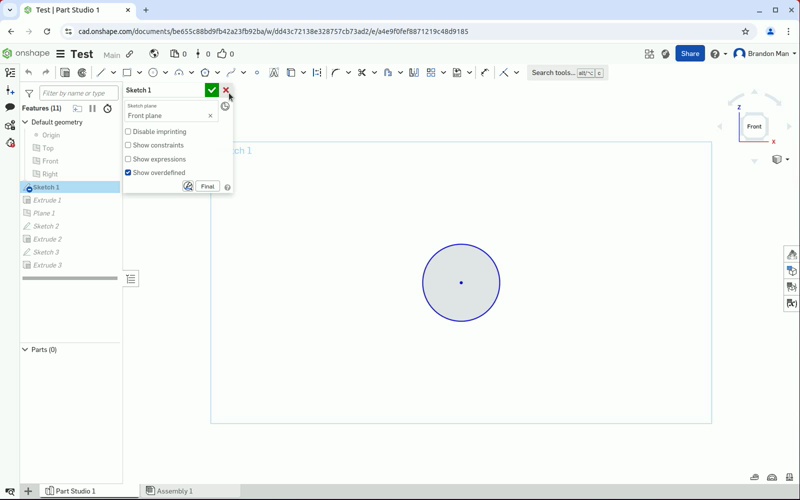
click(229, 92)
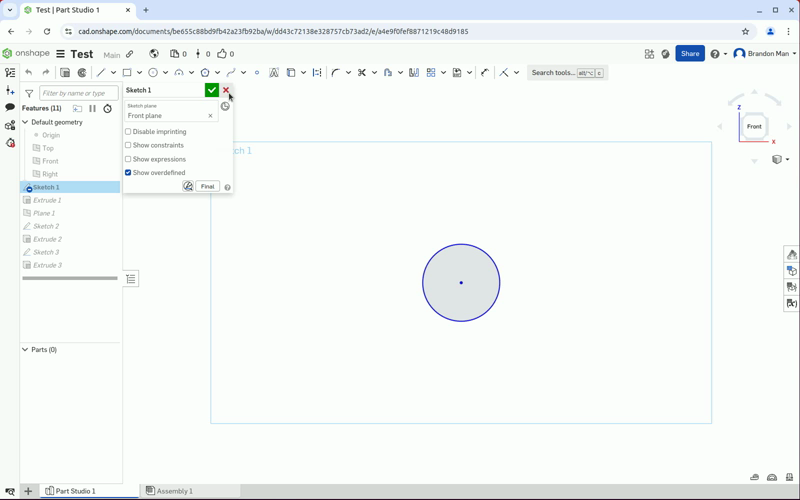
key(shift+s)
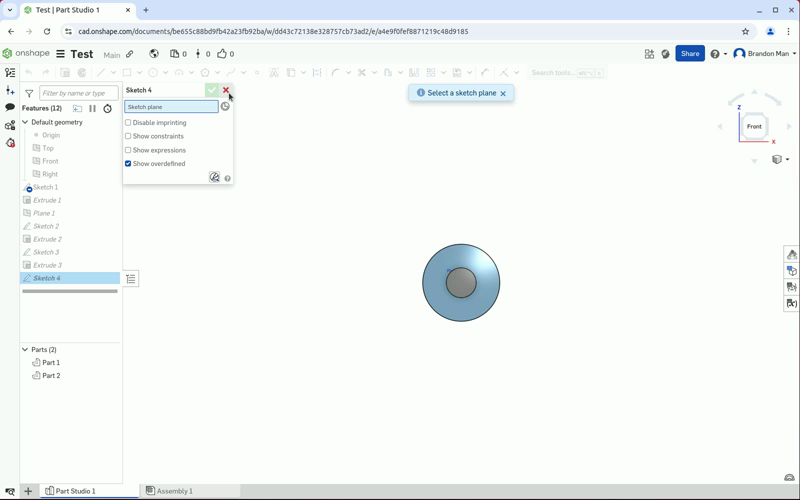
mouse_move(73, 215)
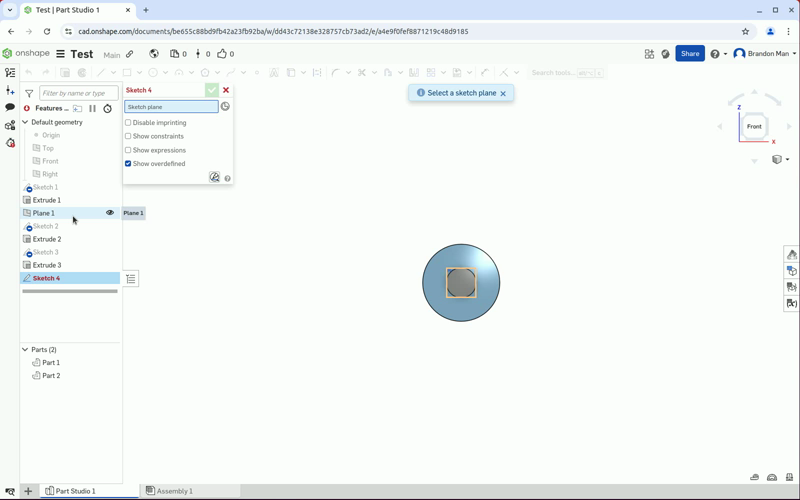
click(73, 215)
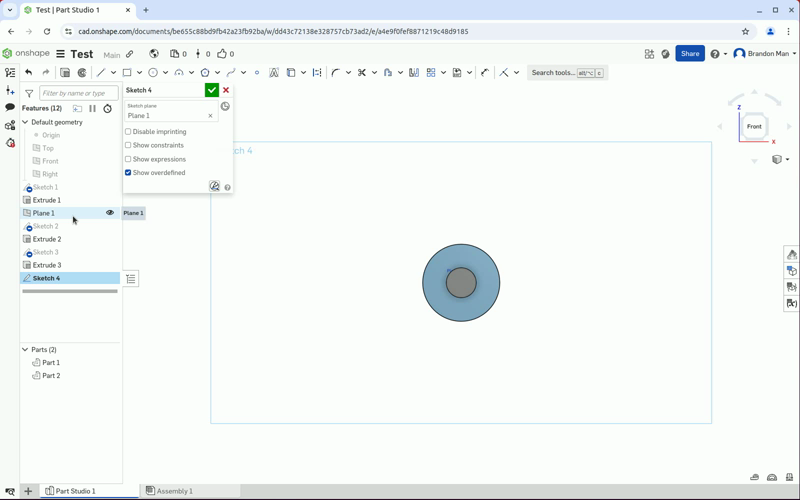
mouse_move(73, 352)
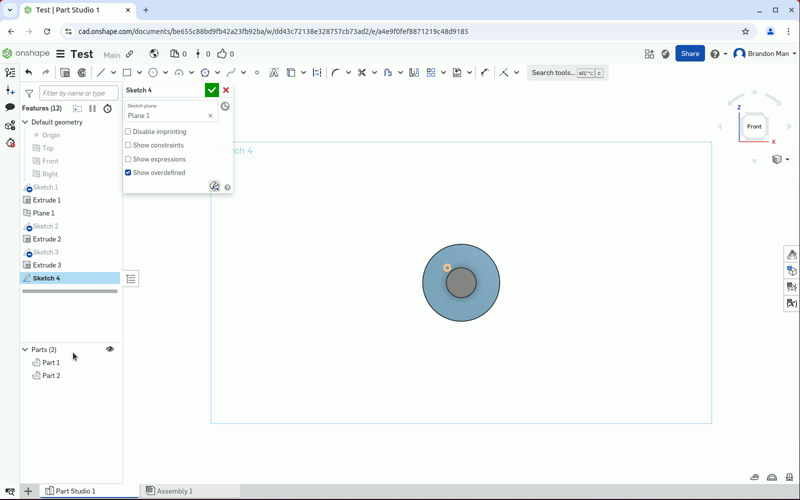
key(y)
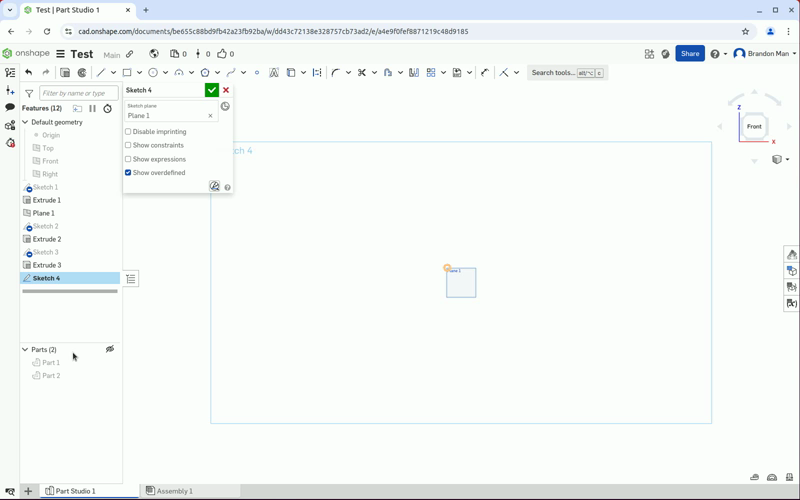
key(c)
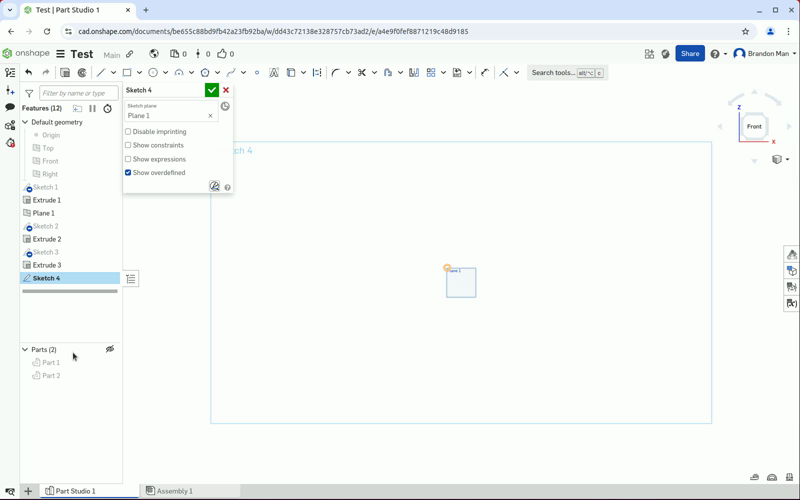
key_down(shift)
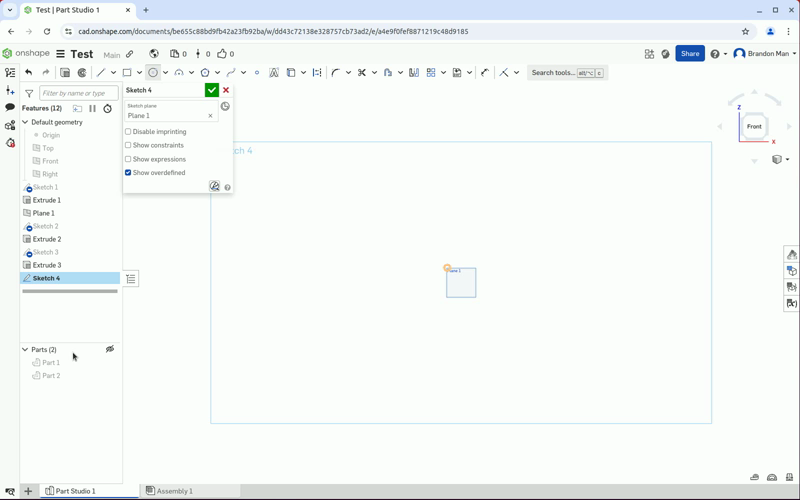
mouse_move(476, 267)
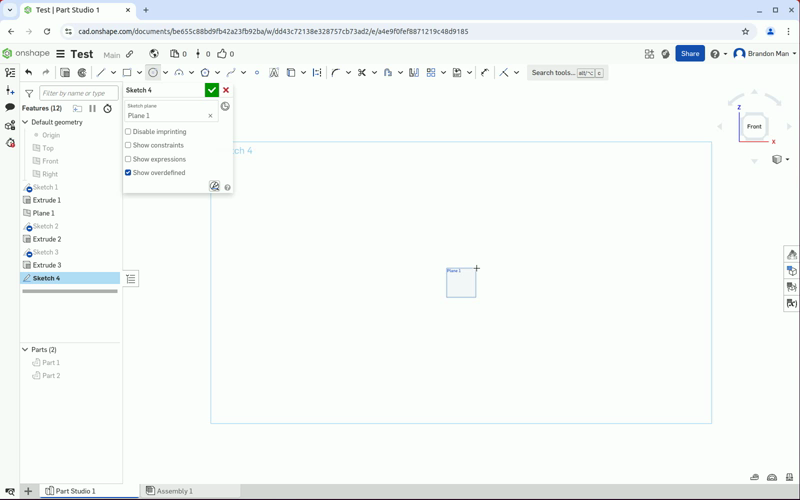
click(476, 267)
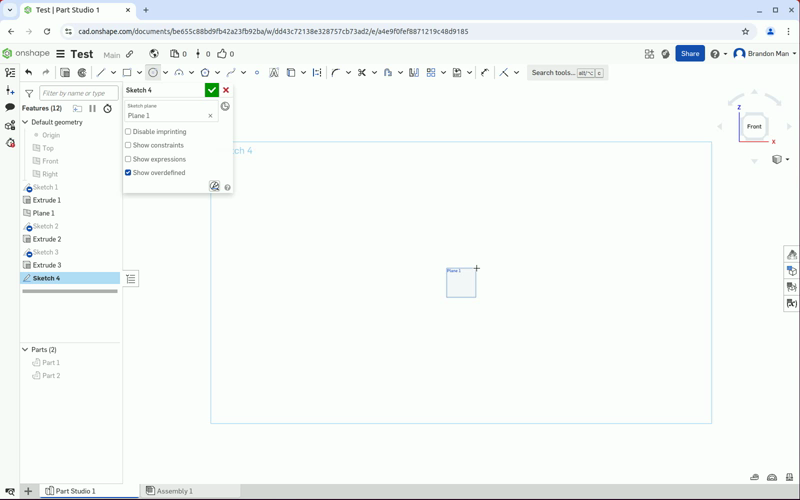
key_up(shift)
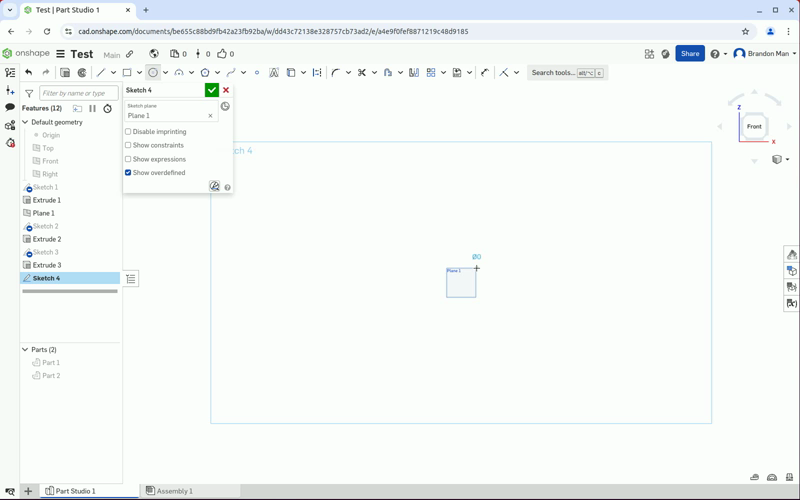
mouse_move(479, 267)
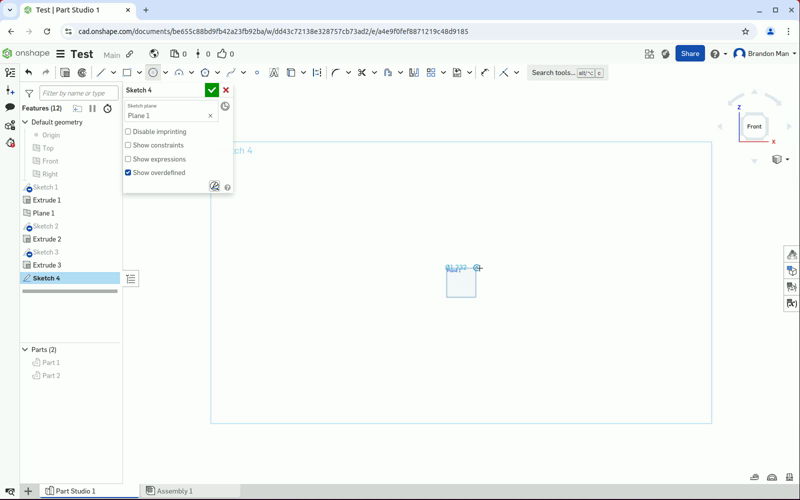
click(479, 267)
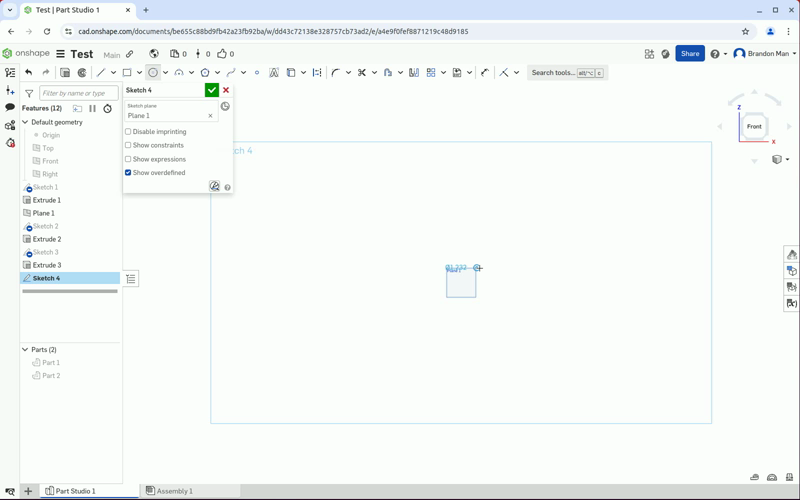
key(esc)
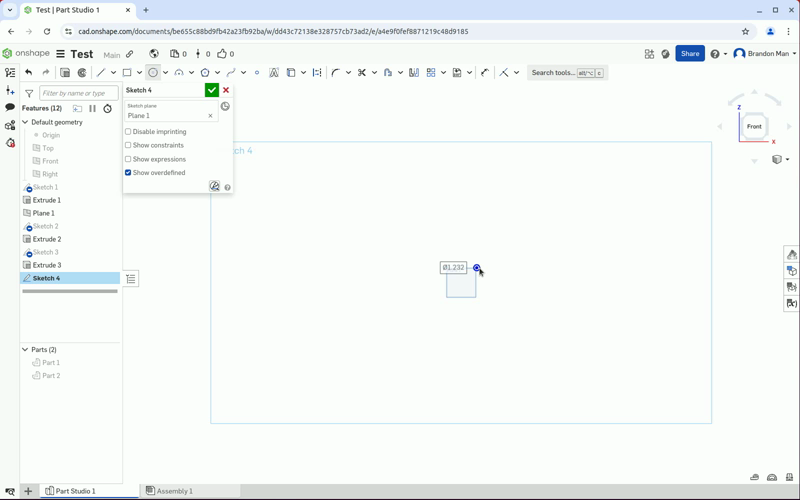
mouse_move(474, 266)
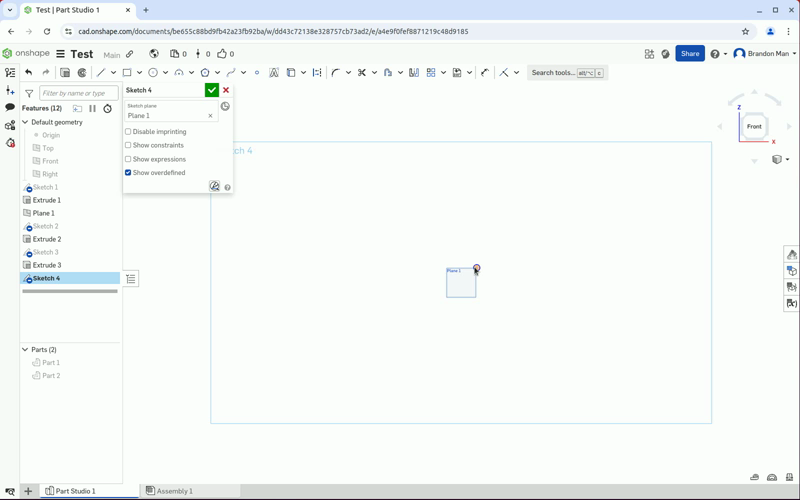
scroll(6)
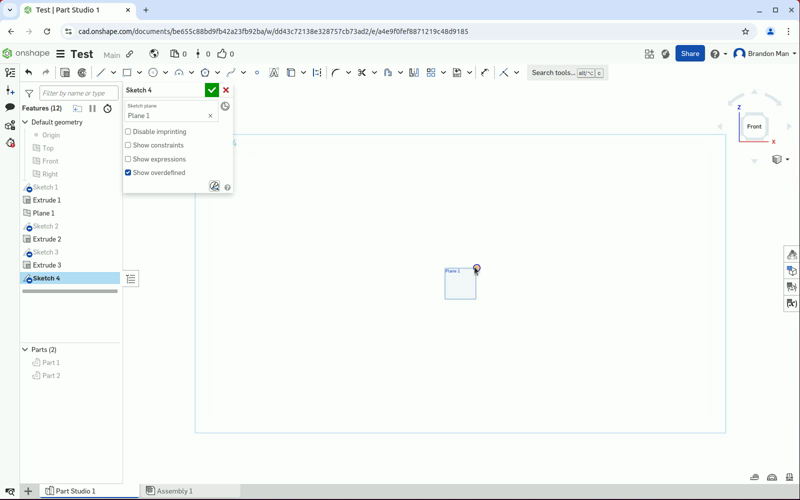
scroll(6)
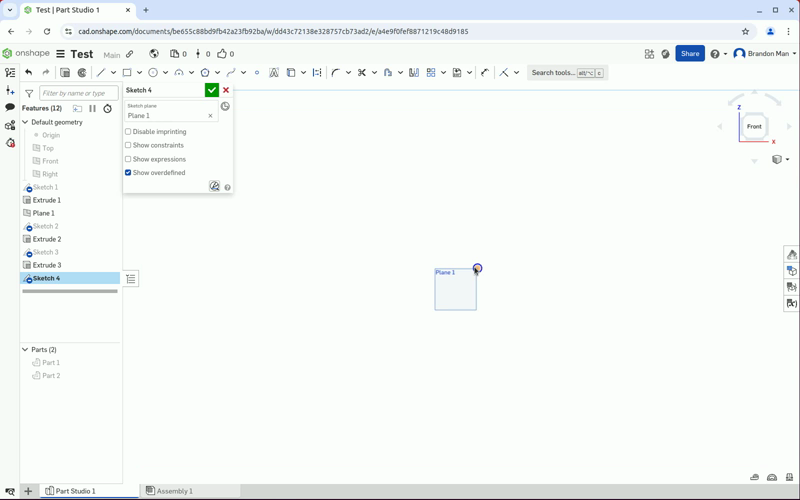
scroll(6)
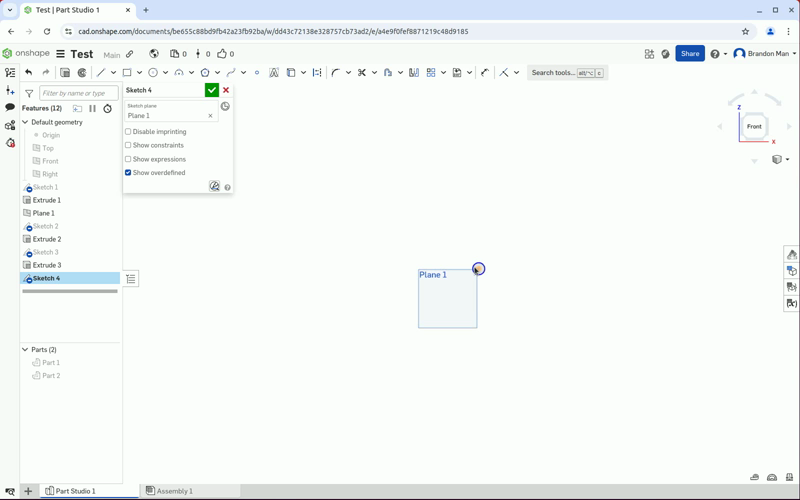
scroll(6)
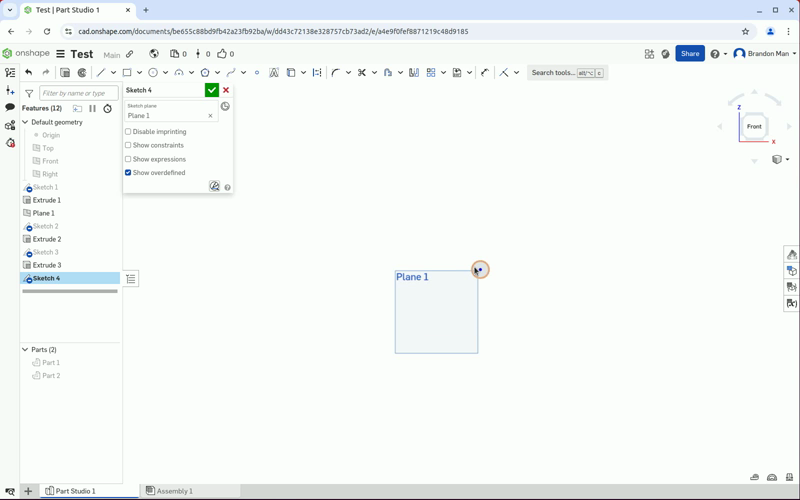
scroll(6)
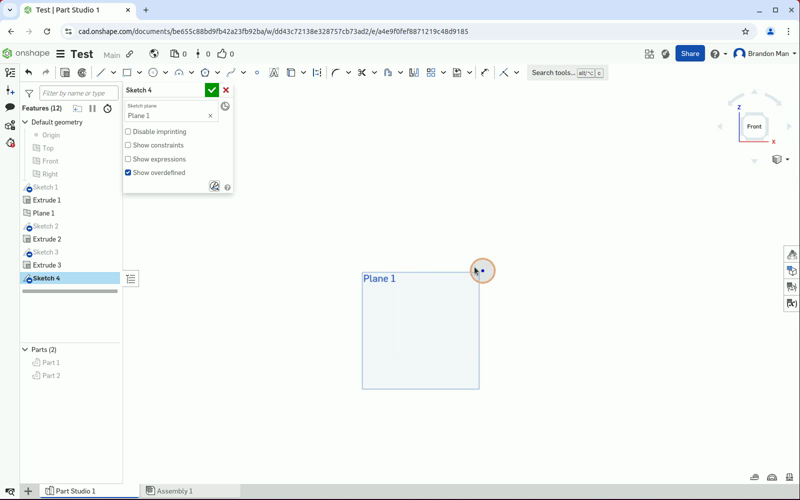
scroll(6)
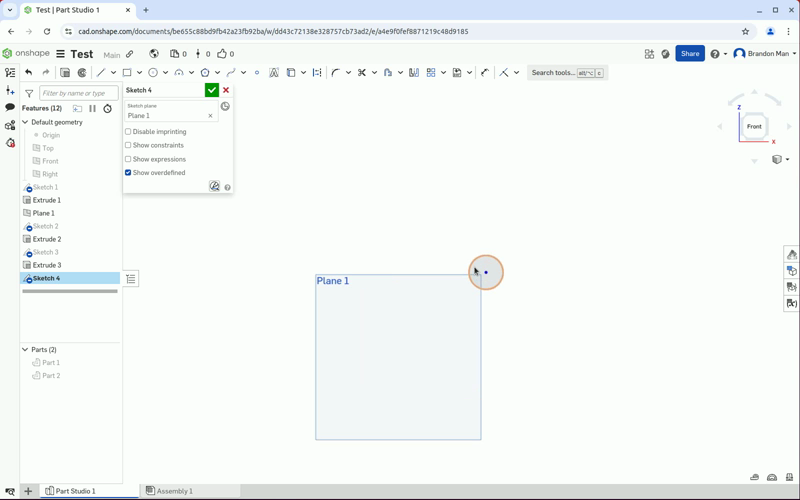
scroll(6)
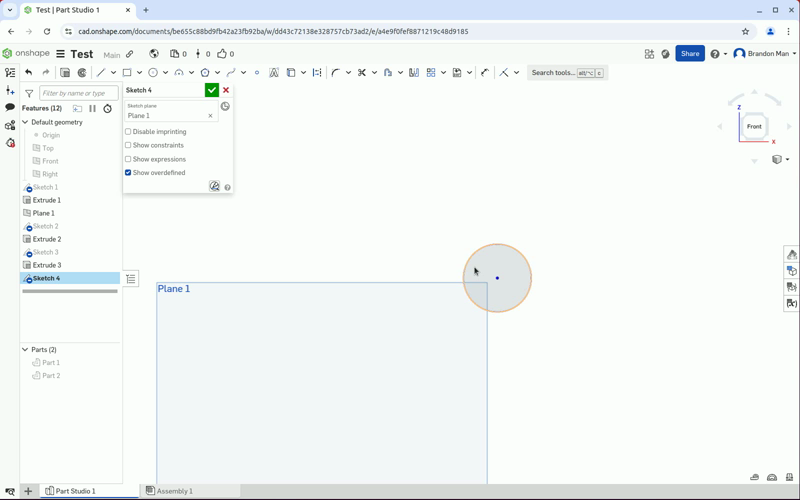
click(474, 266)
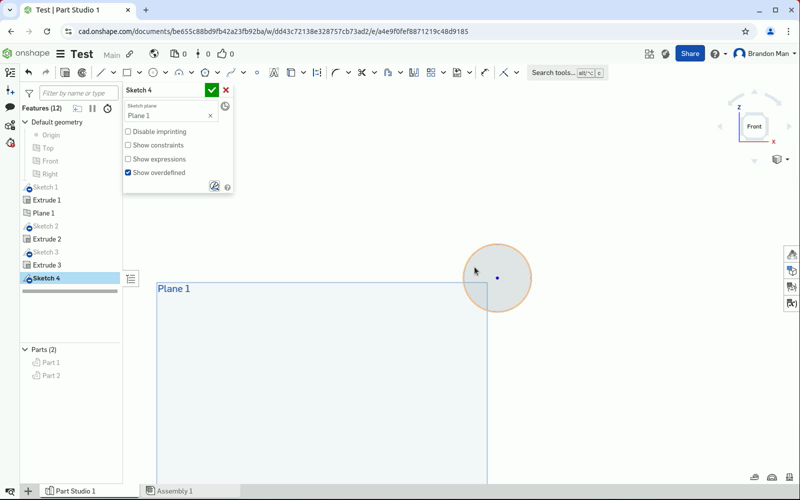
scroll(-6)
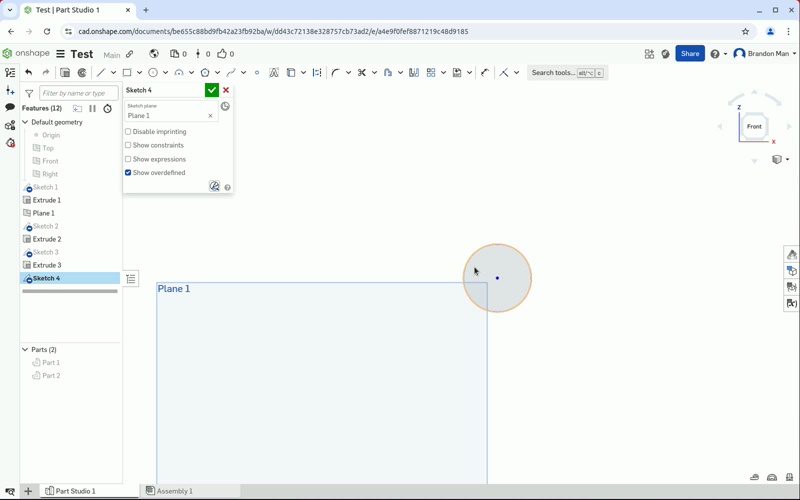
scroll(-6)
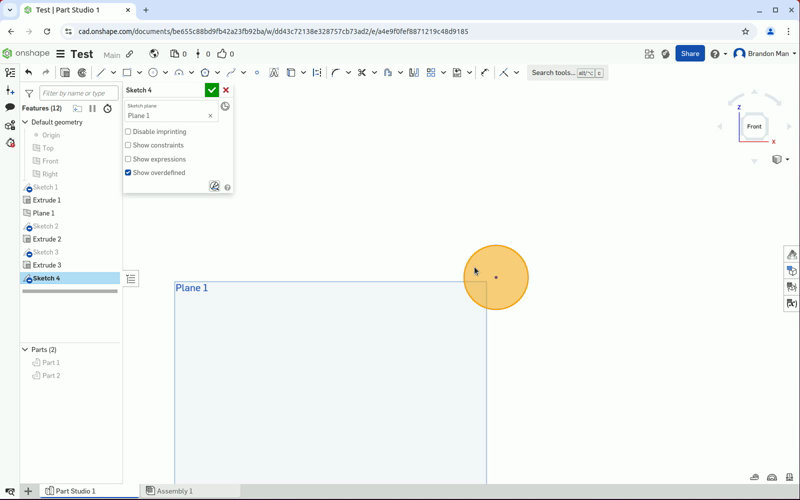
scroll(-6)
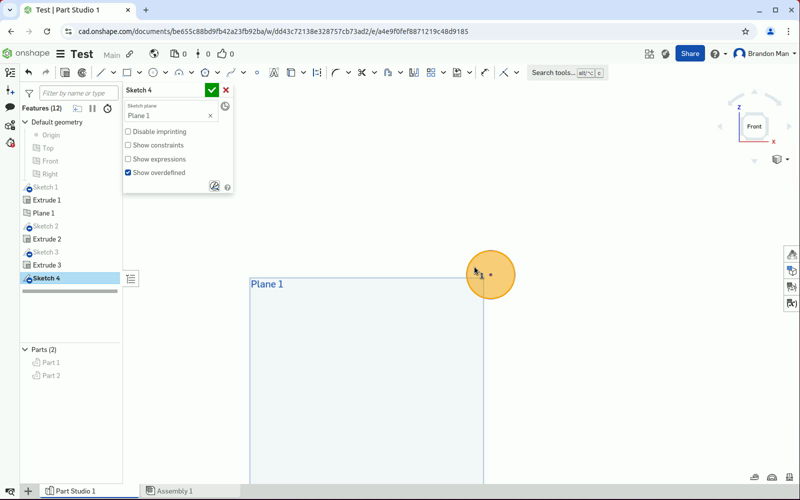
scroll(-6)
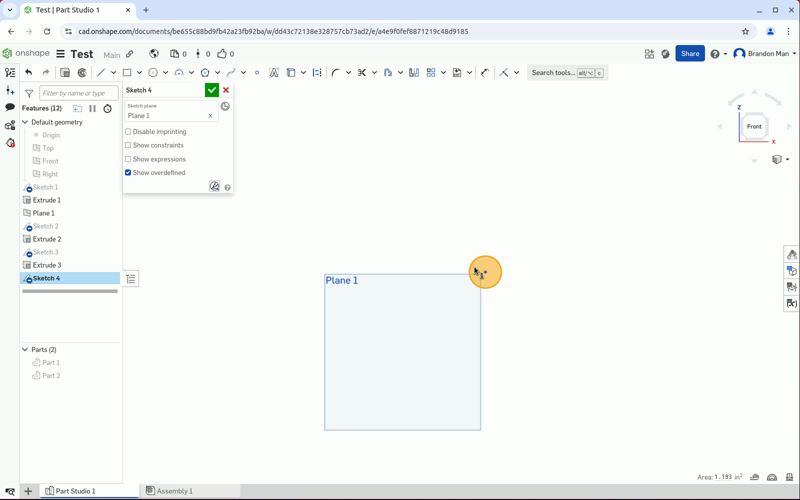
scroll(-6)
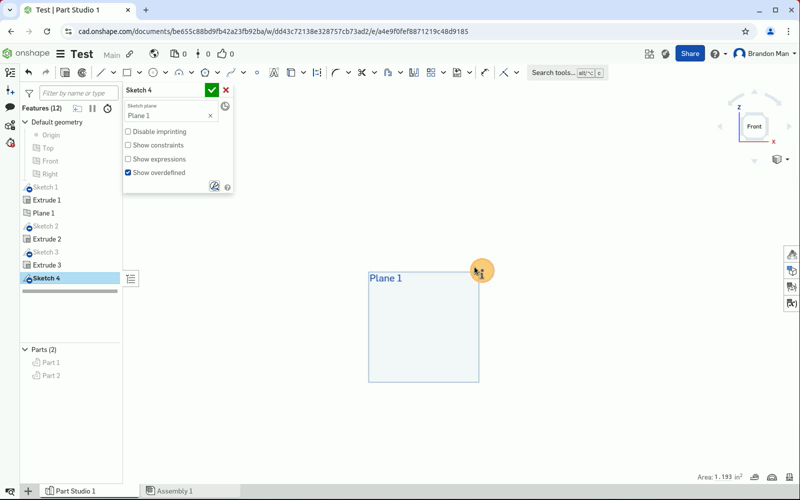
scroll(-6)
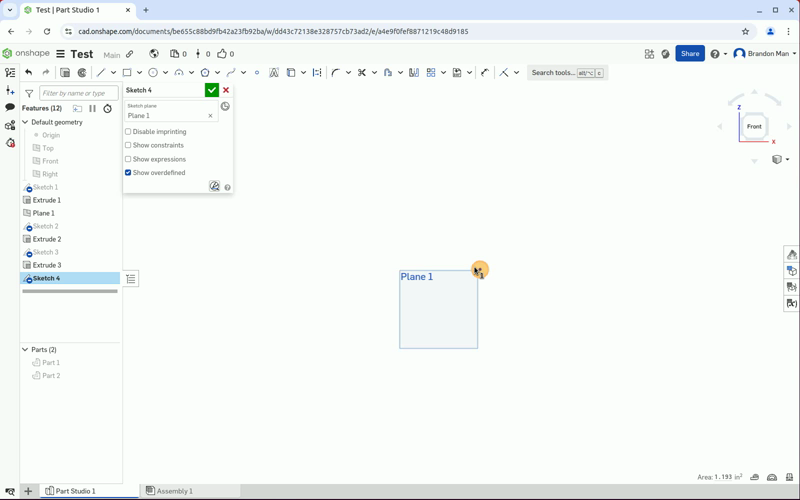
scroll(-6)
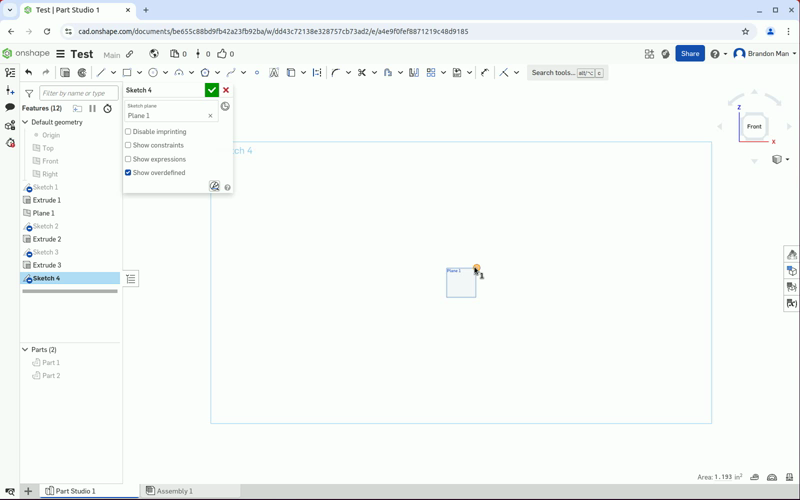
mouse_move(73, 352)
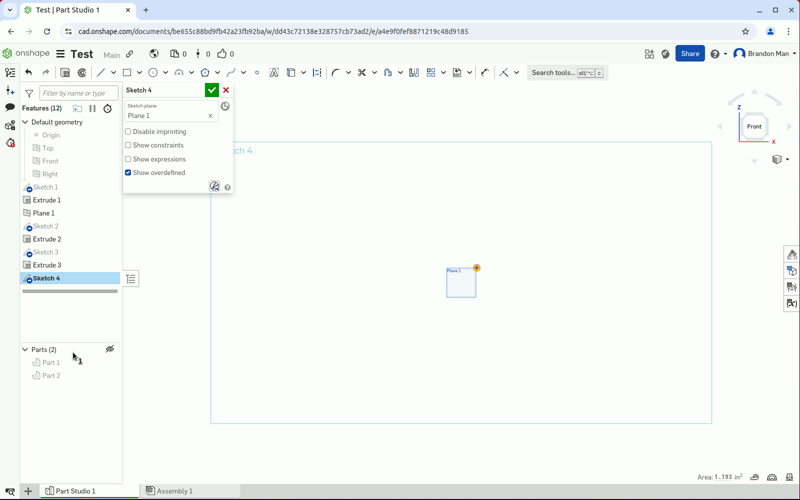
key(shift+y)
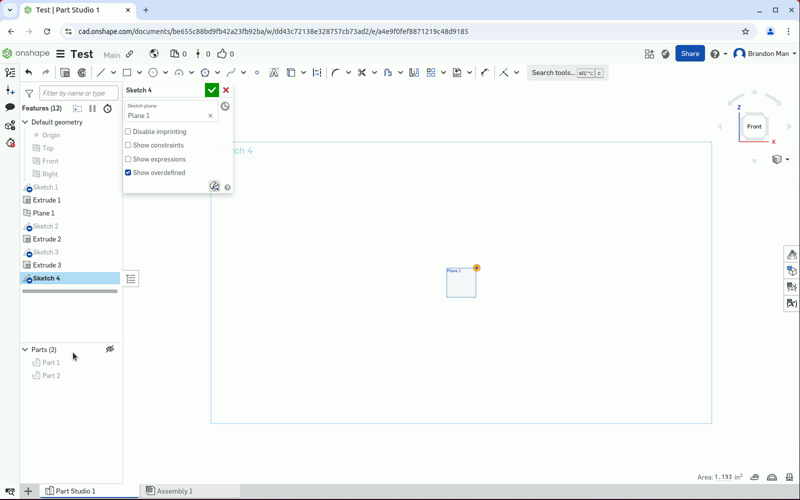
key(shift+e)
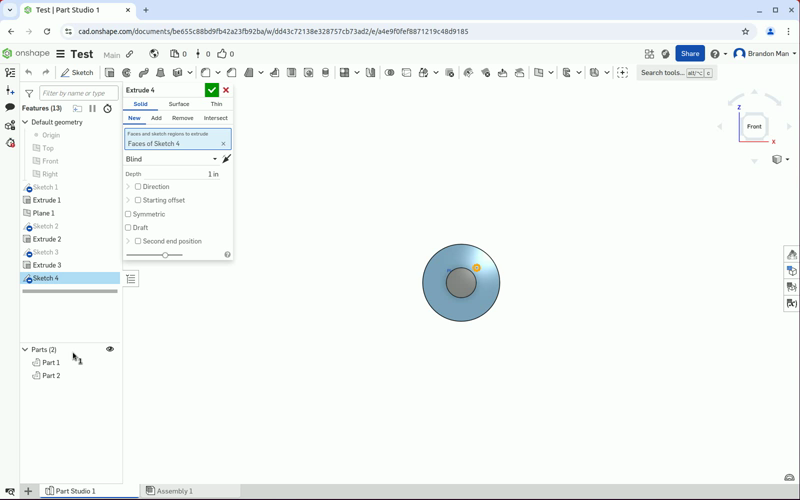
mouse_move(143, 106)
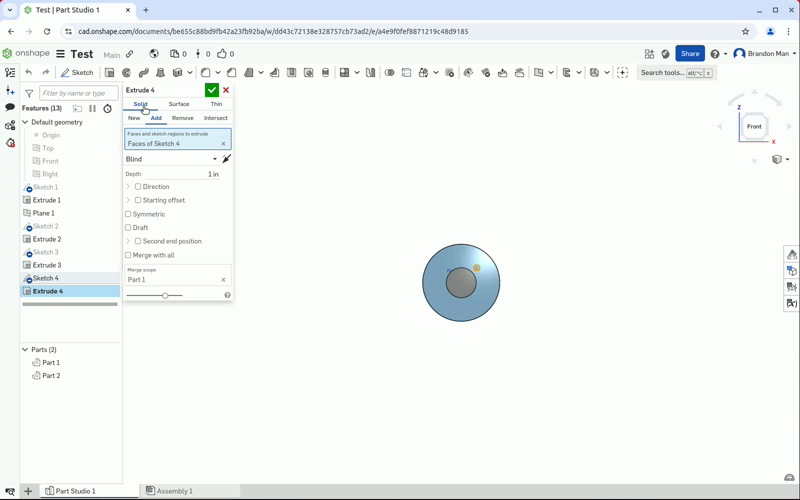
click(143, 106)
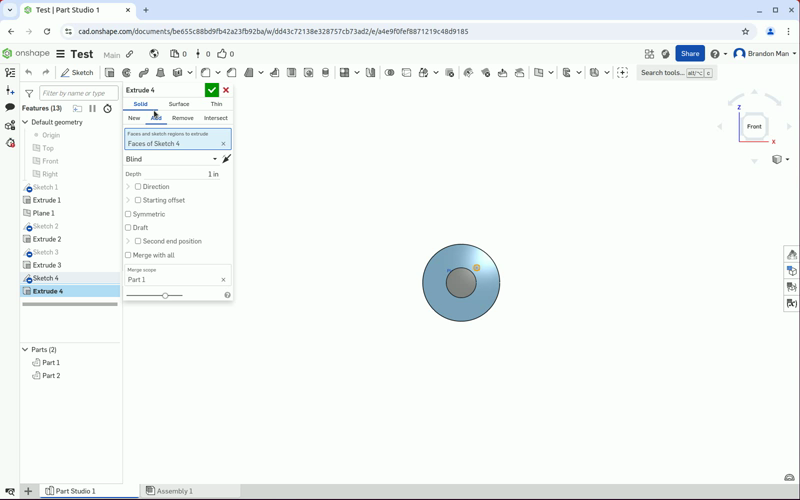
mouse_move(186, 120)
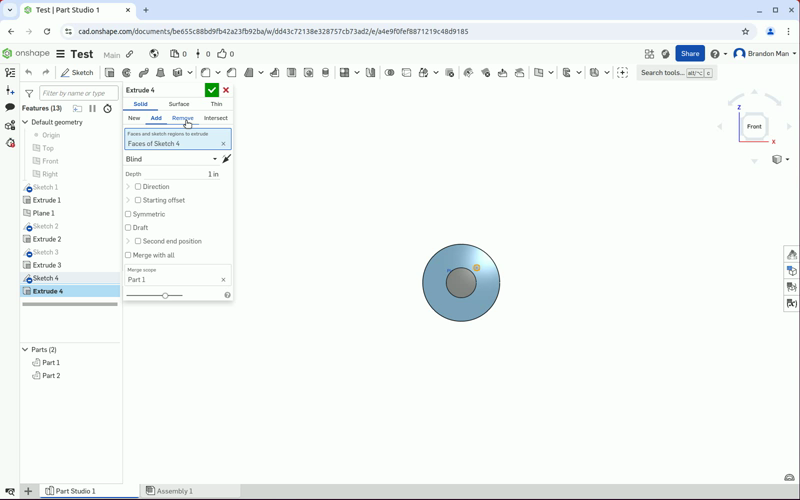
click(186, 120)
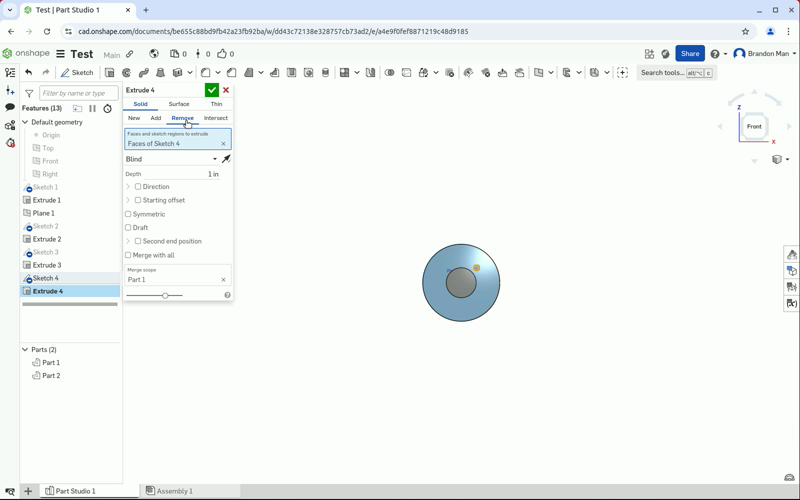
key(tab, 4)
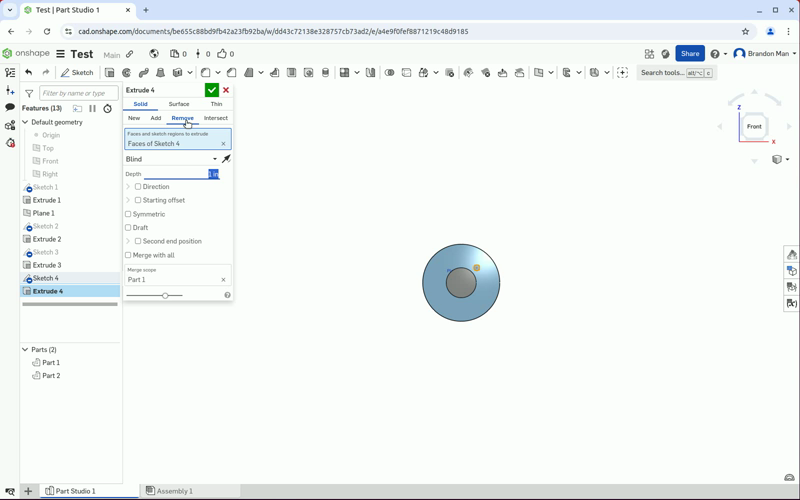
text(2.407)
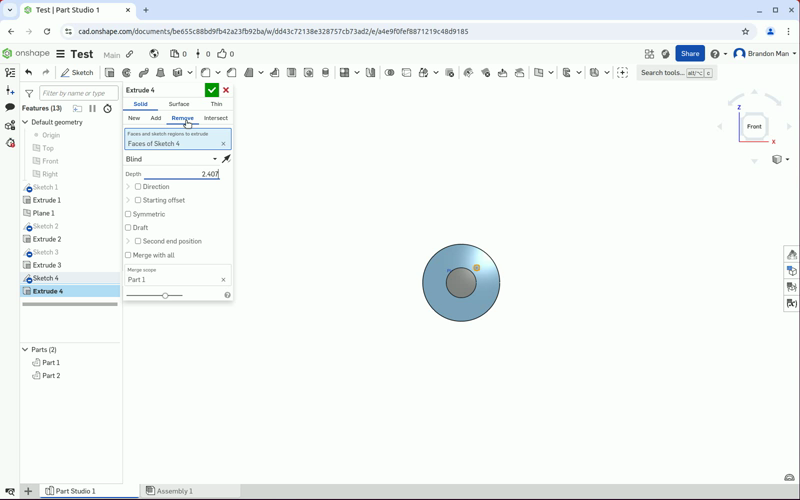
key(tab, 6)
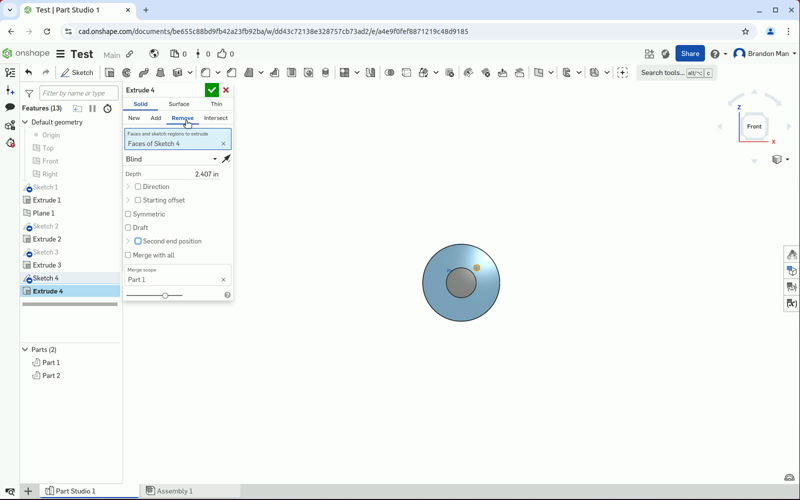
key(space)
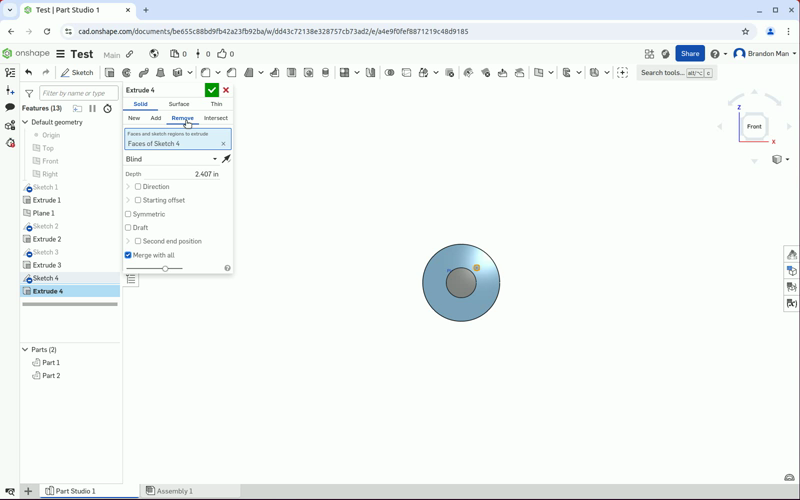
key(enter)
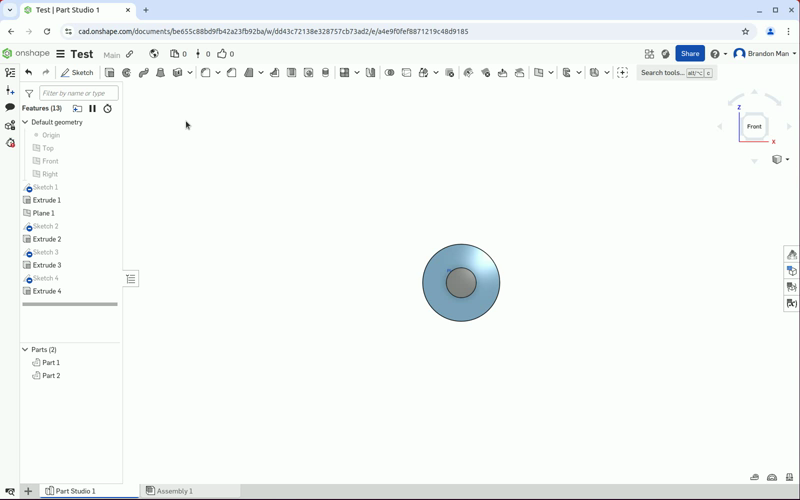
key(shift+h)
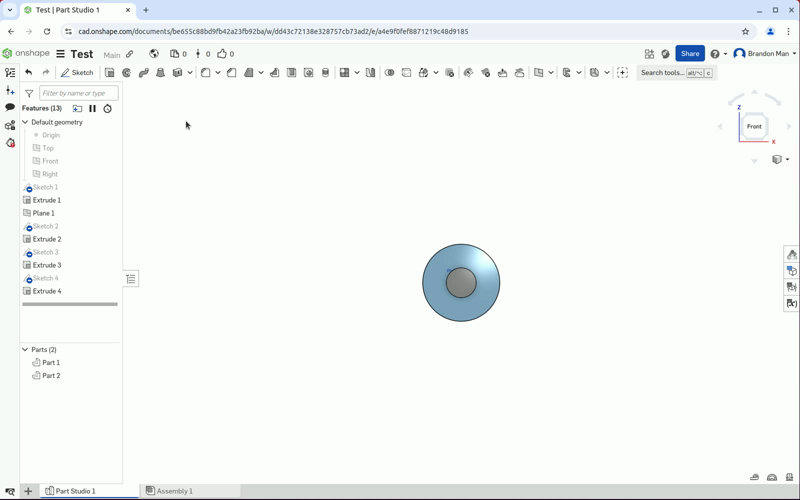
key(shift+h)
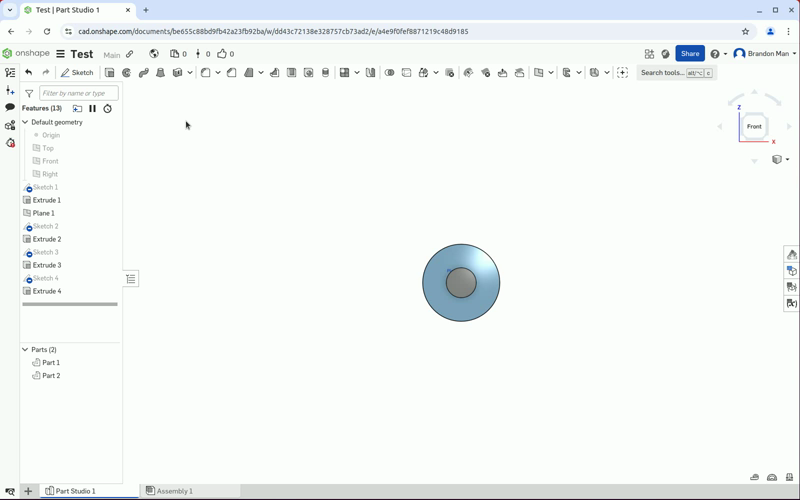
mouse_move(73, 189)
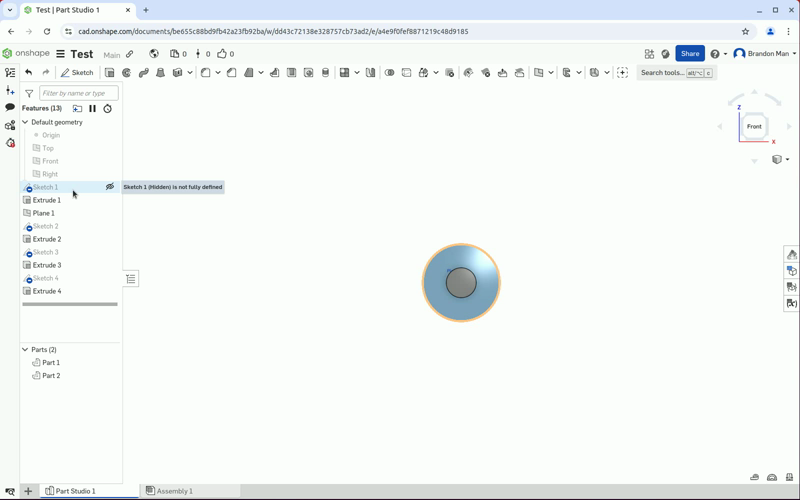
click(73, 189)
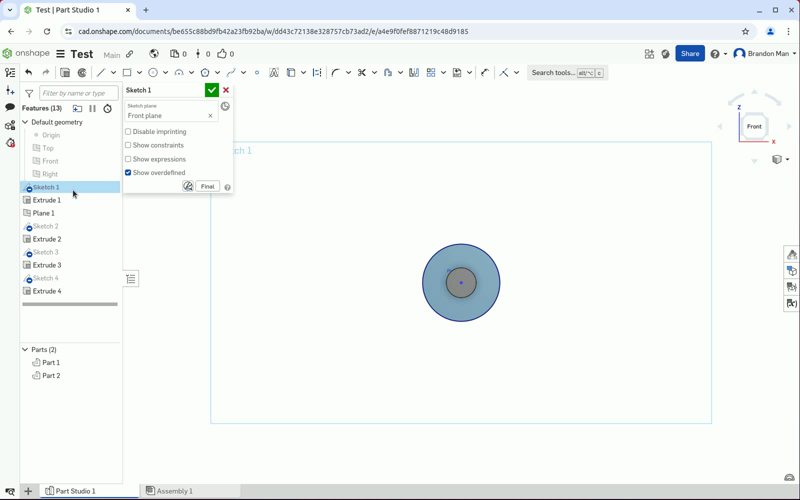
mouse_move(229, 92)
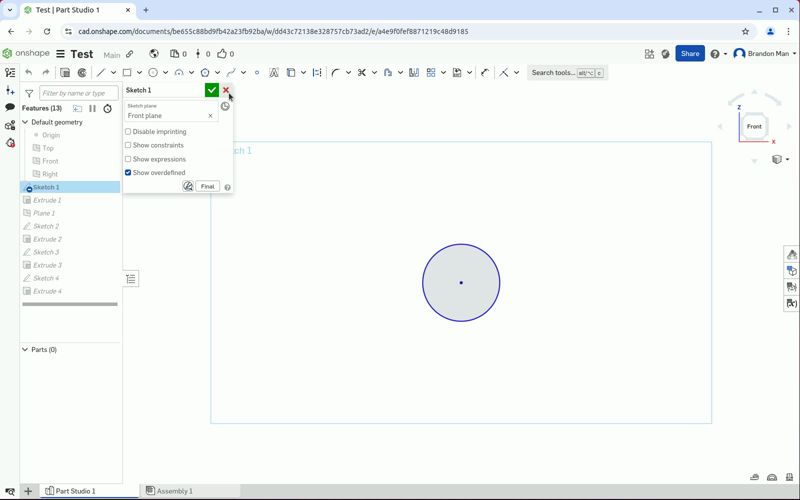
click(229, 92)
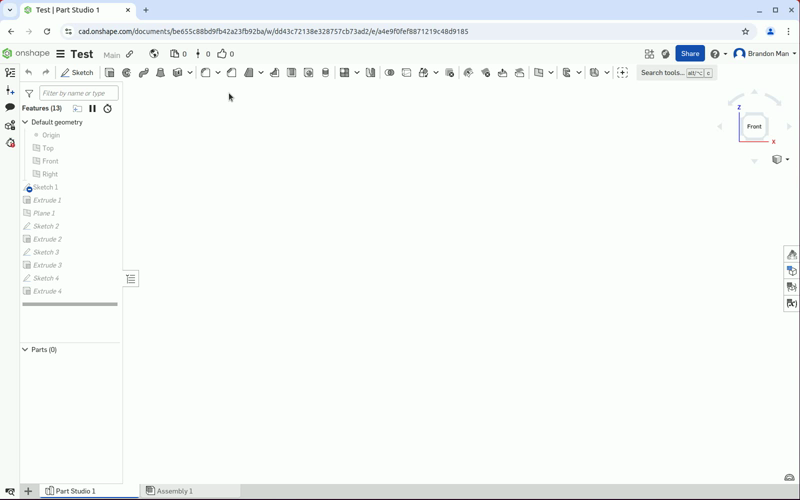
key(shift+s)
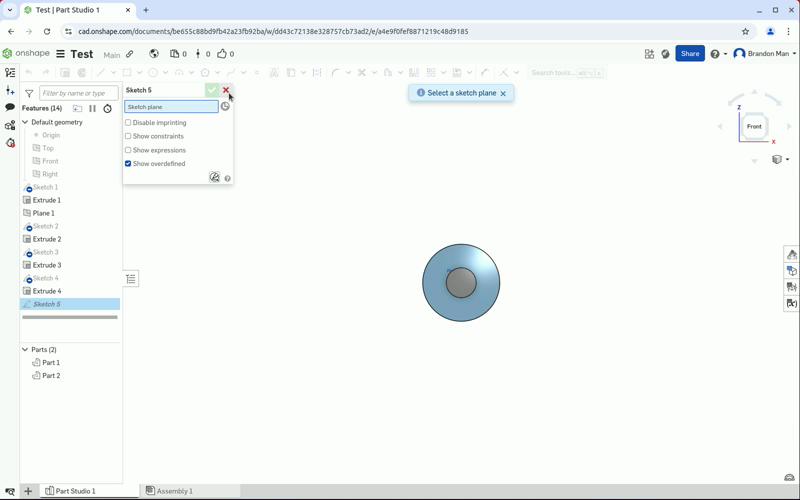
mouse_move(73, 215)
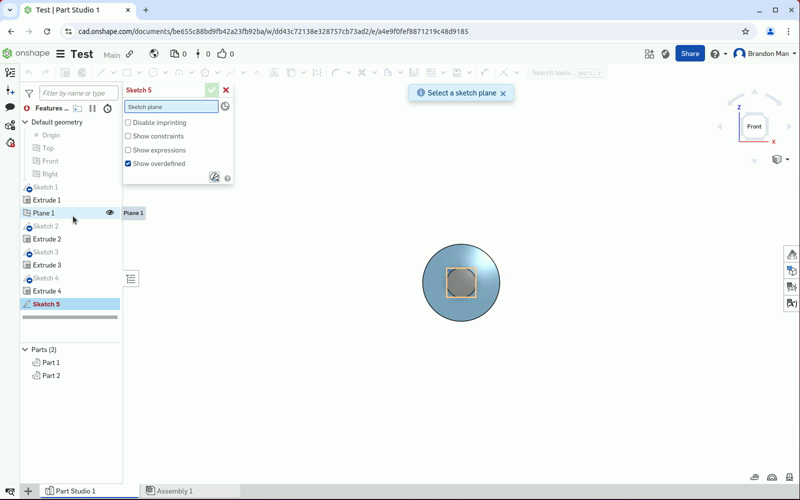
click(73, 215)
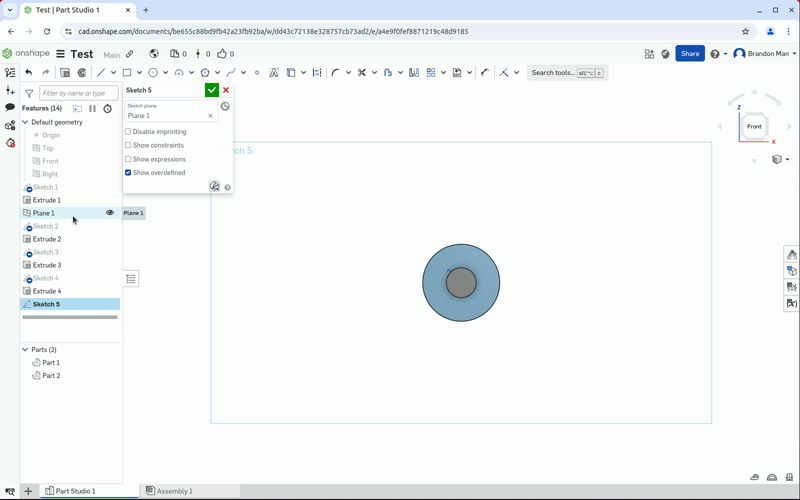
mouse_move(73, 352)
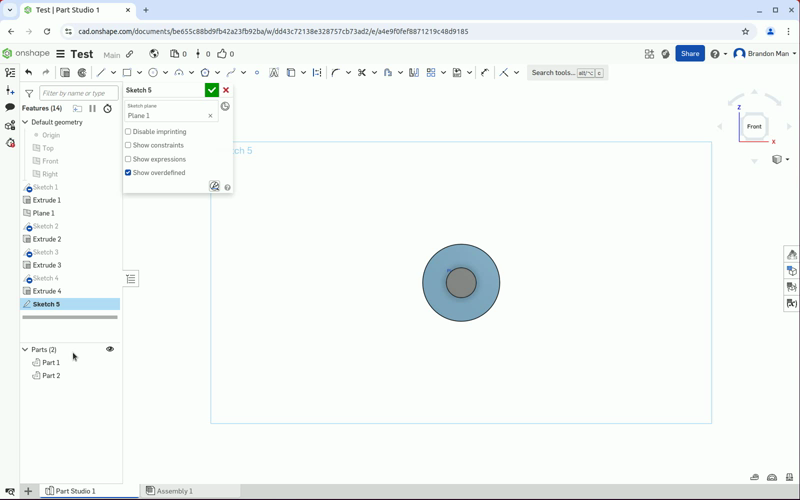
key(y)
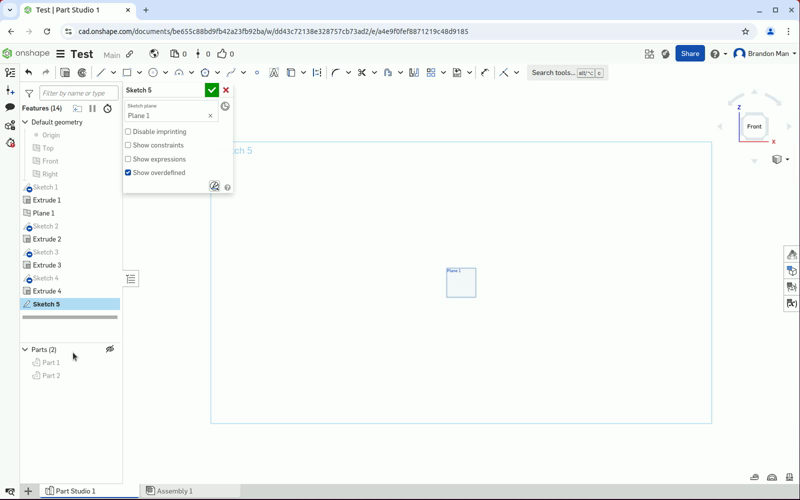
key(c)
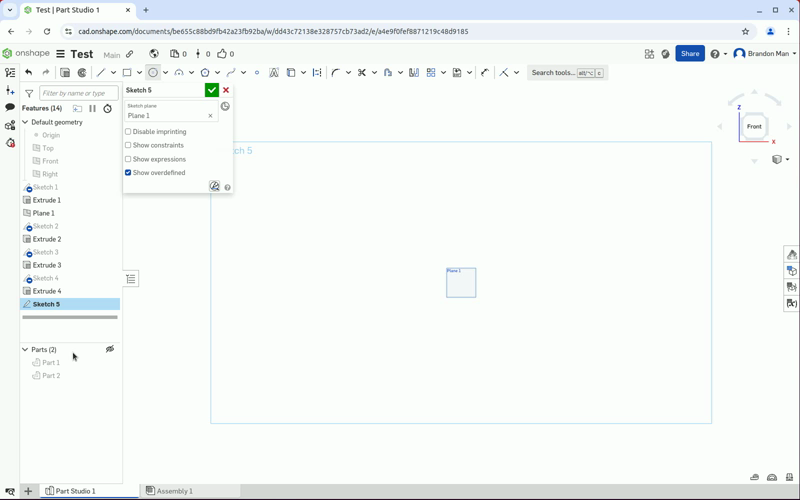
key_down(shift)
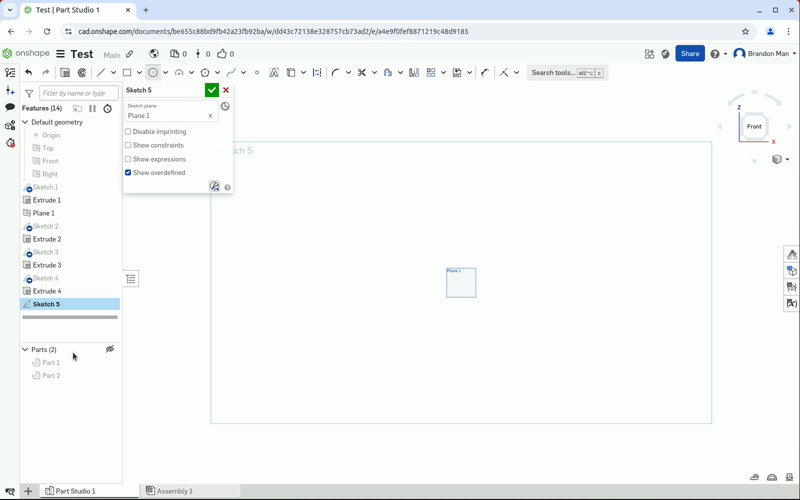
mouse_move(476, 298)
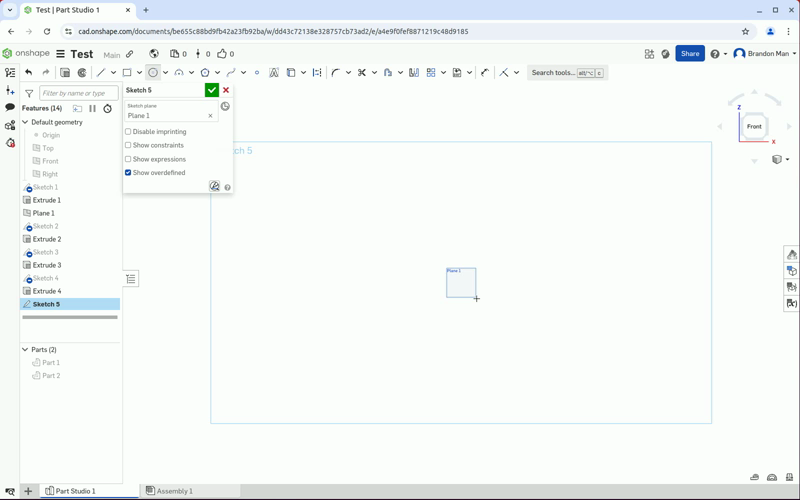
click(476, 298)
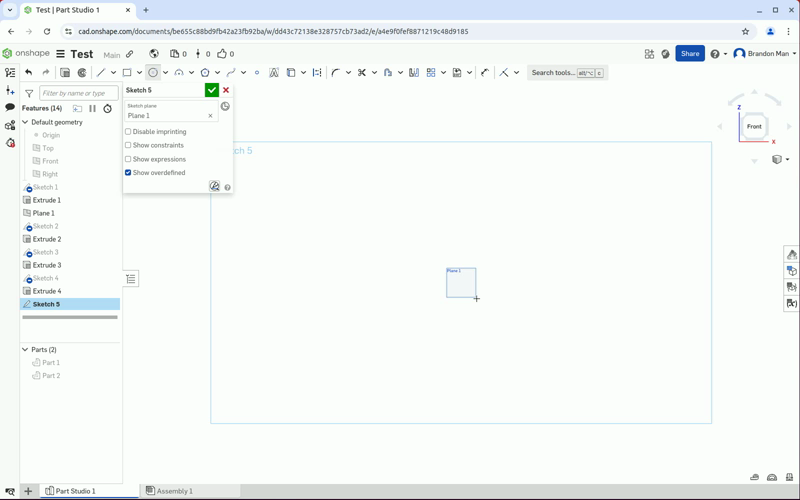
key_up(shift)
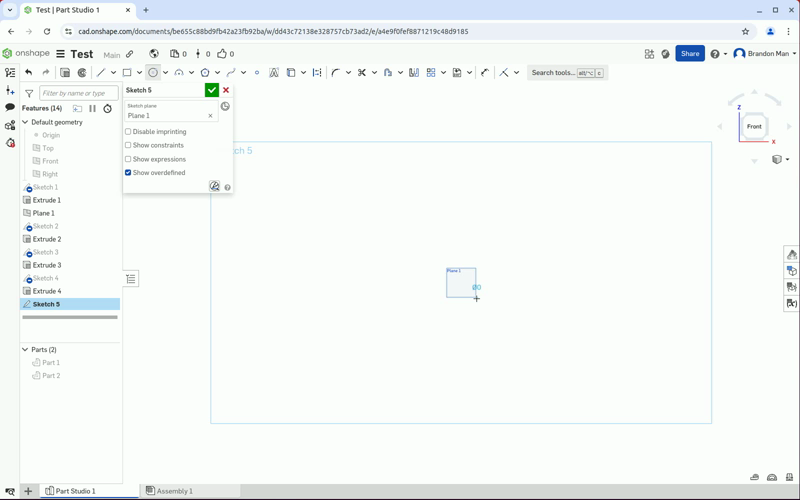
mouse_move(479, 298)
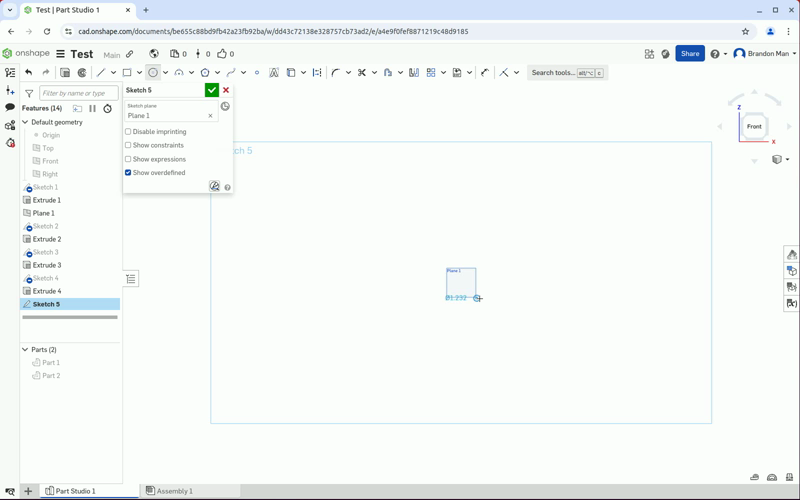
click(479, 298)
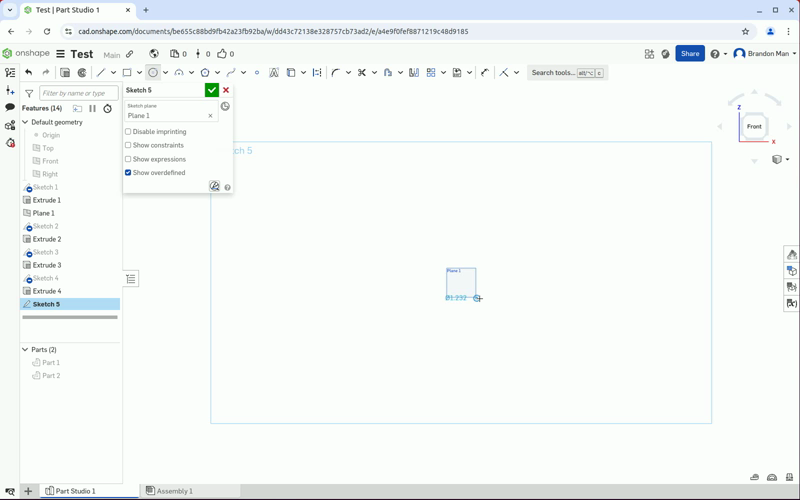
key(esc)
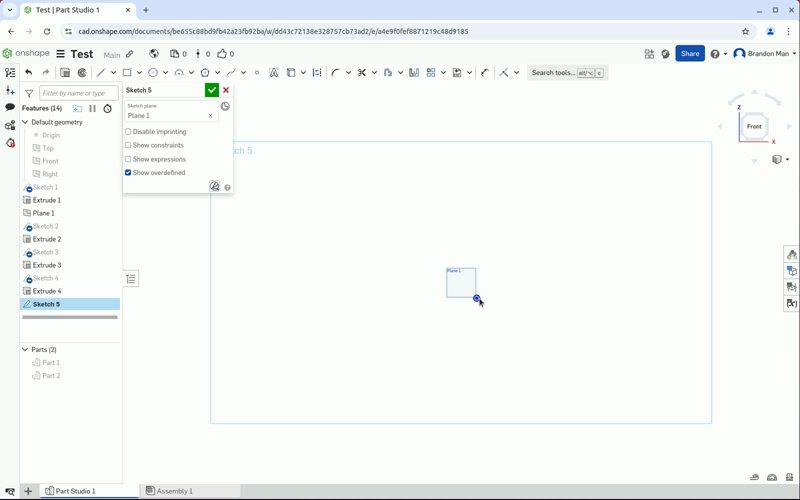
mouse_move(478, 296)
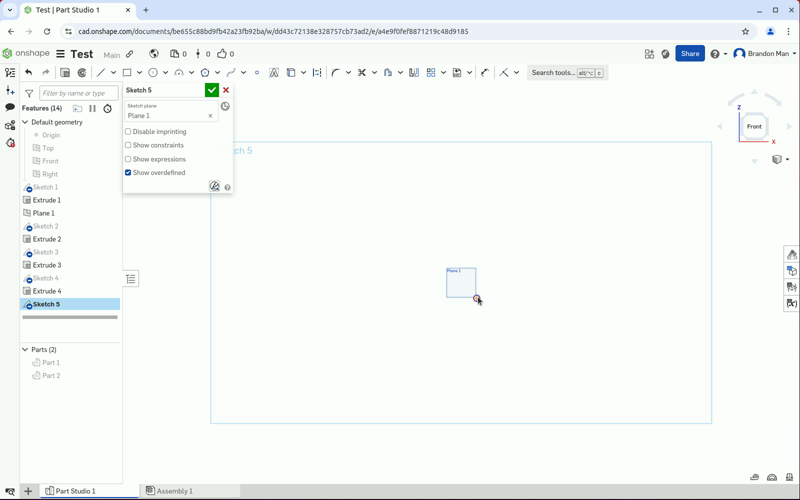
scroll(6)
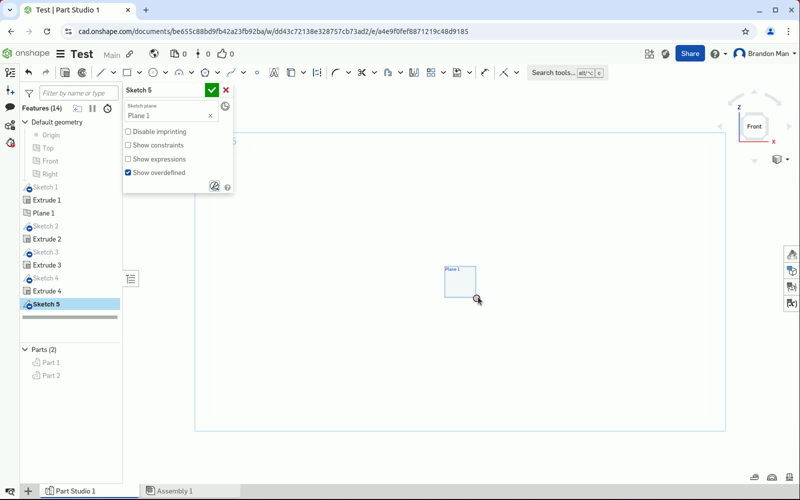
scroll(6)
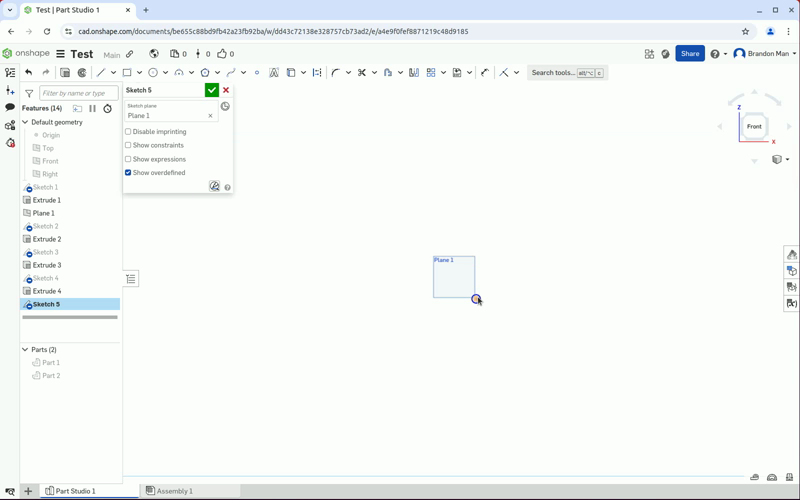
scroll(6)
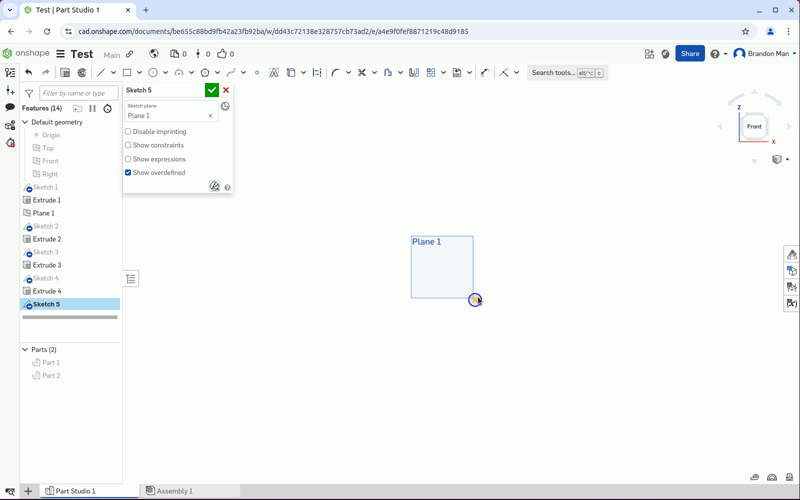
scroll(6)
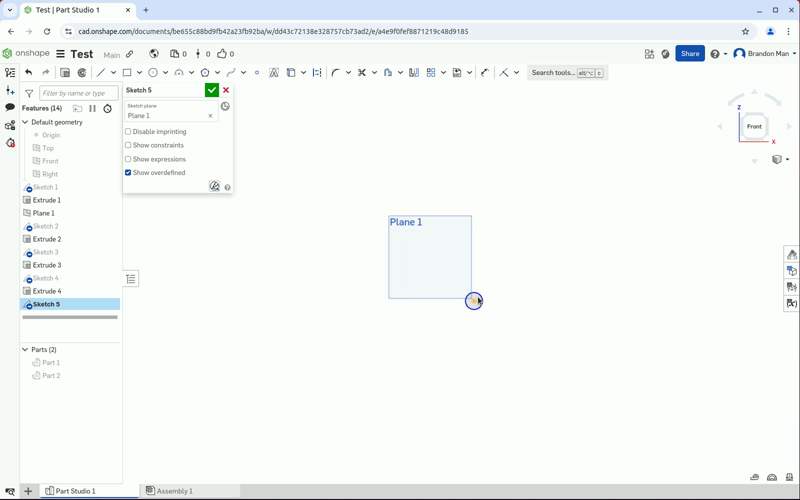
scroll(6)
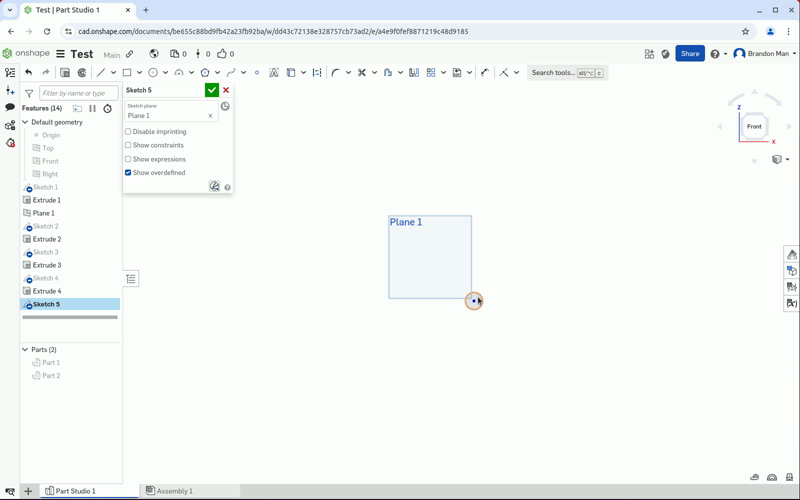
scroll(6)
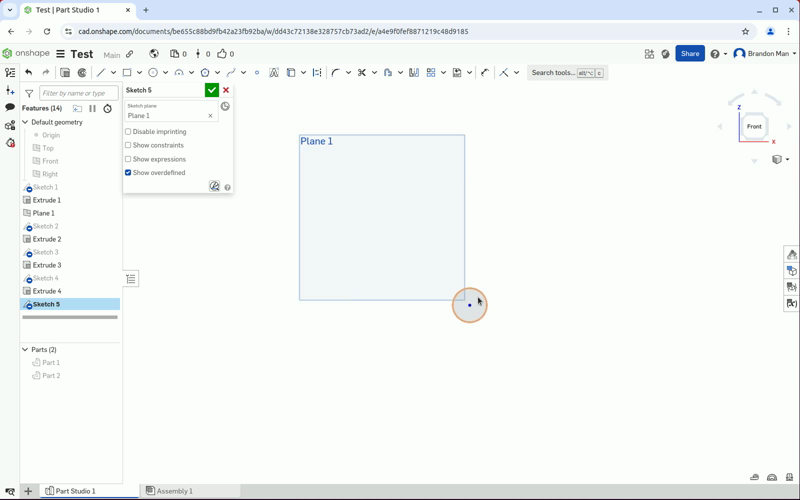
scroll(6)
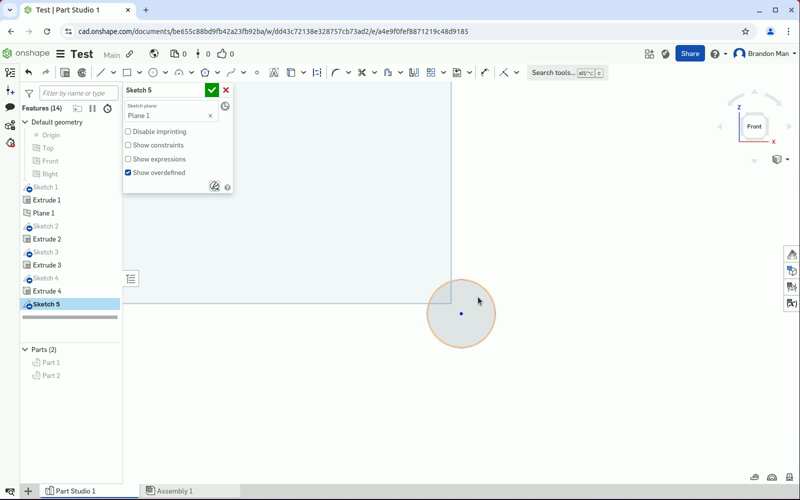
click(478, 296)
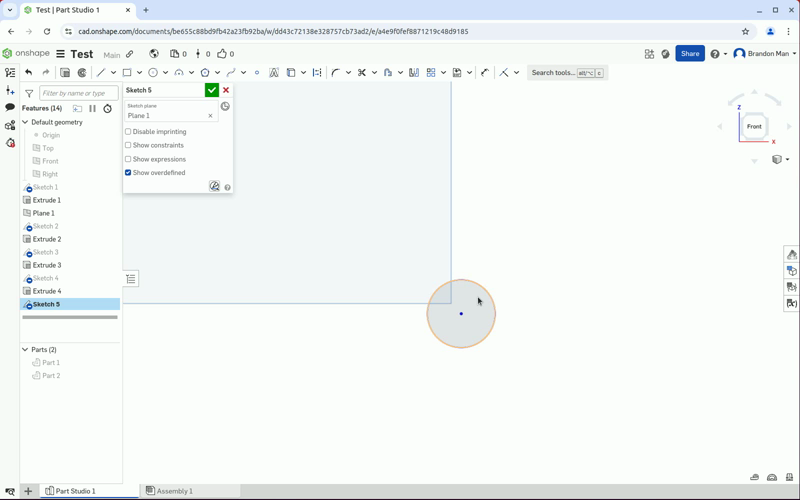
scroll(-6)
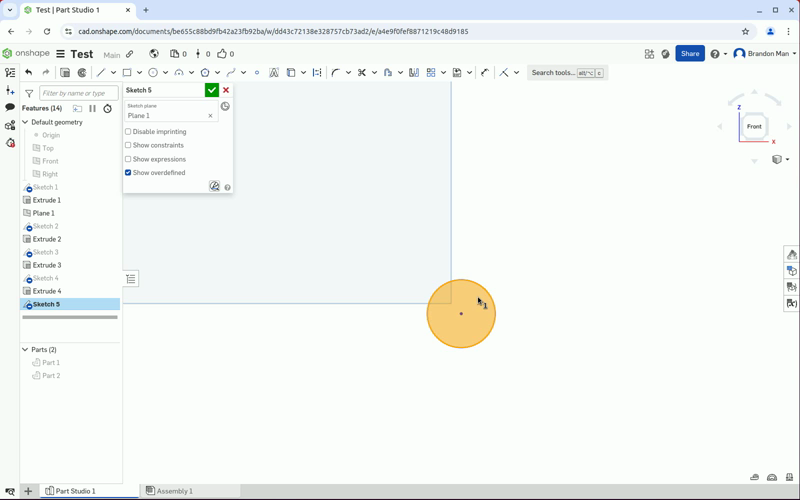
scroll(-6)
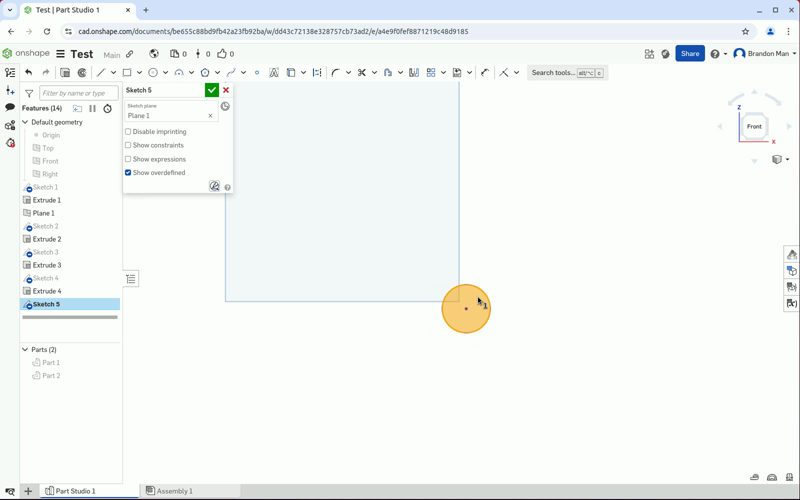
scroll(-6)
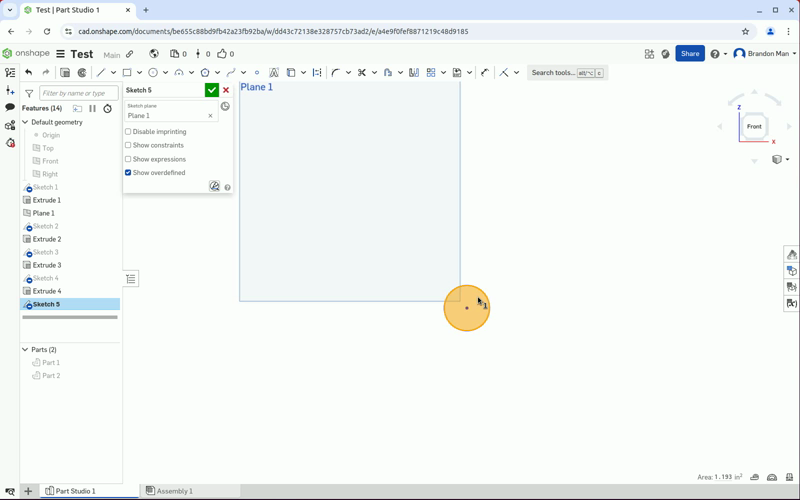
scroll(-6)
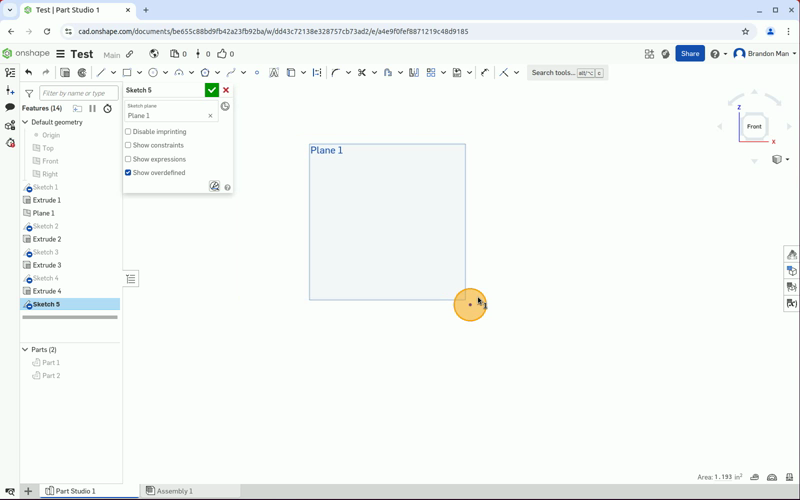
scroll(-6)
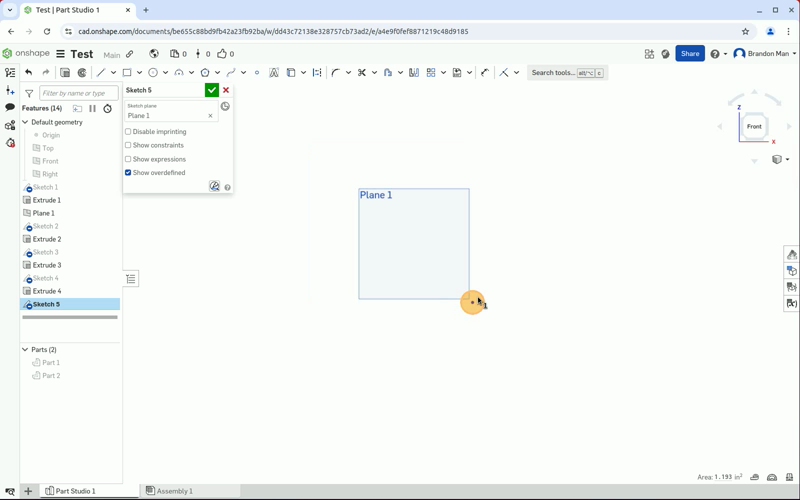
scroll(-6)
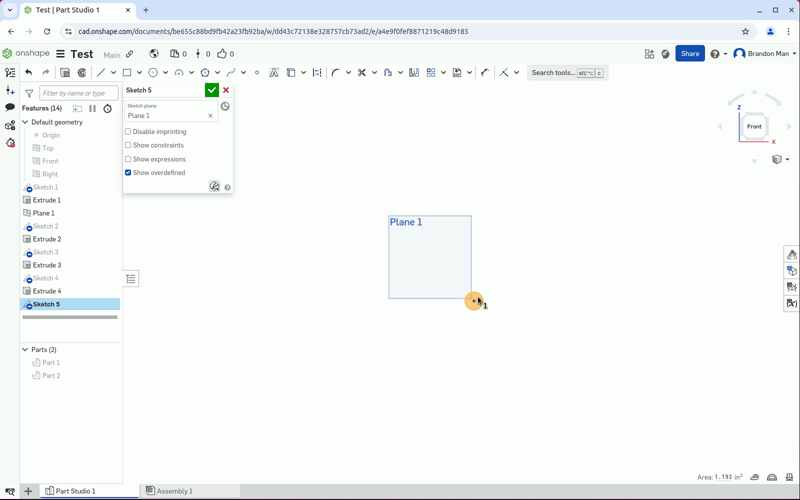
scroll(-6)
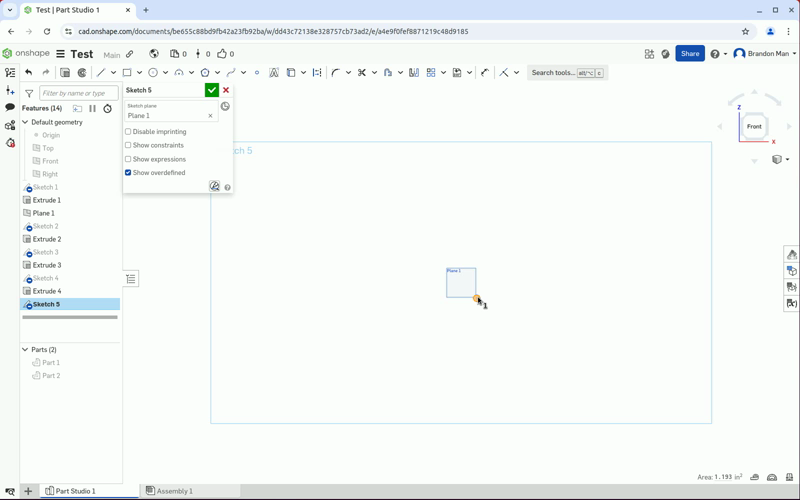
mouse_move(73, 352)
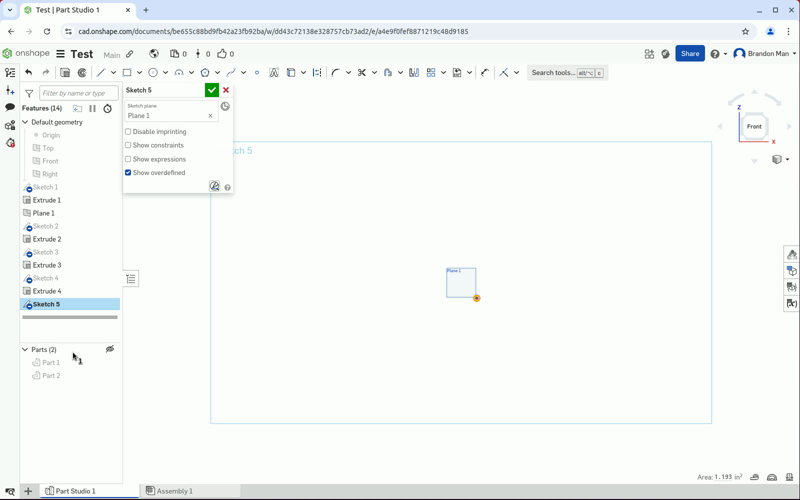
key(shift+y)
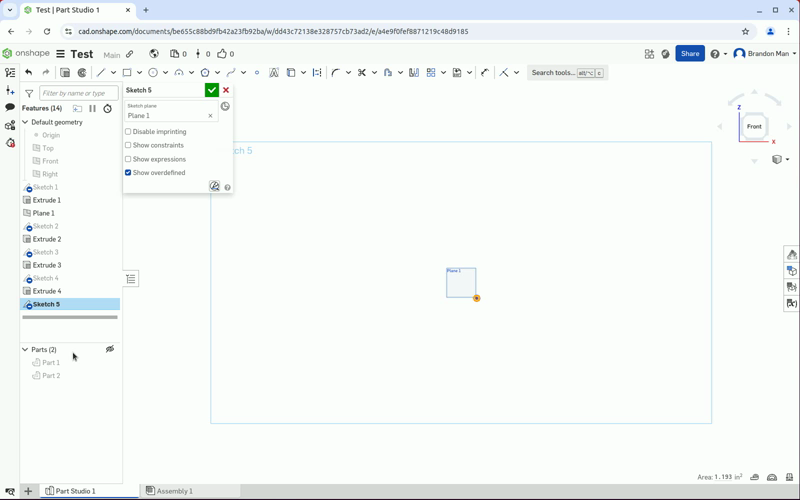
key(shift+e)
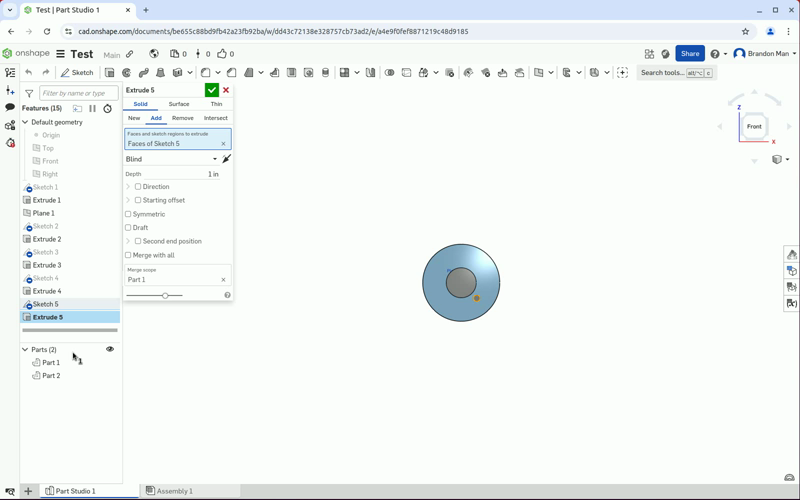
mouse_move(143, 106)
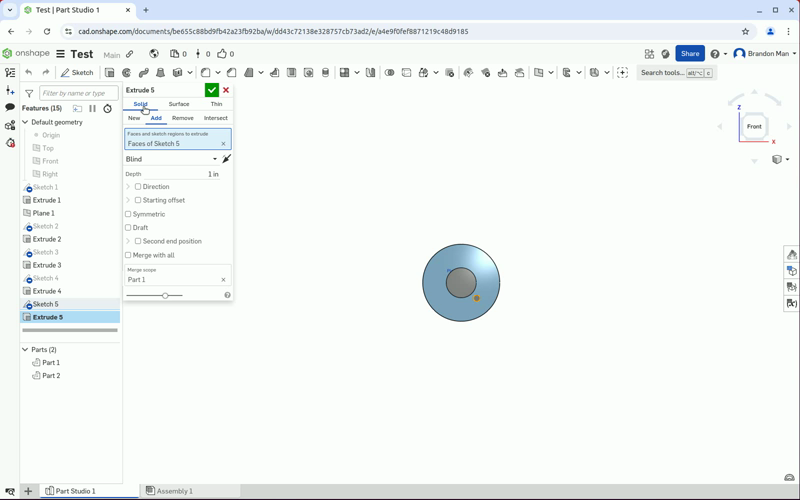
click(143, 106)
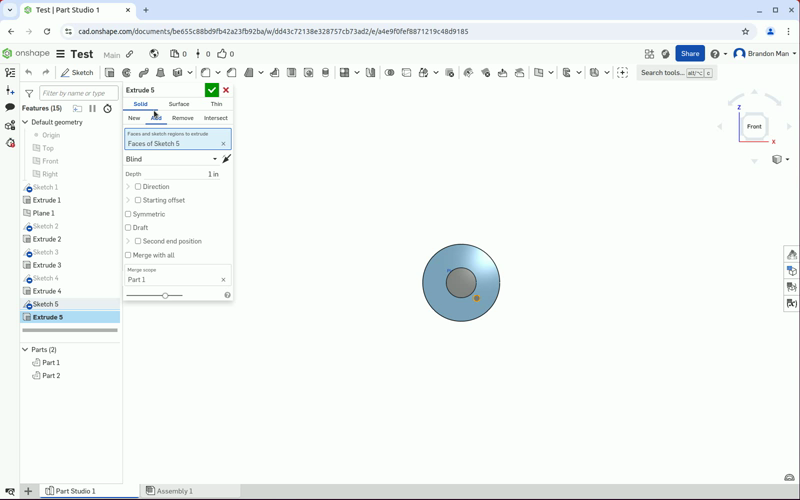
mouse_move(186, 120)
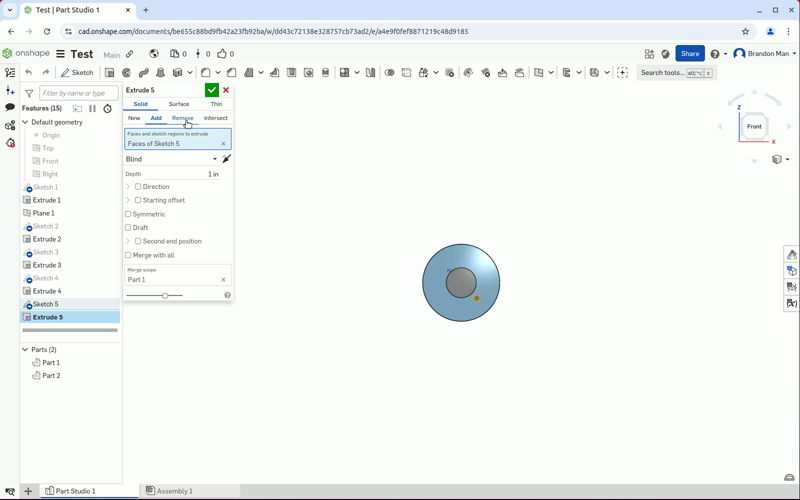
click(186, 120)
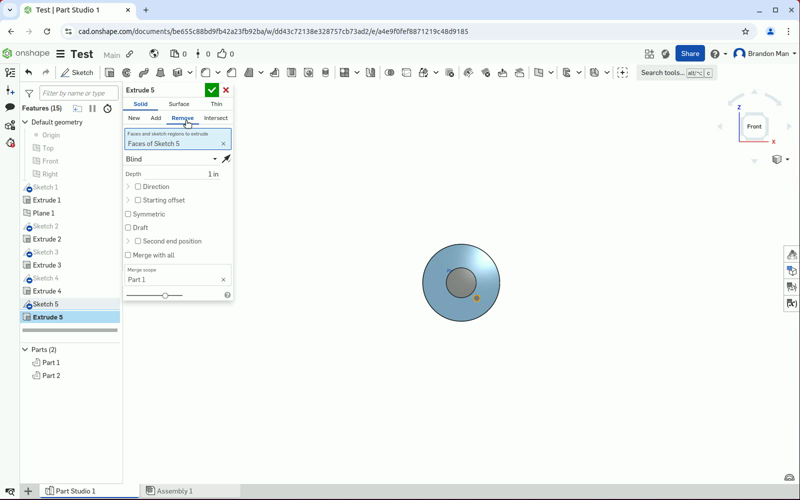
key(tab, 4)
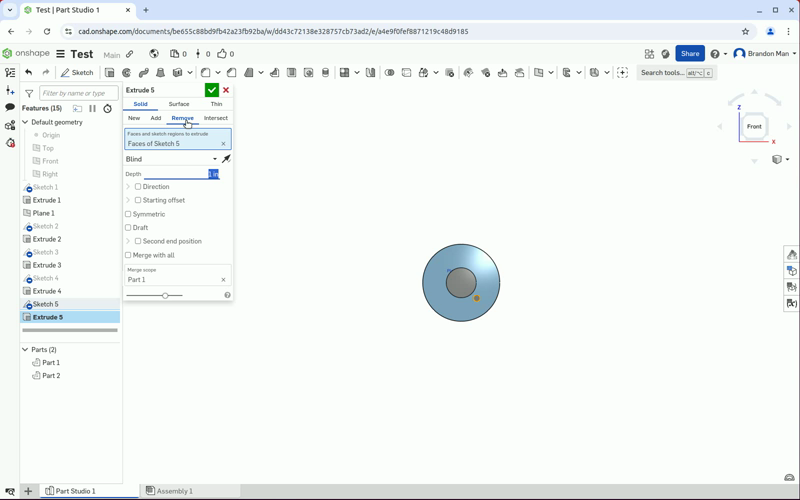
text(2.407)
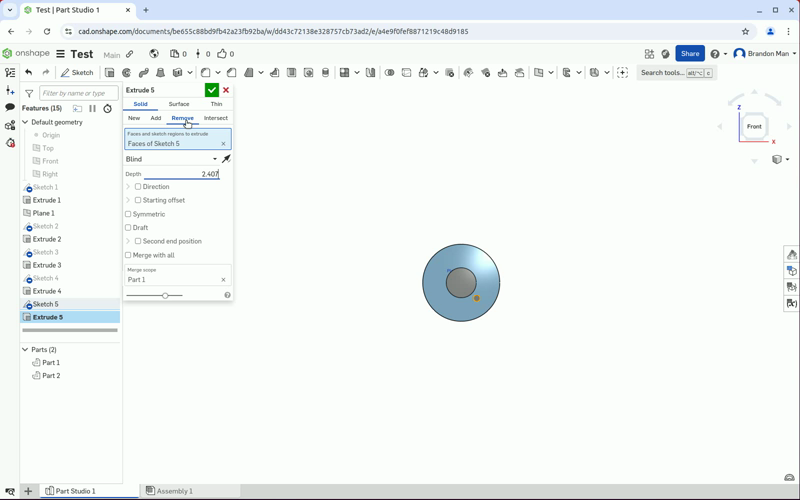
key(tab, 6)
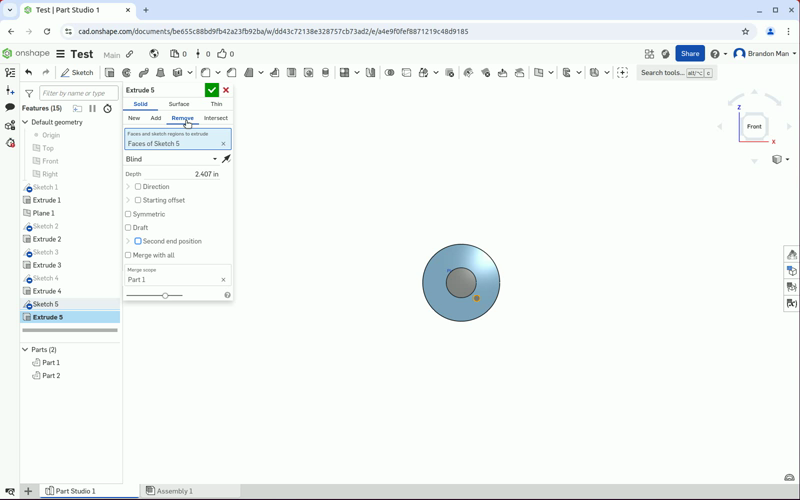
key(space)
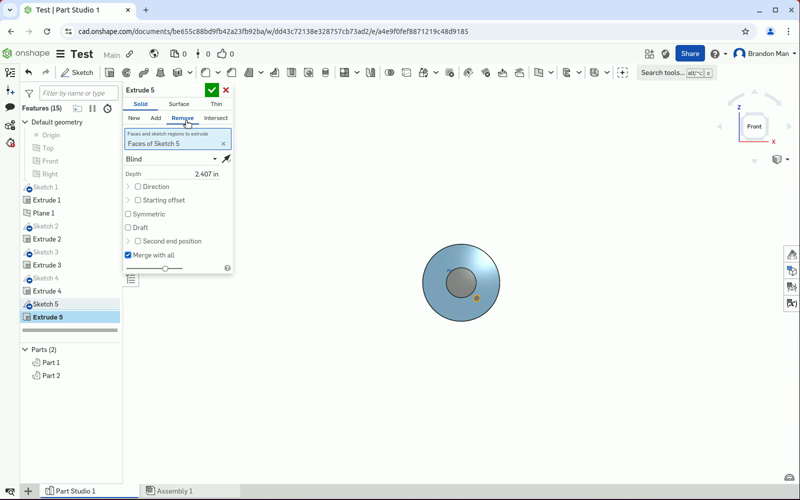
key(enter)
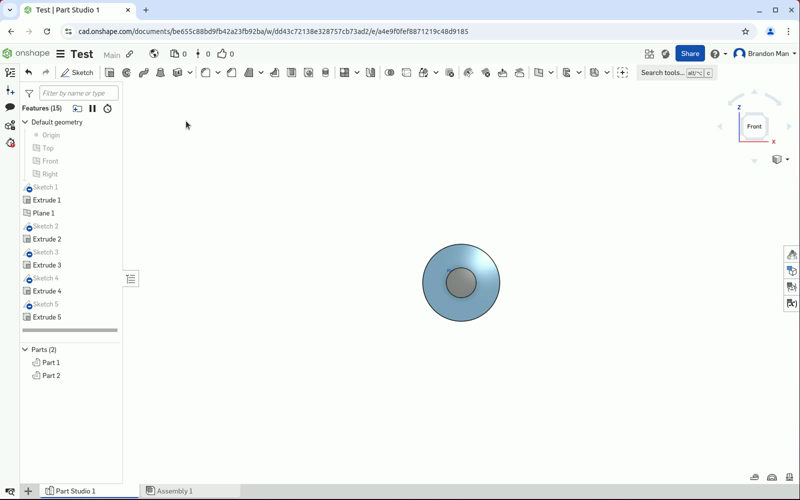
key(shift+h)
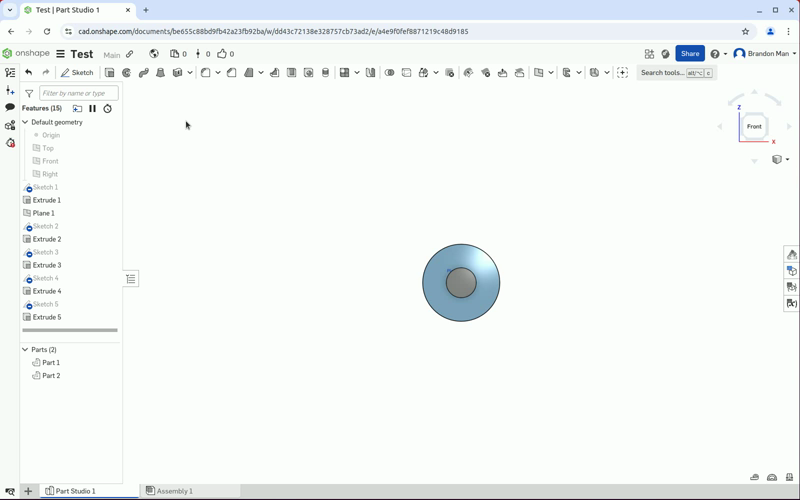
key(shift+h)
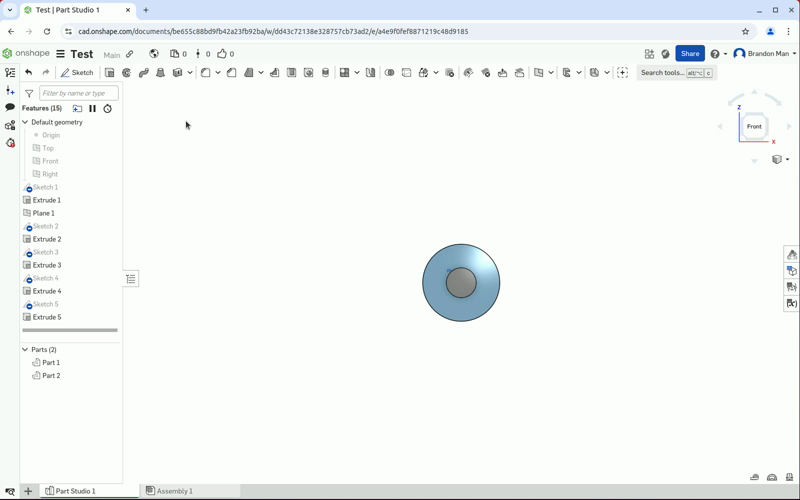
mouse_move(73, 189)
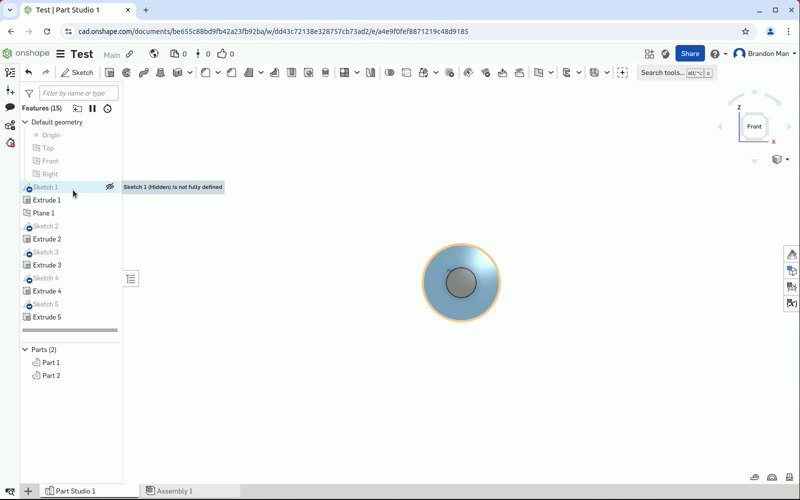
click(73, 189)
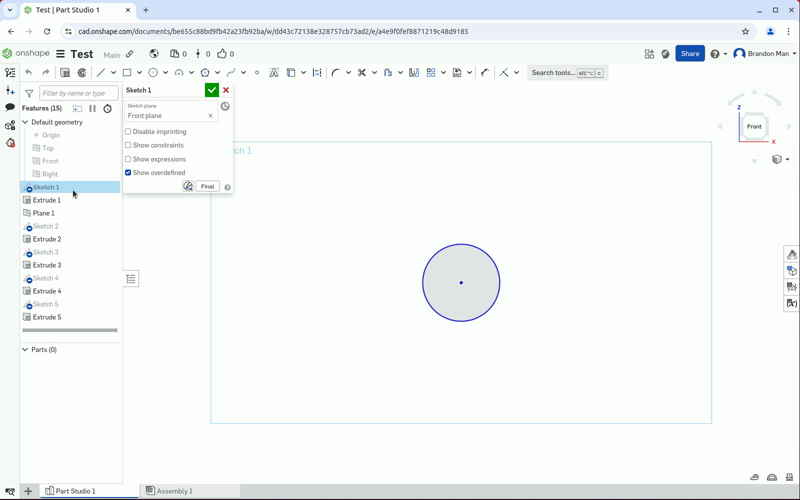
mouse_move(229, 92)
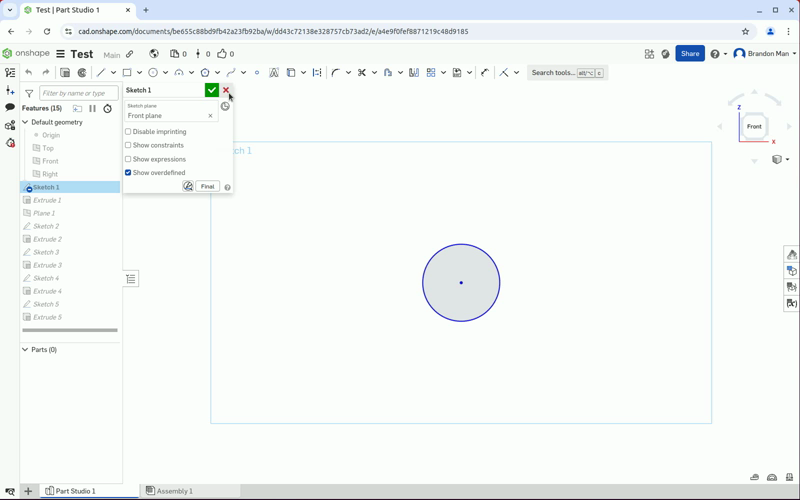
click(229, 92)
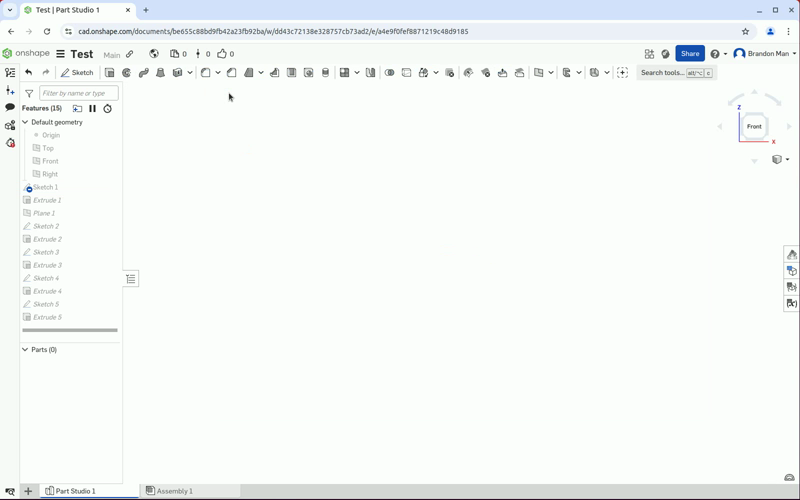
key(shift+s)
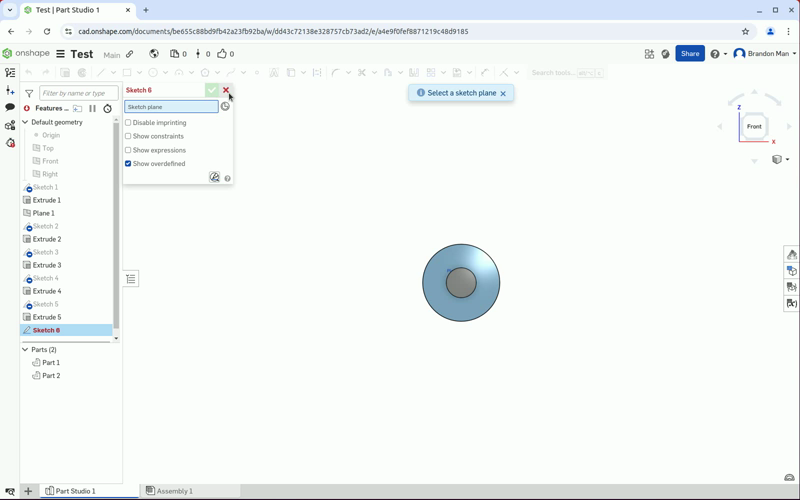
mouse_move(69, 215)
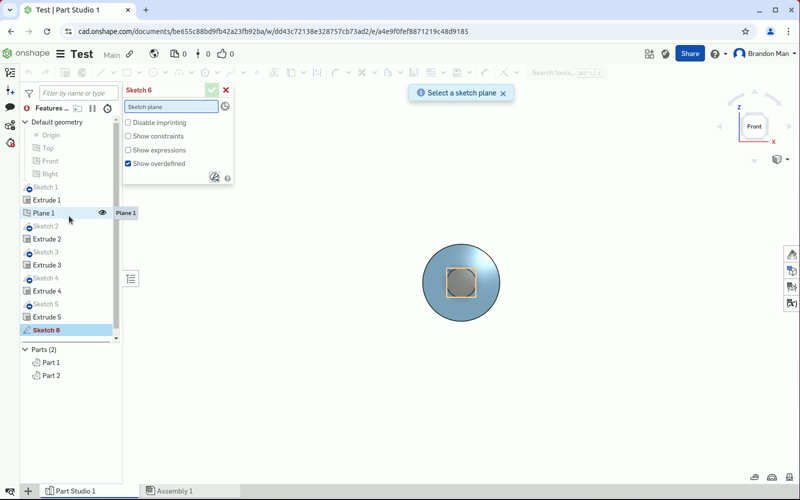
click(69, 215)
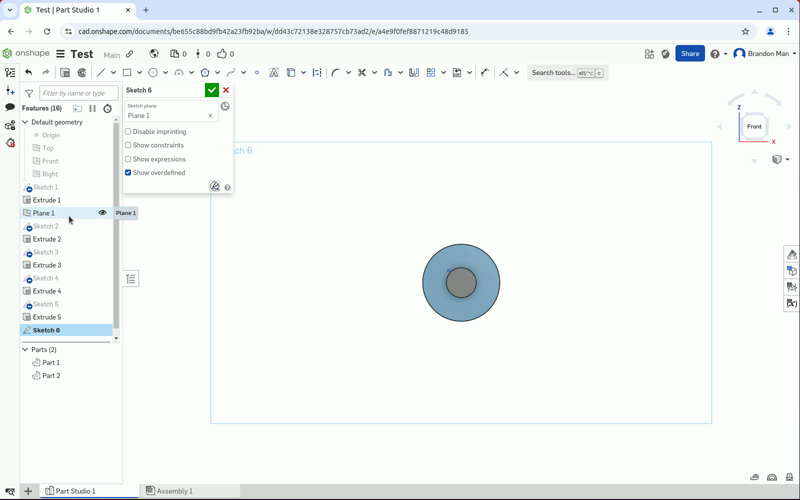
mouse_move(73, 352)
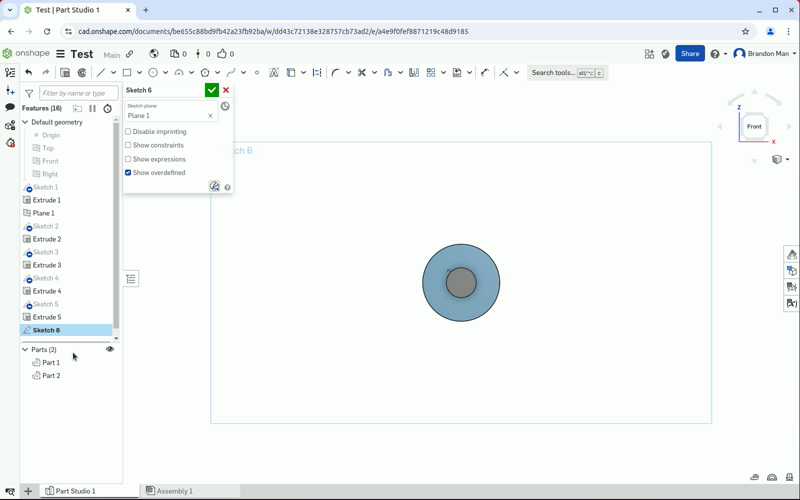
key(y)
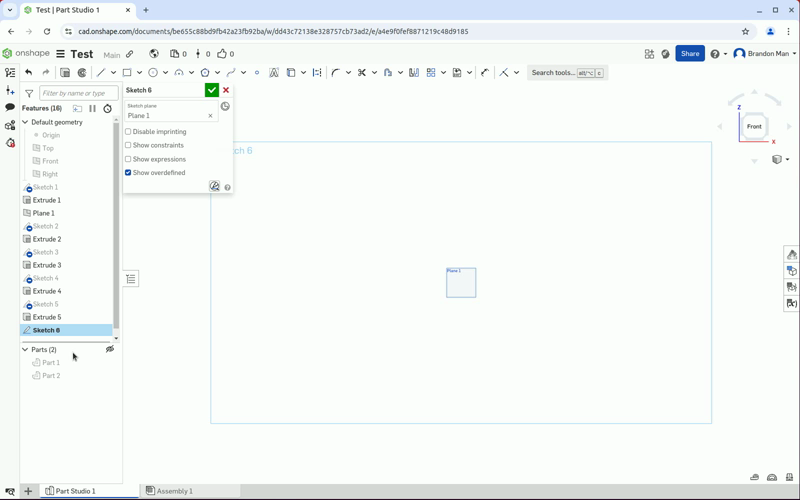
key(c)
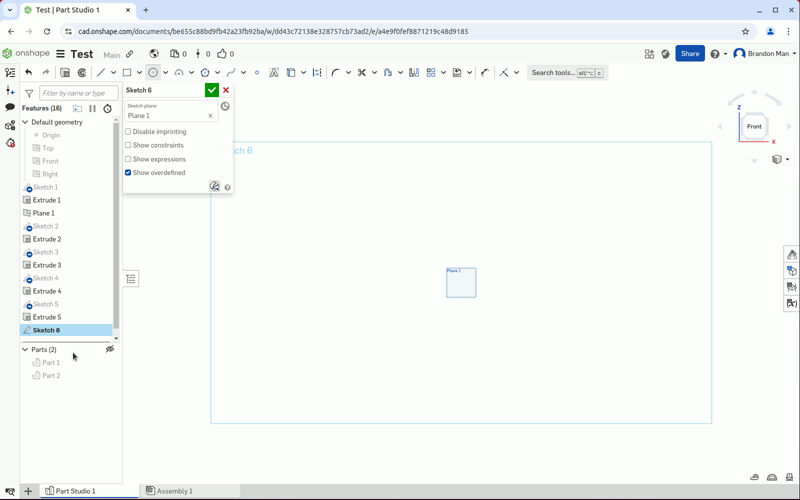
key_down(shift)
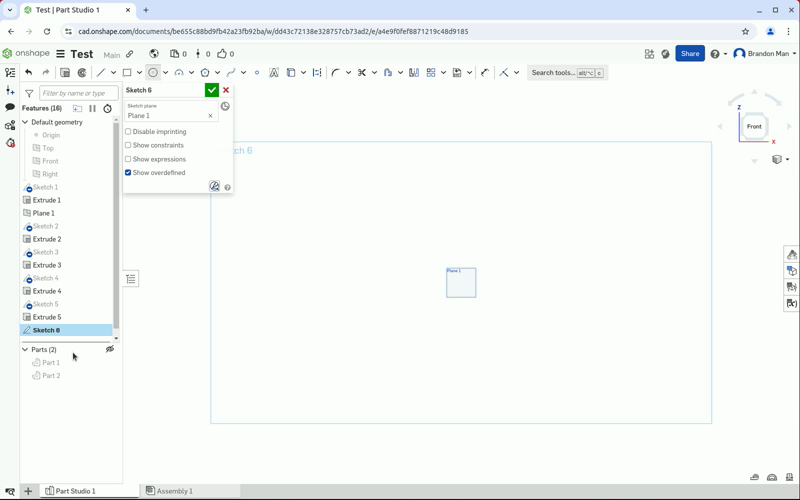
mouse_move(447, 298)
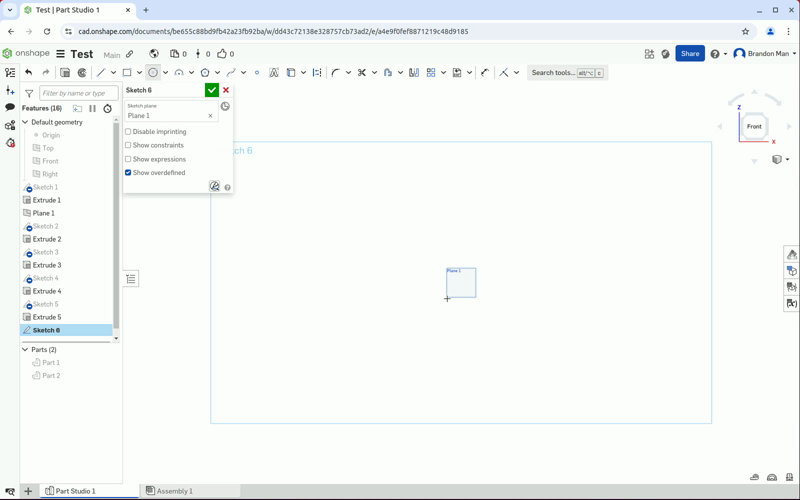
click(447, 298)
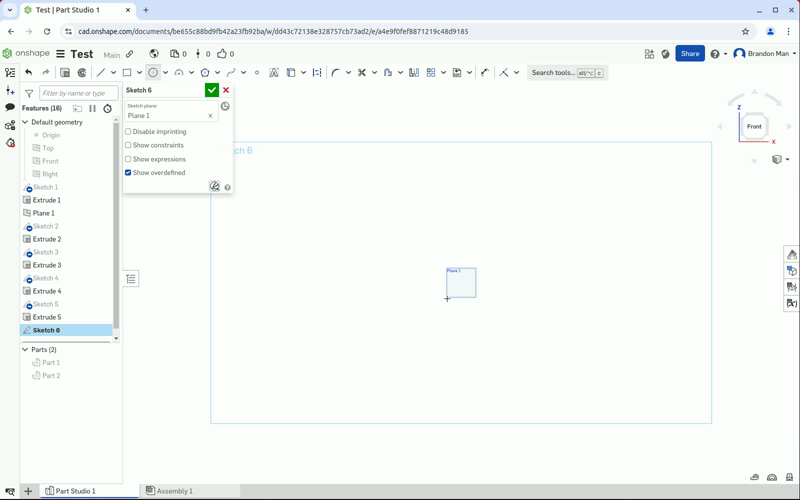
key_up(shift)
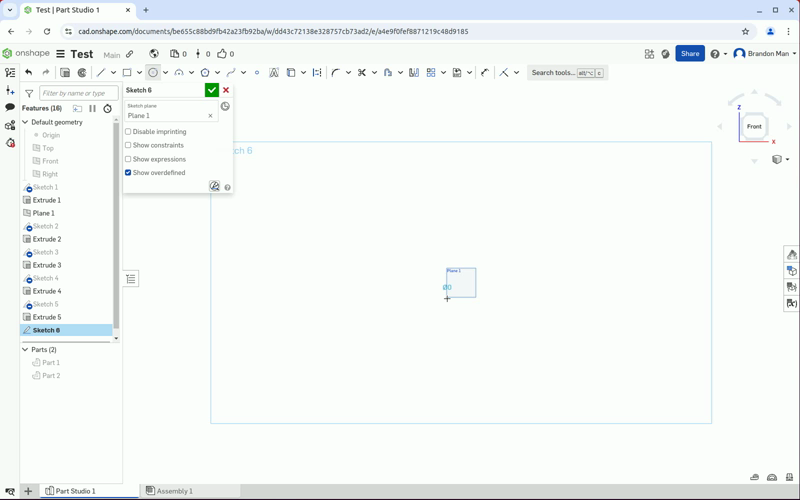
mouse_move(450, 298)
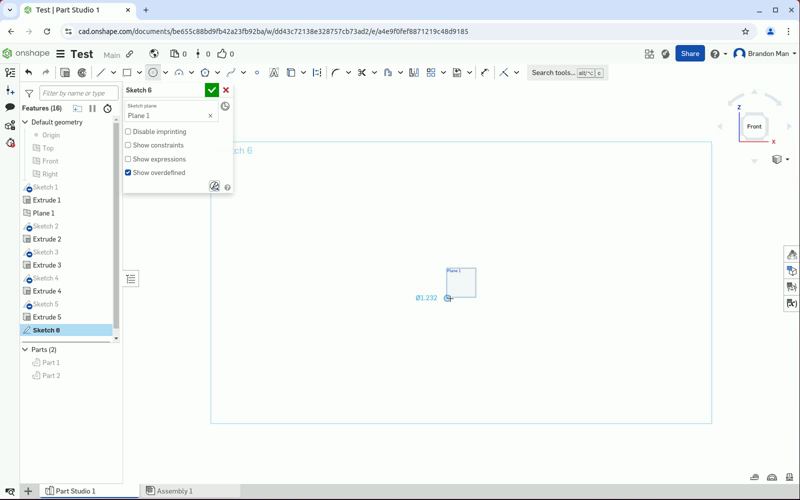
click(450, 298)
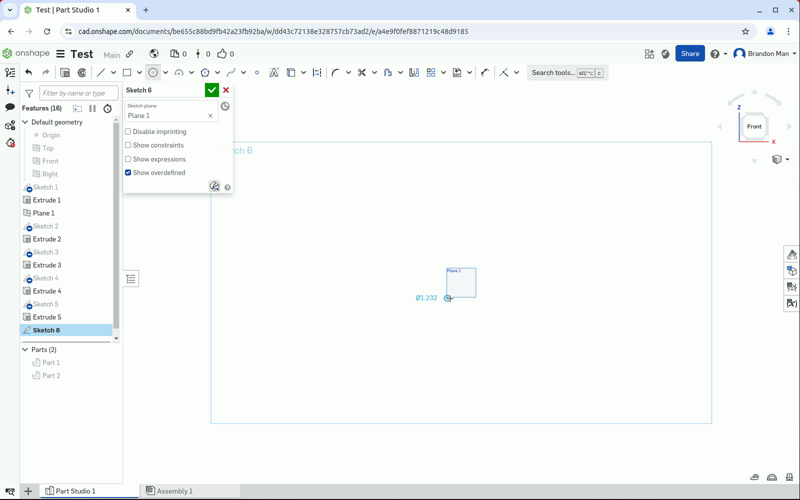
key(esc)
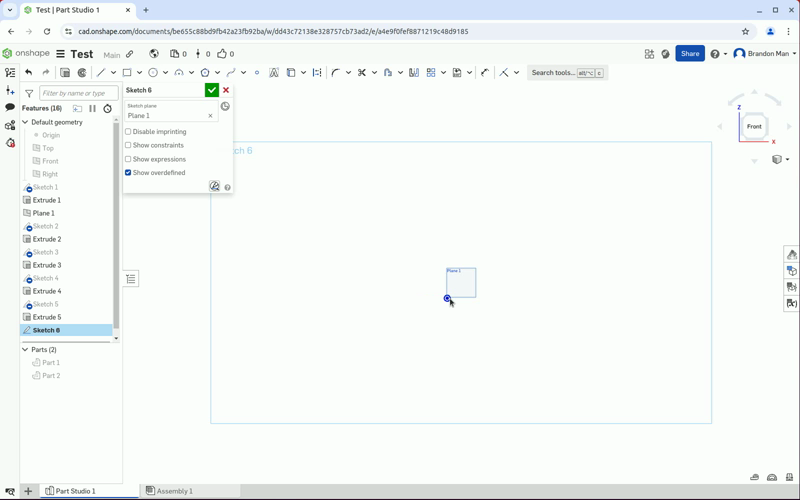
mouse_move(449, 296)
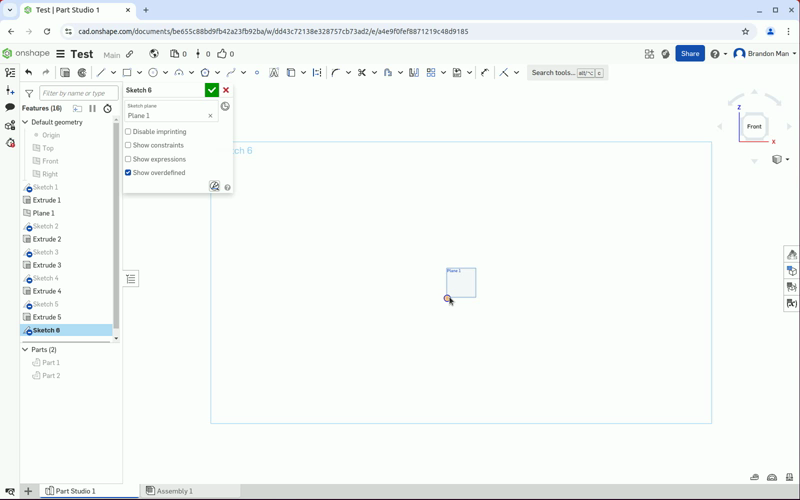
scroll(6)
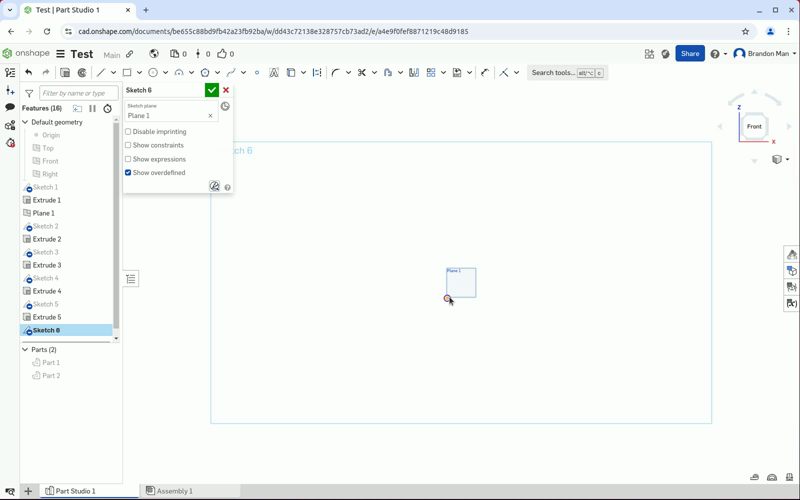
scroll(6)
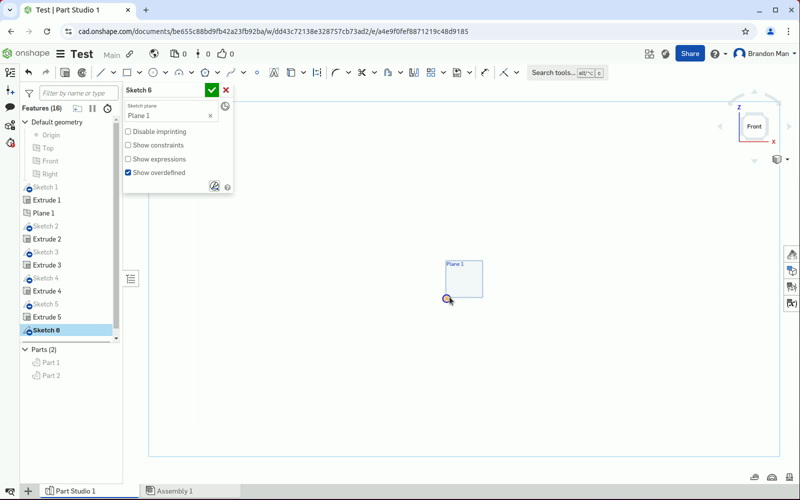
scroll(6)
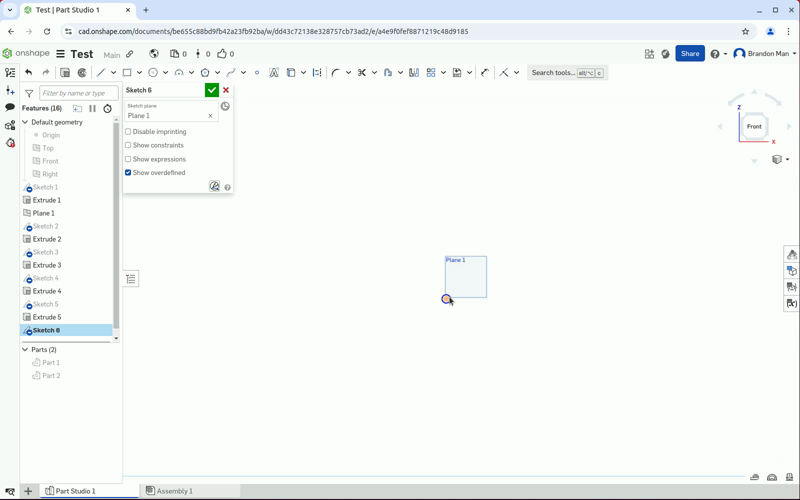
scroll(6)
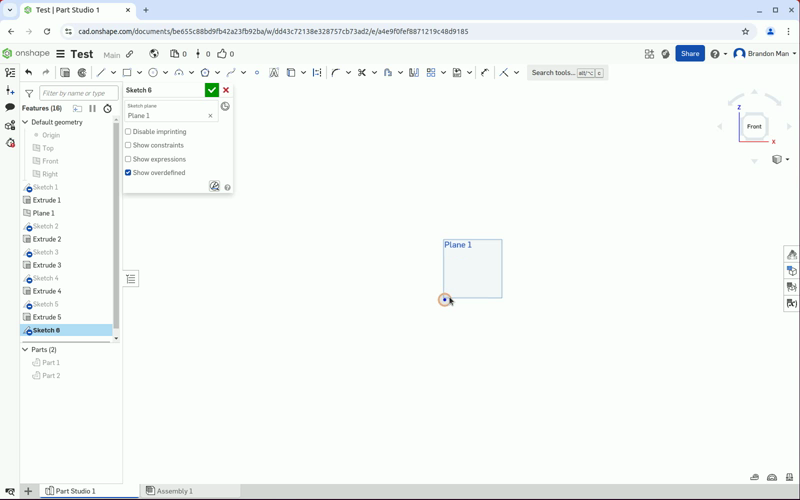
scroll(6)
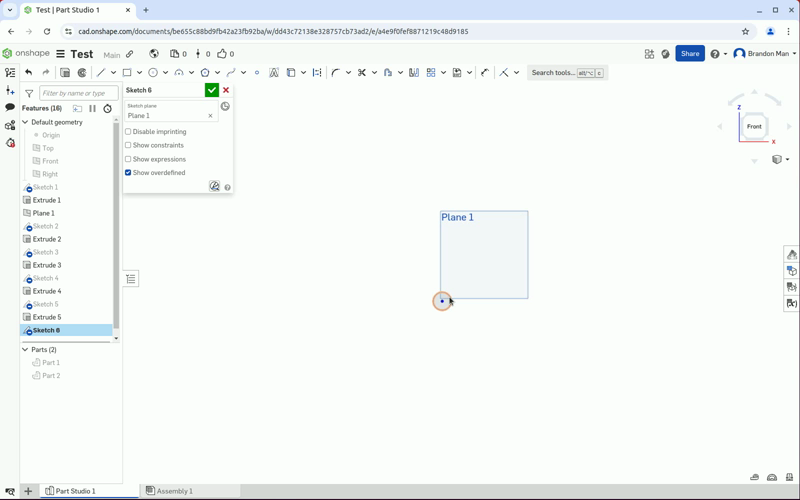
scroll(6)
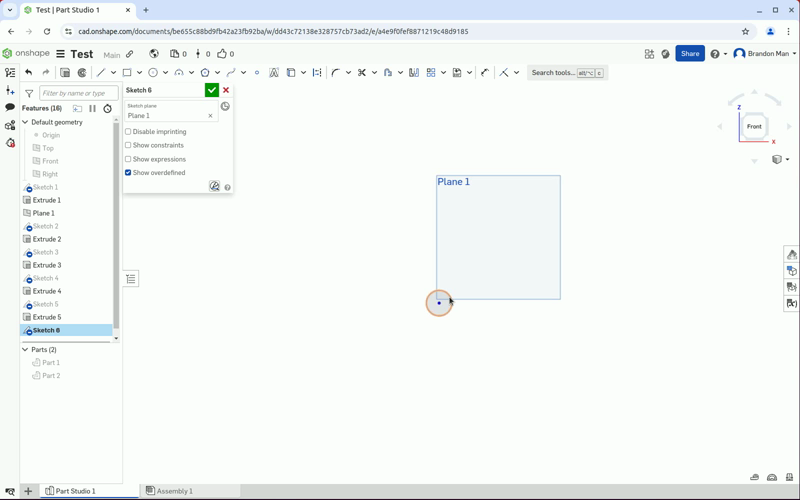
scroll(6)
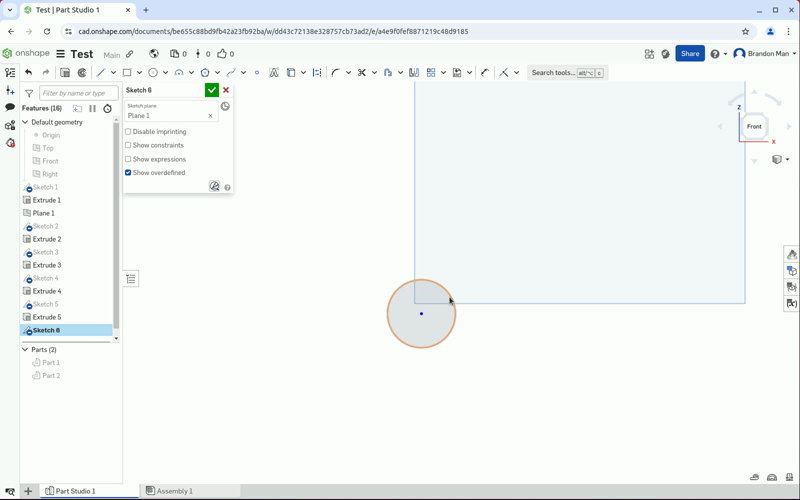
click(449, 296)
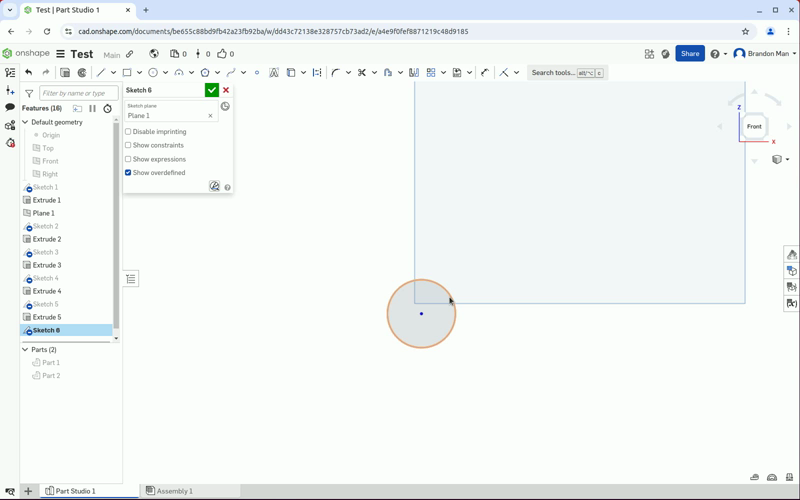
scroll(-6)
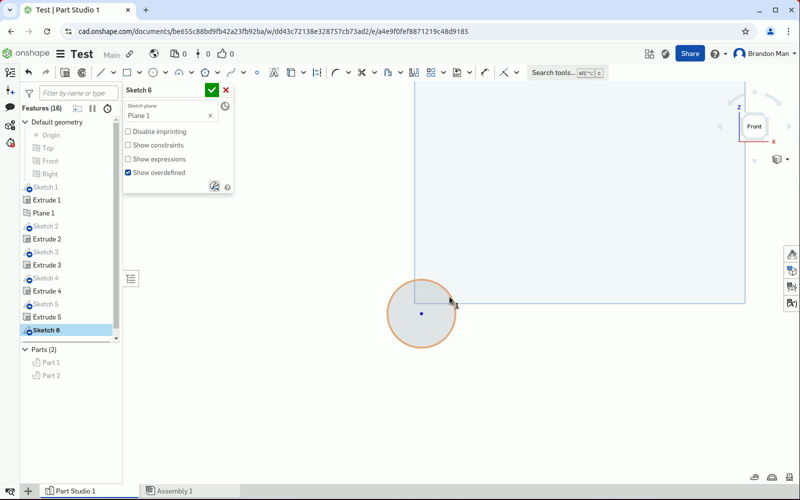
scroll(-6)
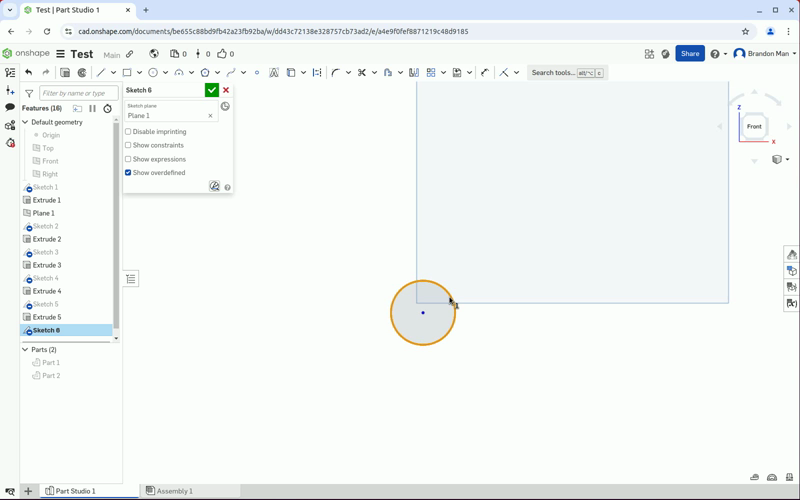
scroll(-6)
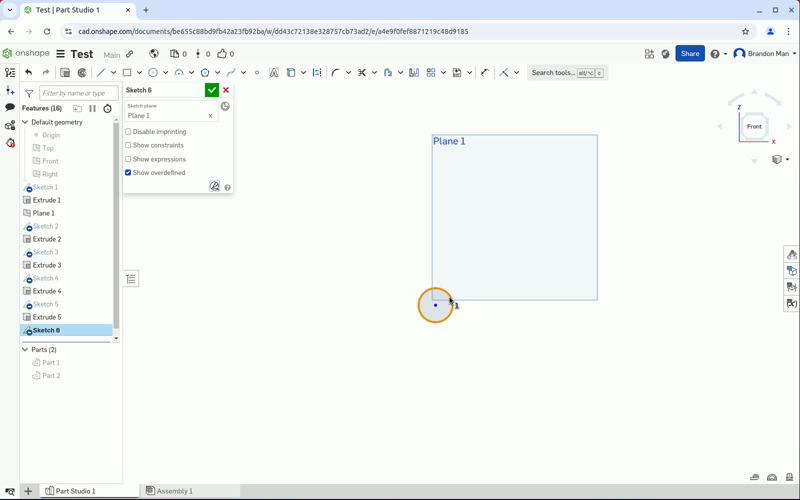
scroll(-6)
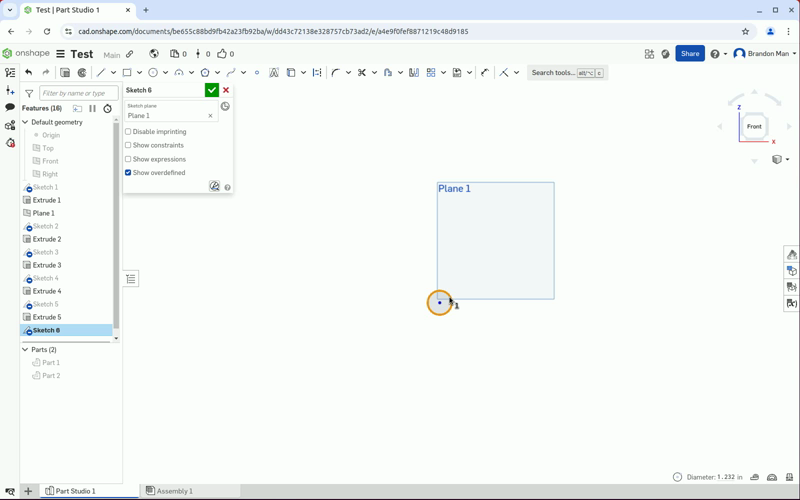
scroll(-6)
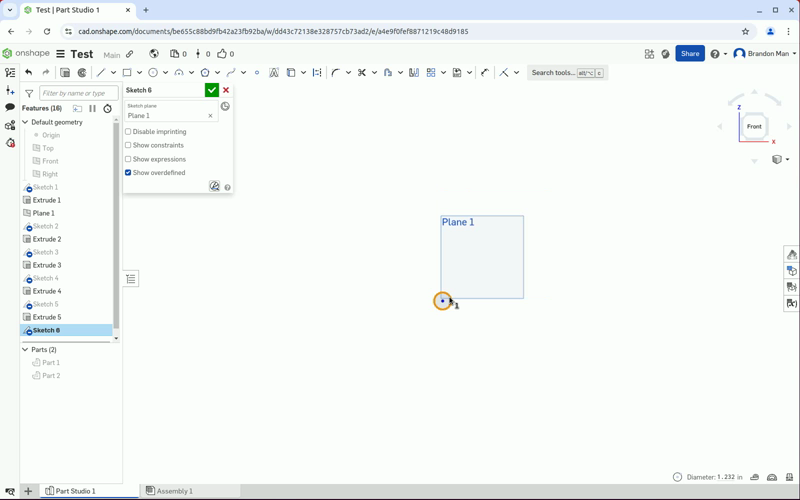
scroll(-6)
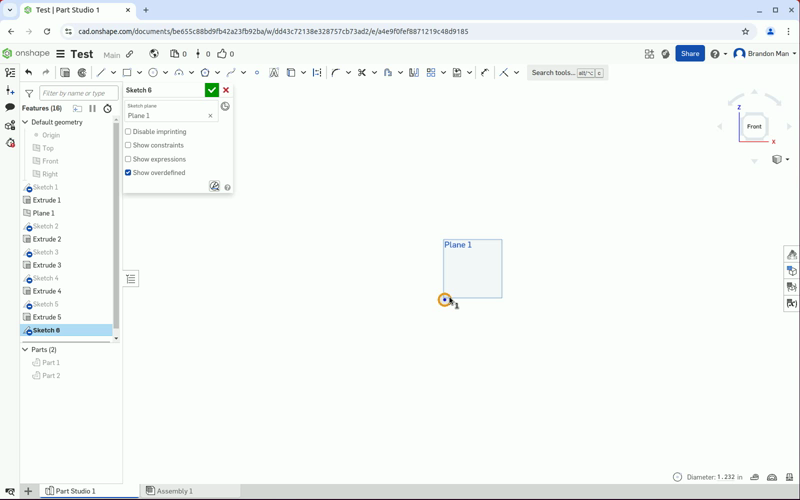
scroll(-6)
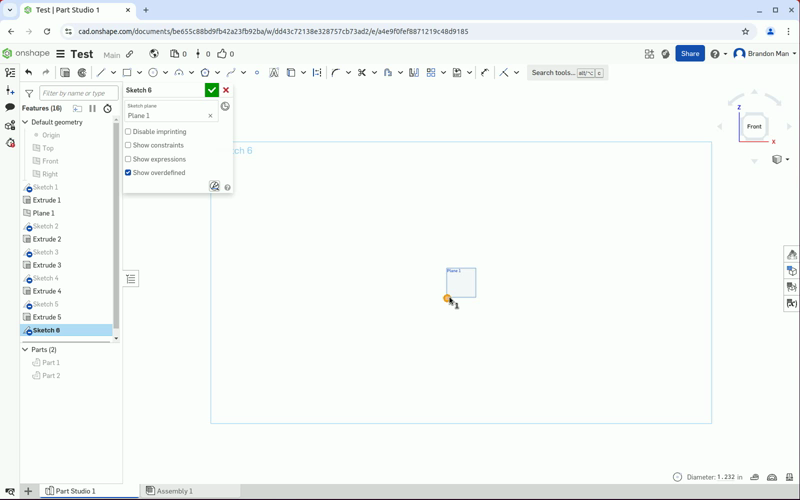
mouse_move(73, 352)
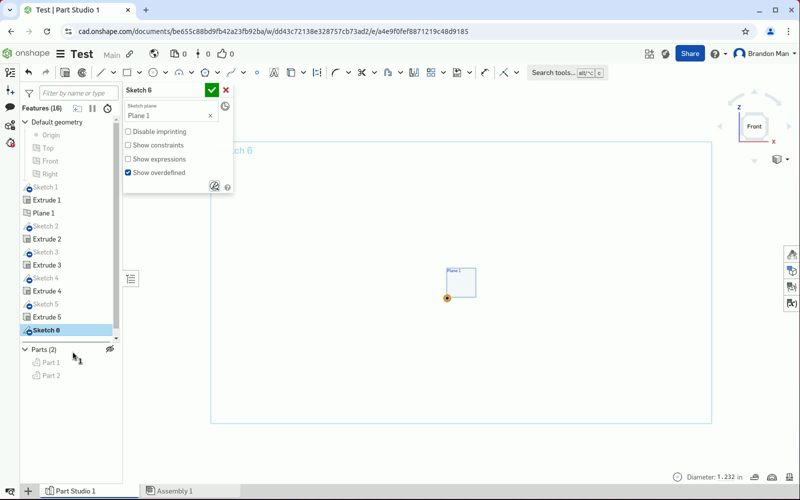
key(shift+y)
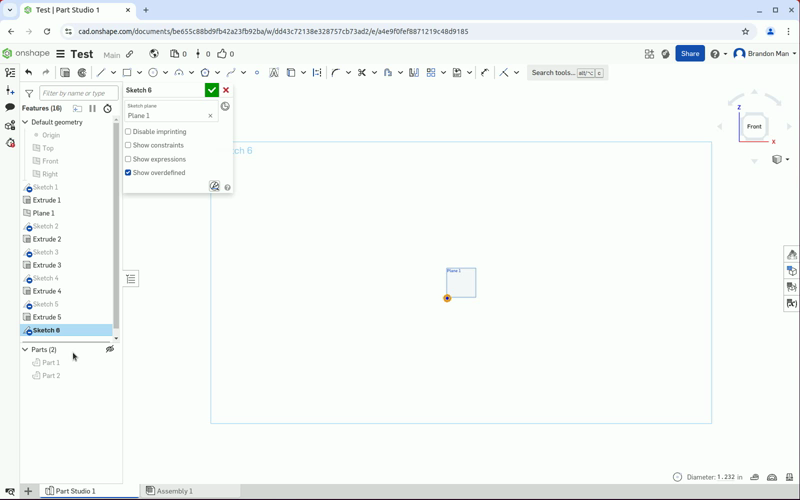
key(shift+e)
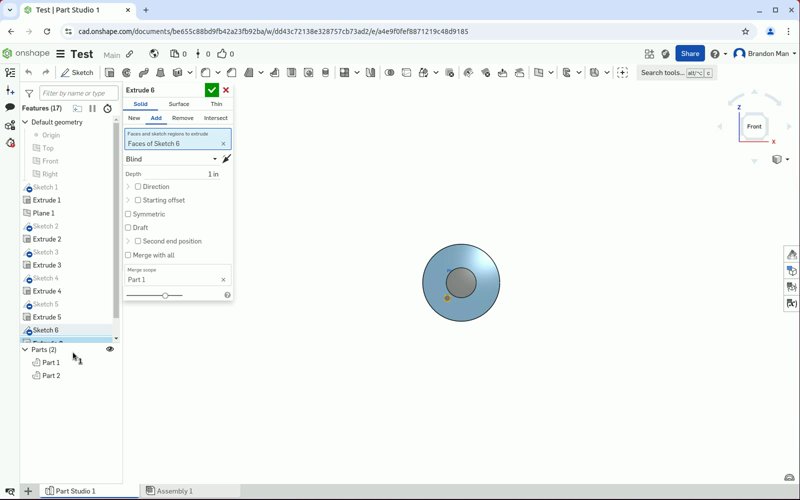
mouse_move(143, 106)
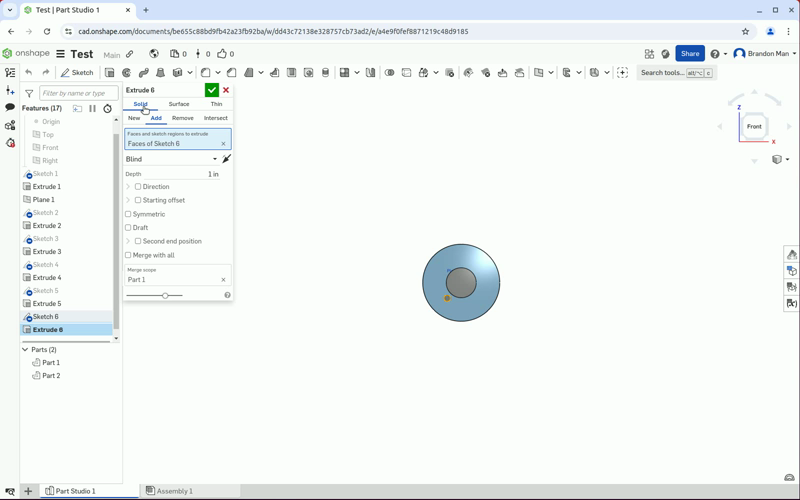
click(143, 106)
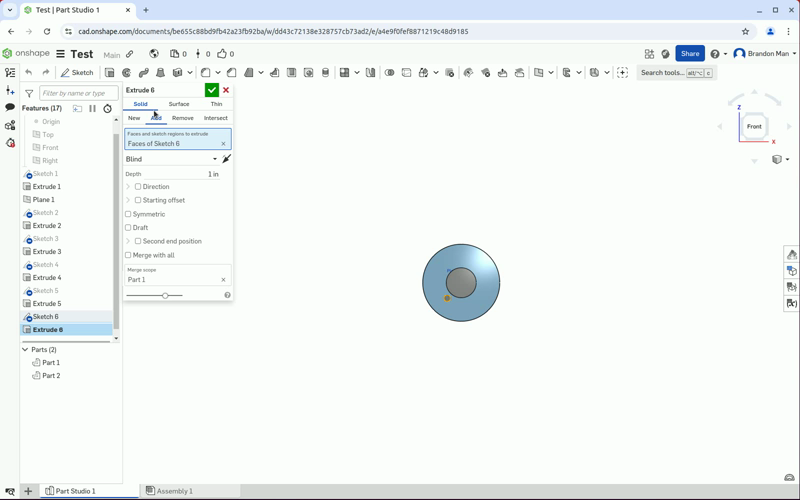
mouse_move(186, 120)
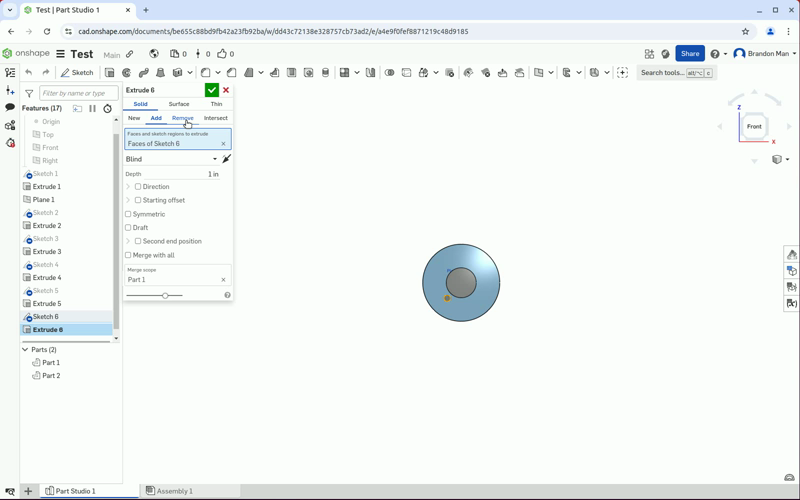
click(186, 120)
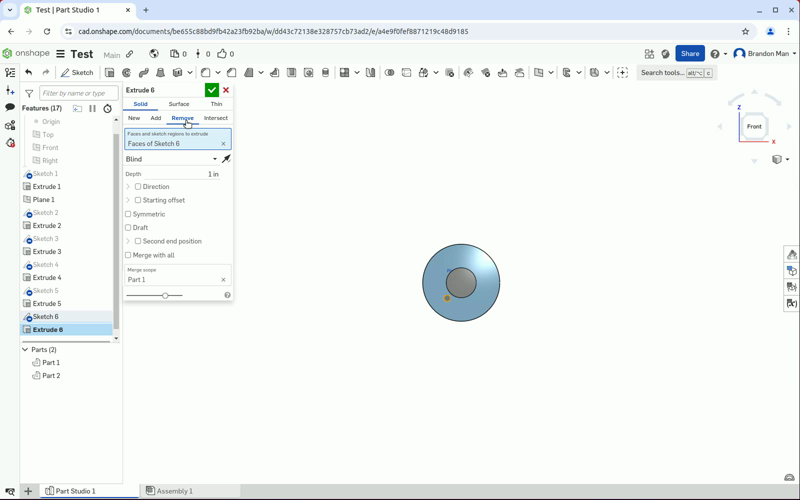
key(tab, 4)
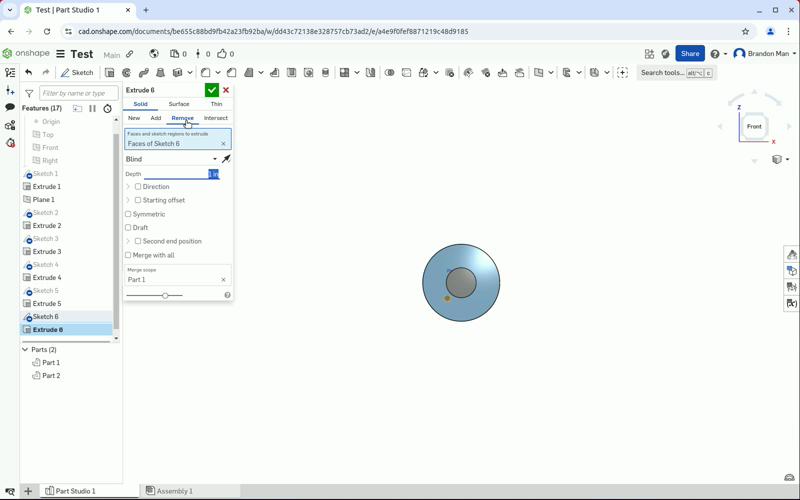
text(2.407)
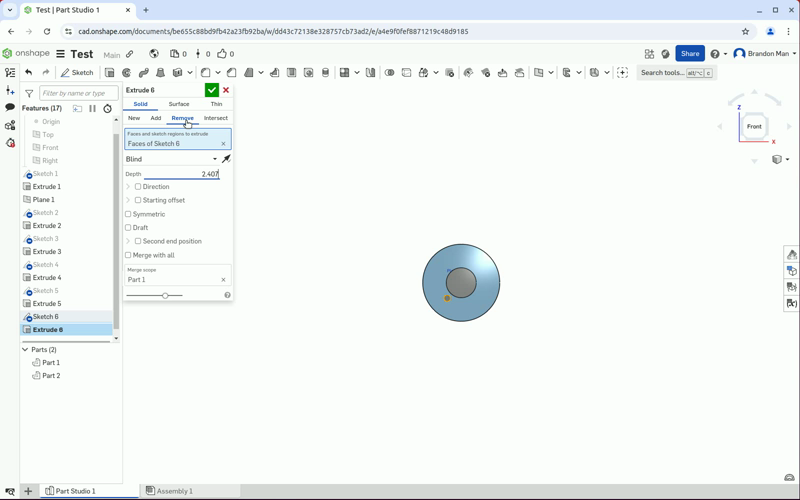
key(tab, 6)
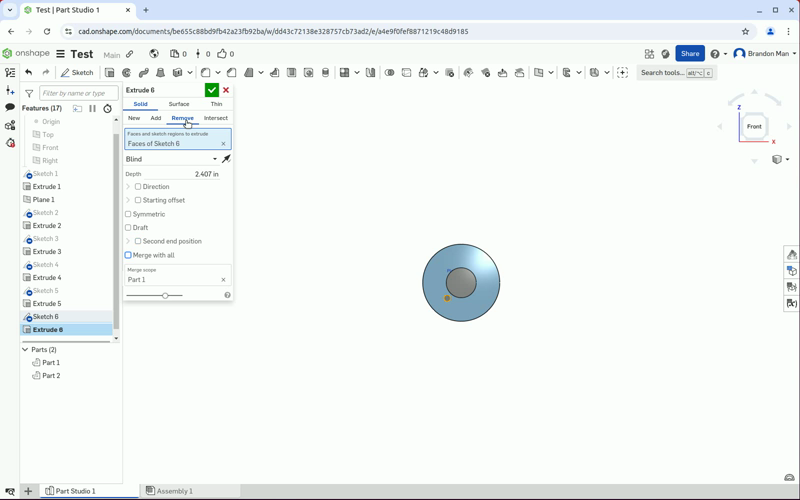
key(space)
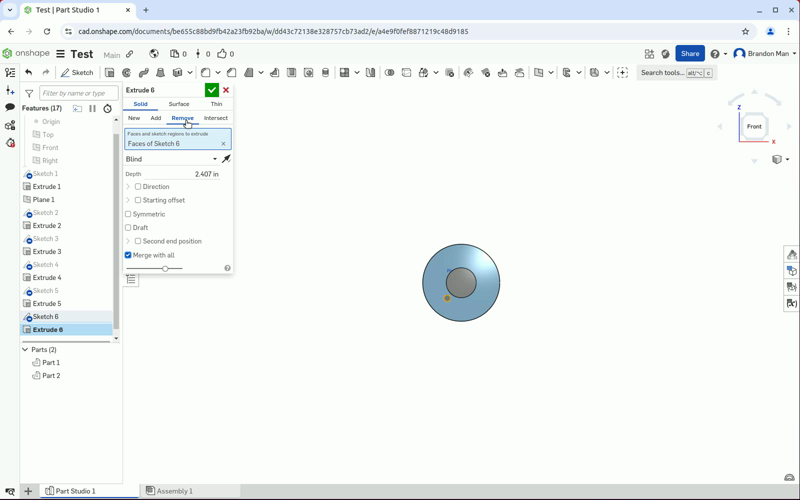
key(enter)
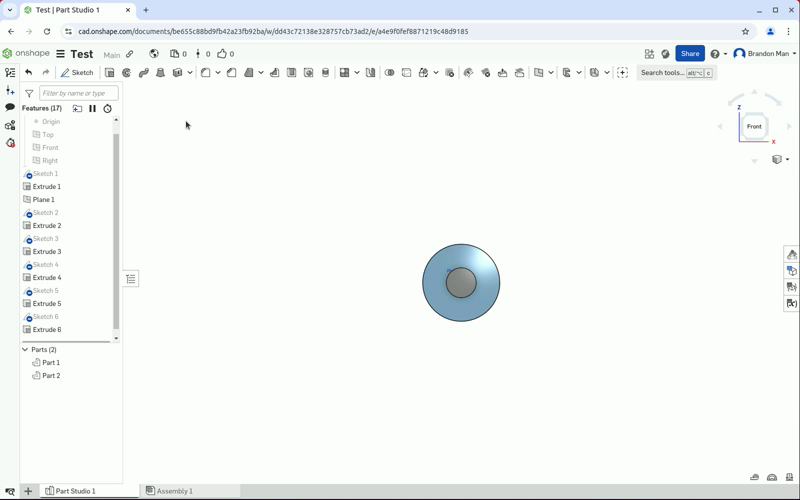
key(shift+h)
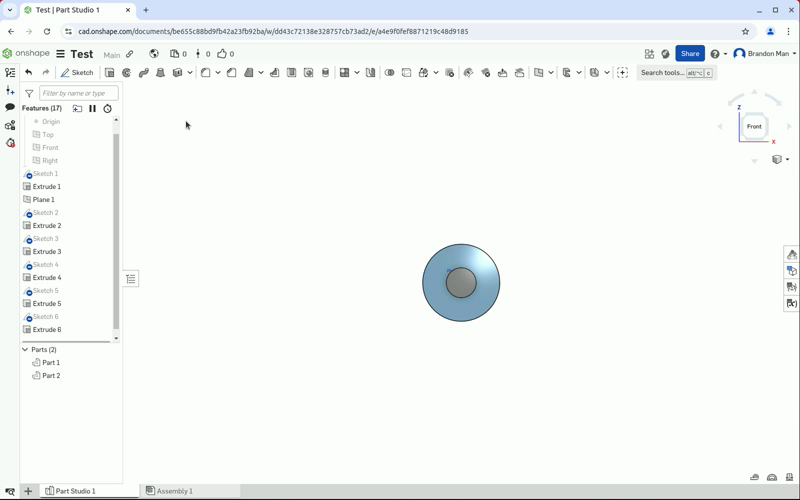
key(shift+h)
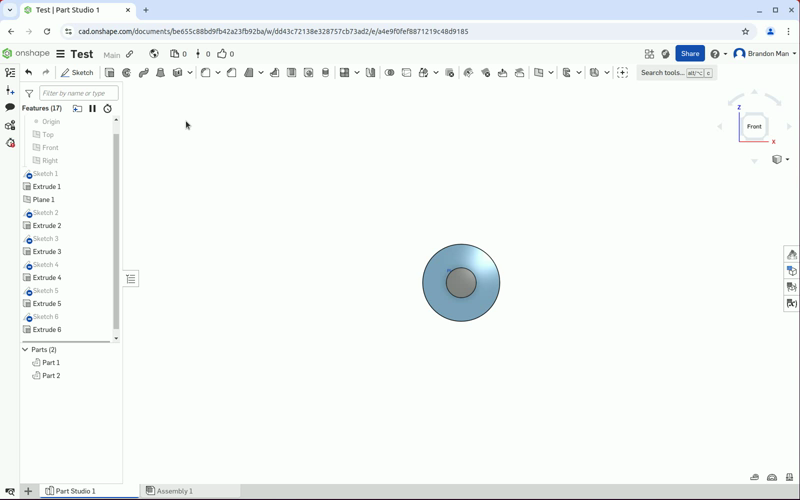
mouse_move(69, 176)
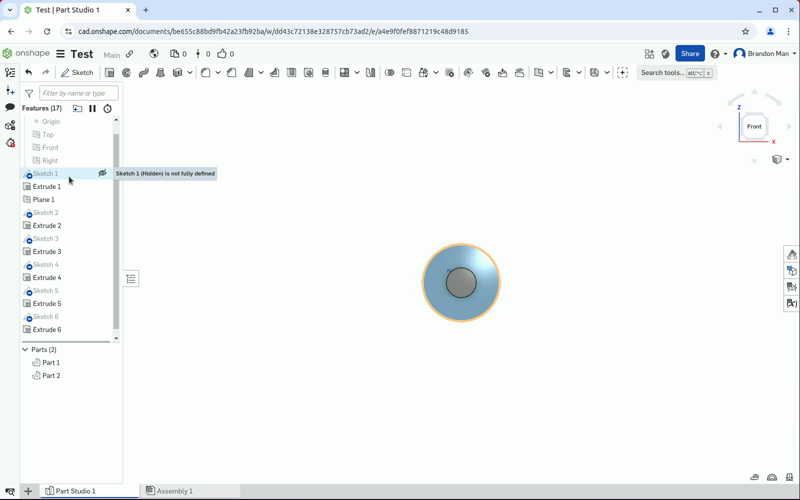
click(69, 176)
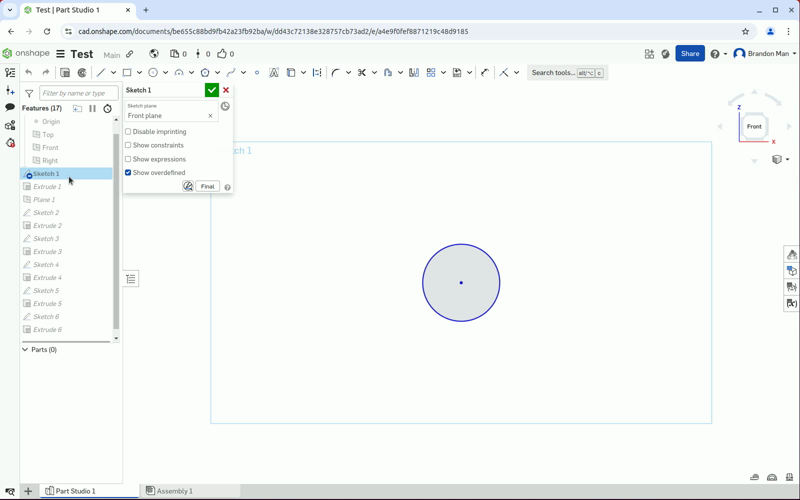
mouse_move(229, 92)
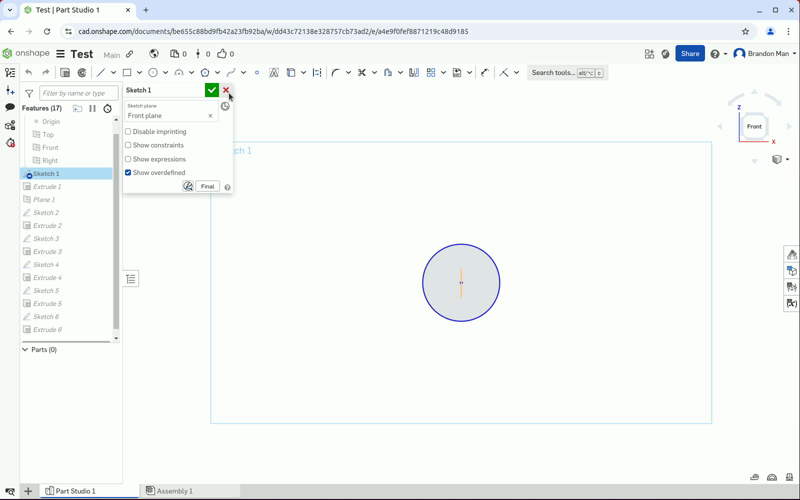
click(229, 92)
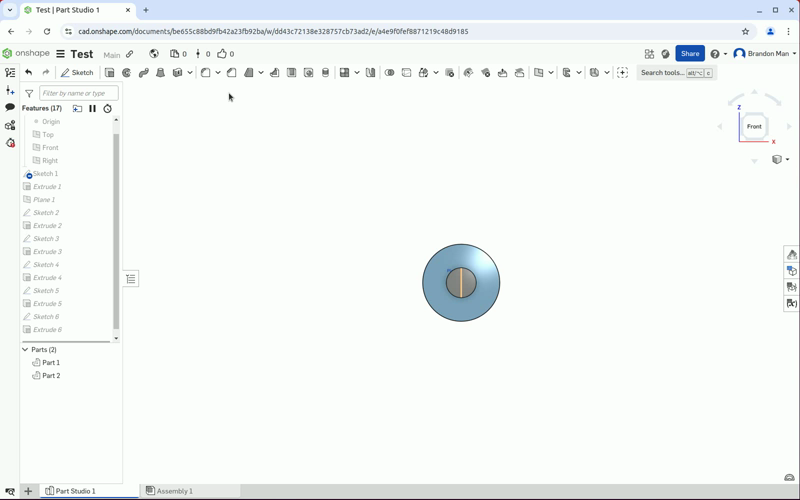
mouse_move(541, 75)
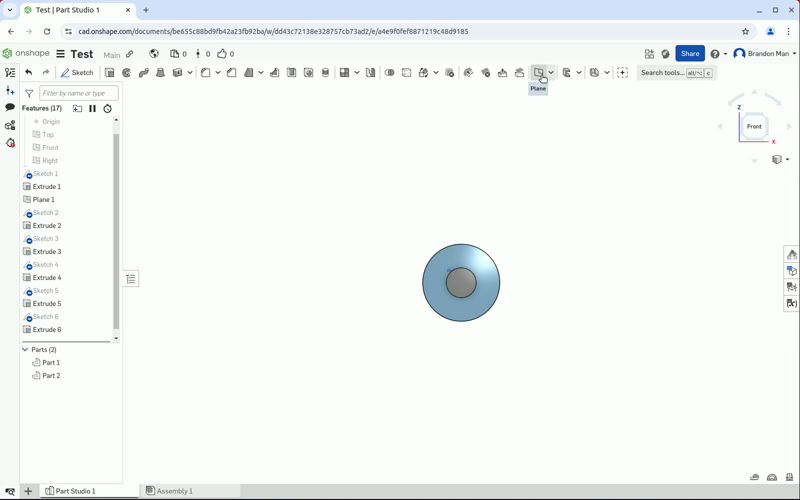
click(541, 75)
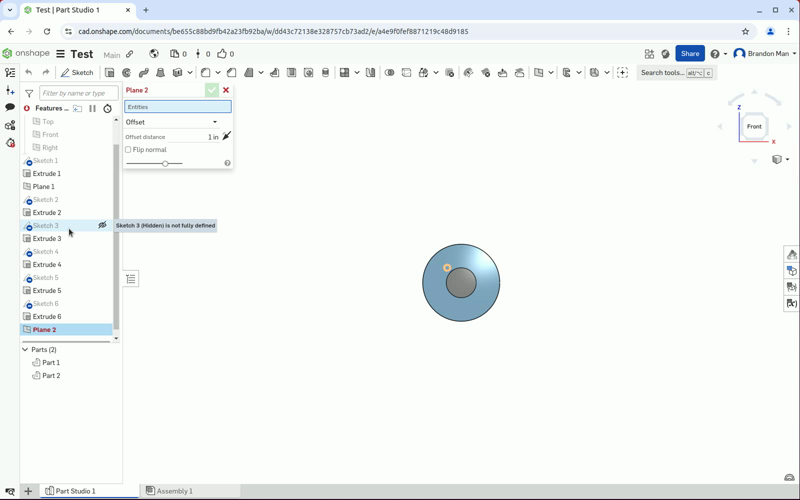
scroll(3)
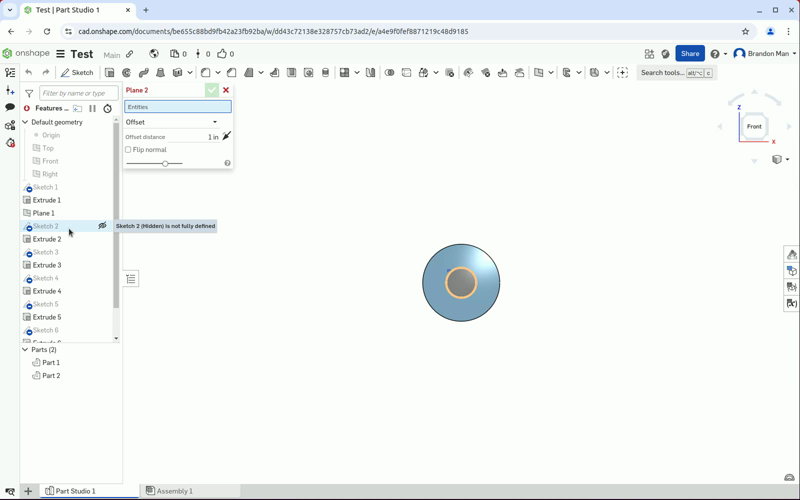
mouse_move(69, 163)
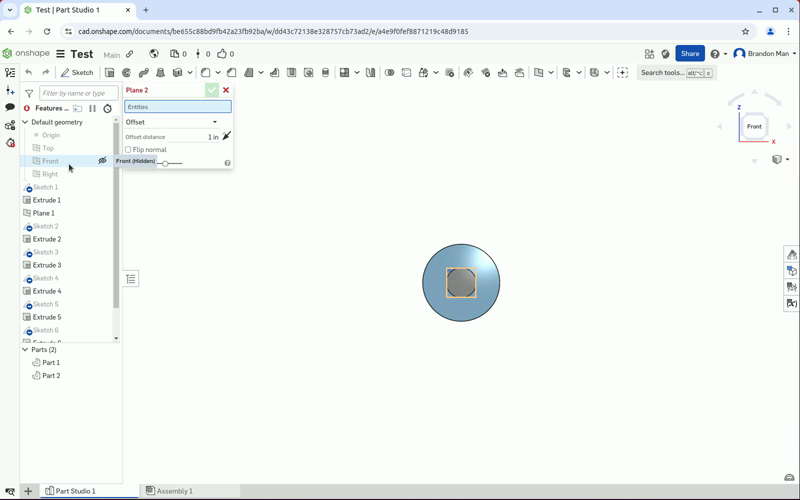
click(69, 163)
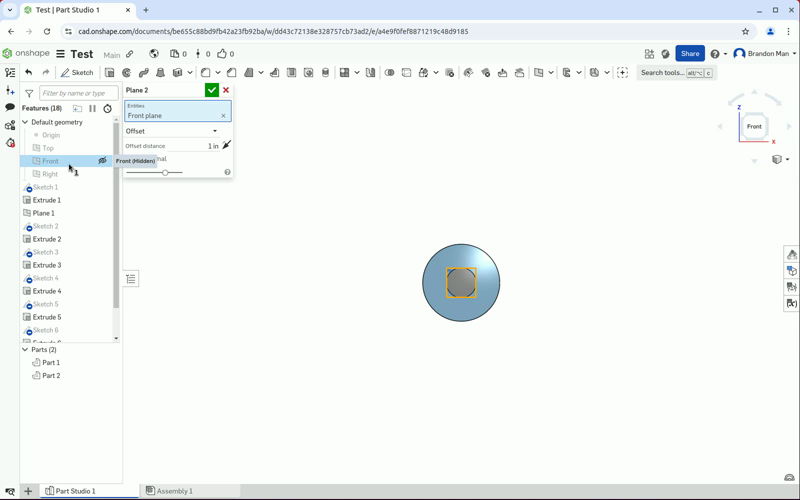
key(tab, 2)
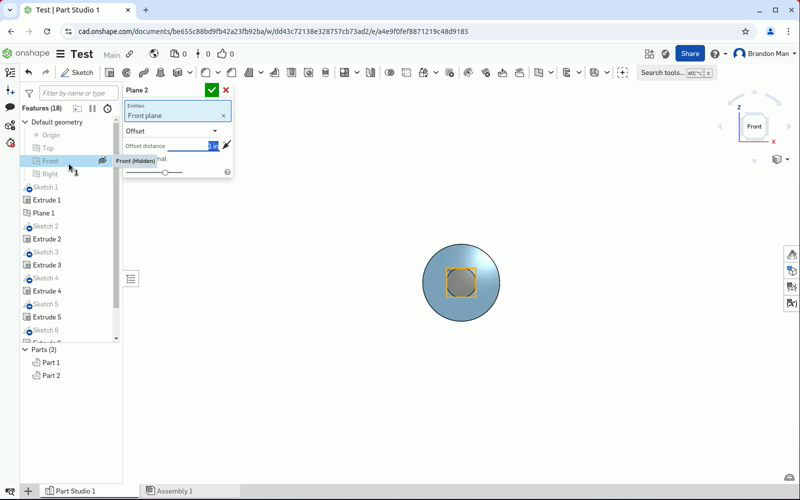
text(23.108)
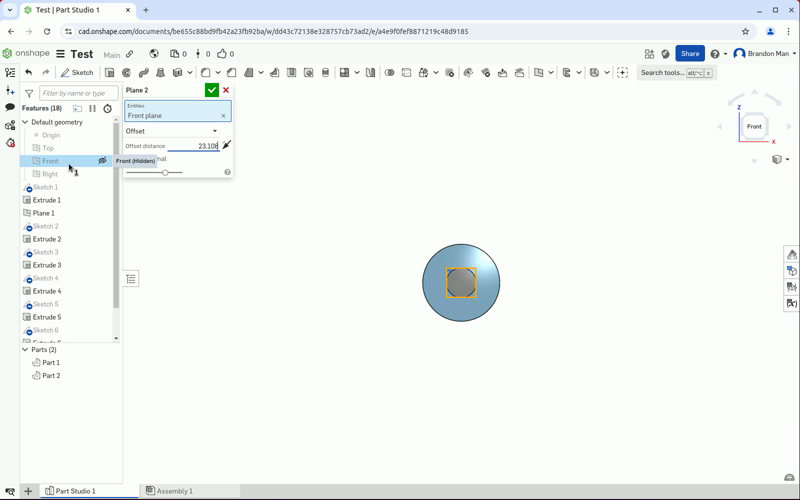
key(enter, 2)
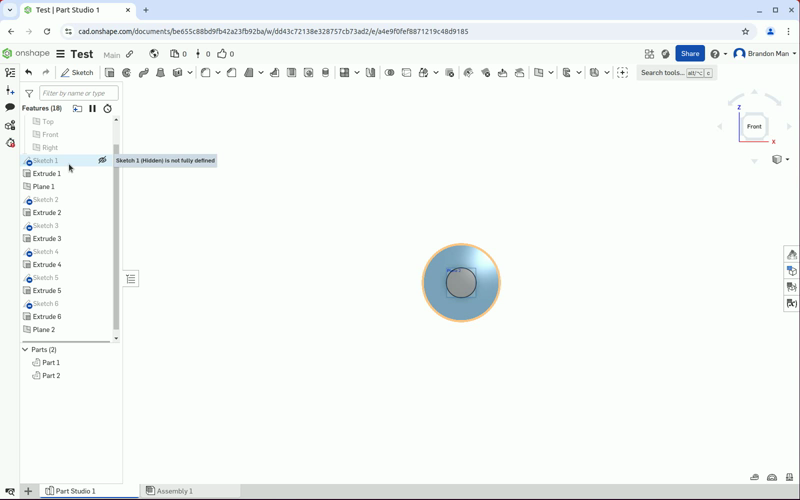
key(shift+s)
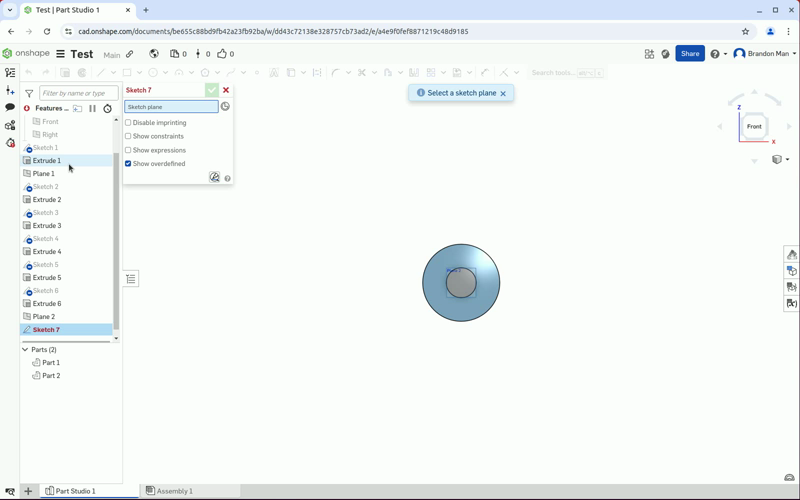
mouse_move(69, 319)
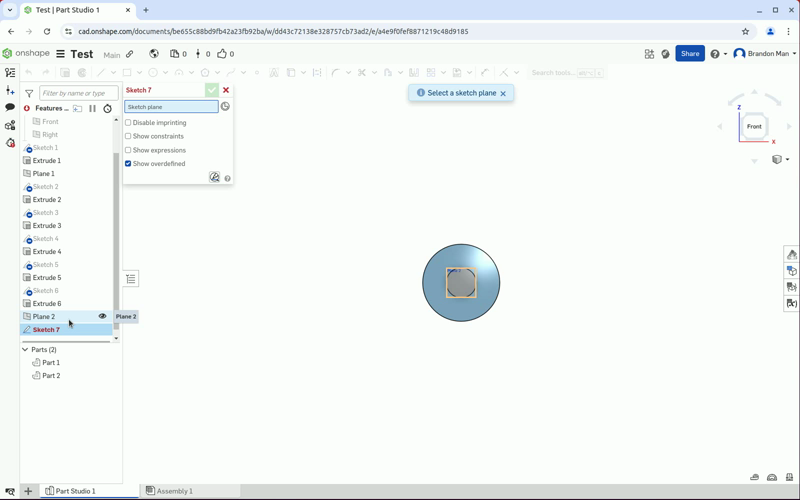
click(69, 319)
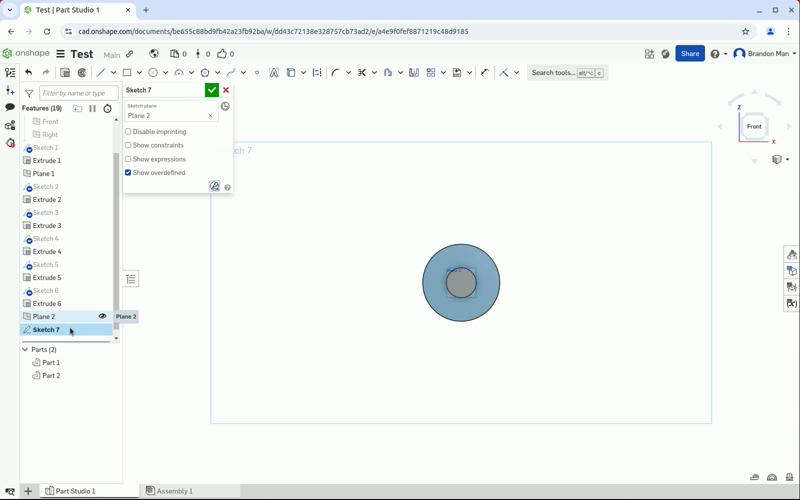
mouse_move(73, 352)
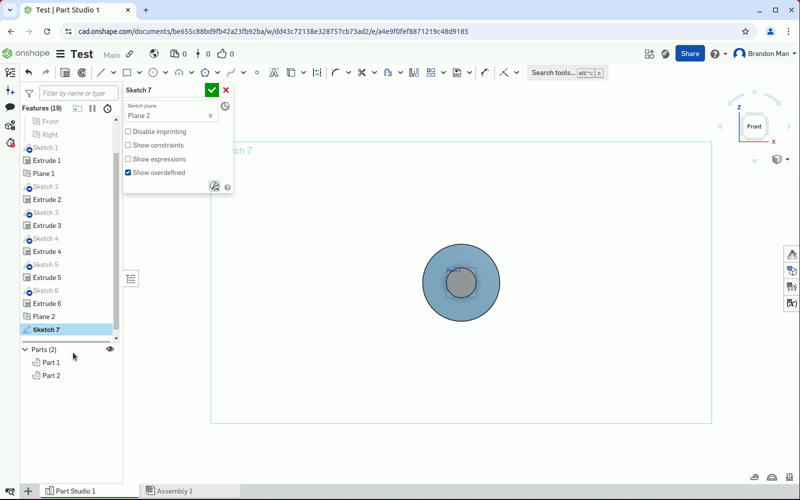
key(y)
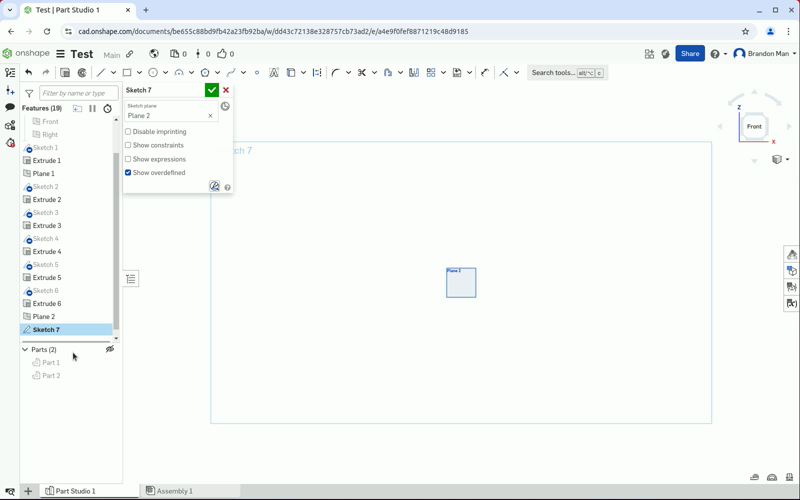
key(c)
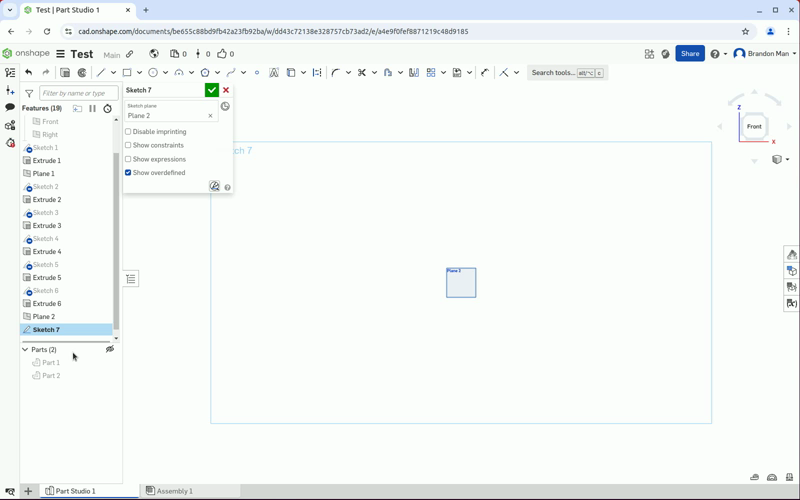
key_down(shift)
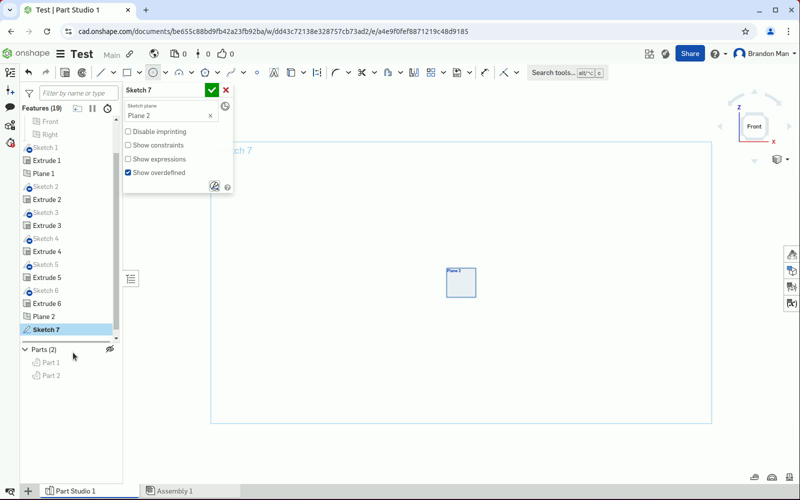
mouse_move(461, 282)
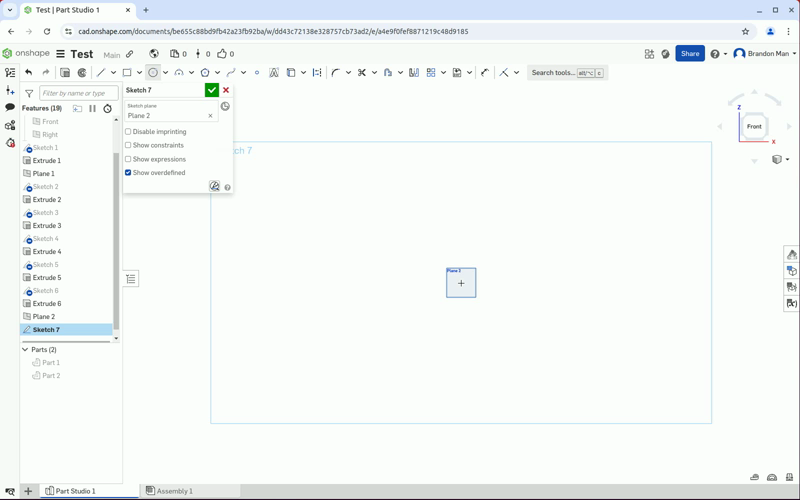
click(461, 282)
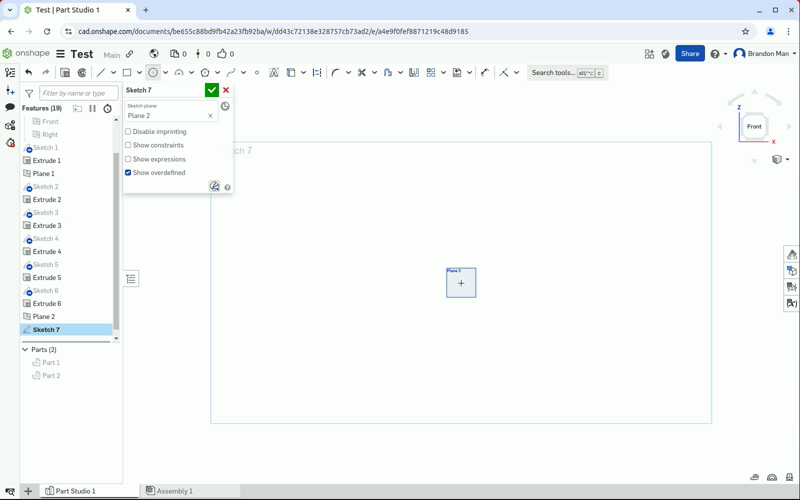
key_up(shift)
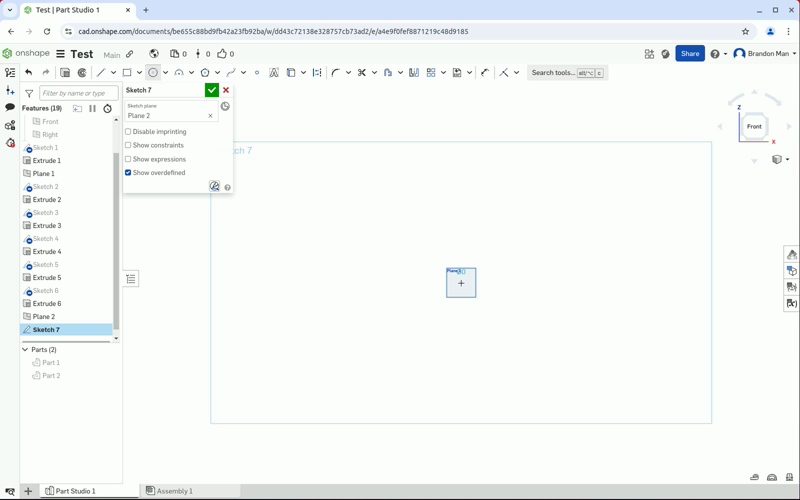
mouse_move(473, 282)
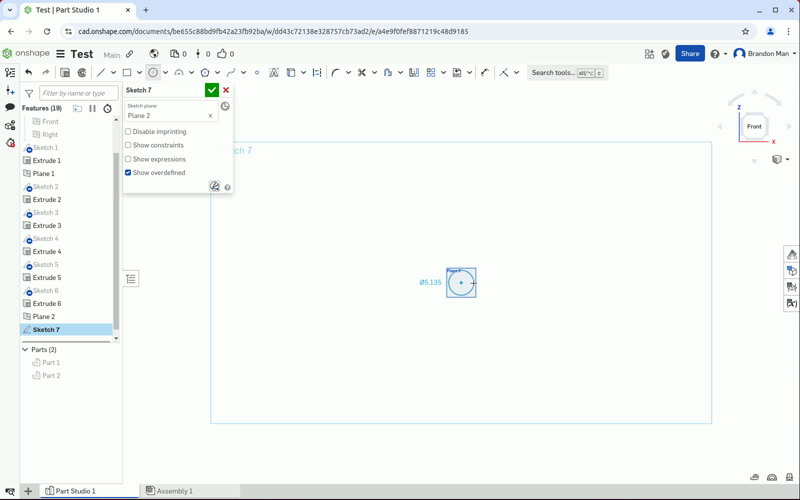
click(473, 282)
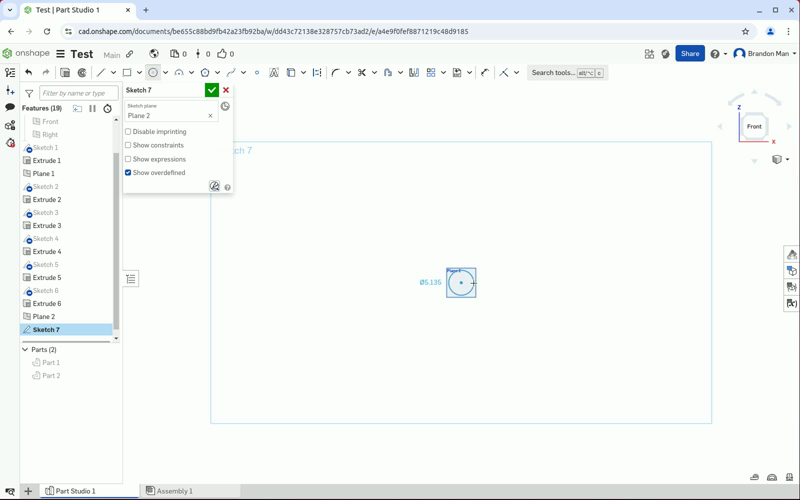
key(esc)
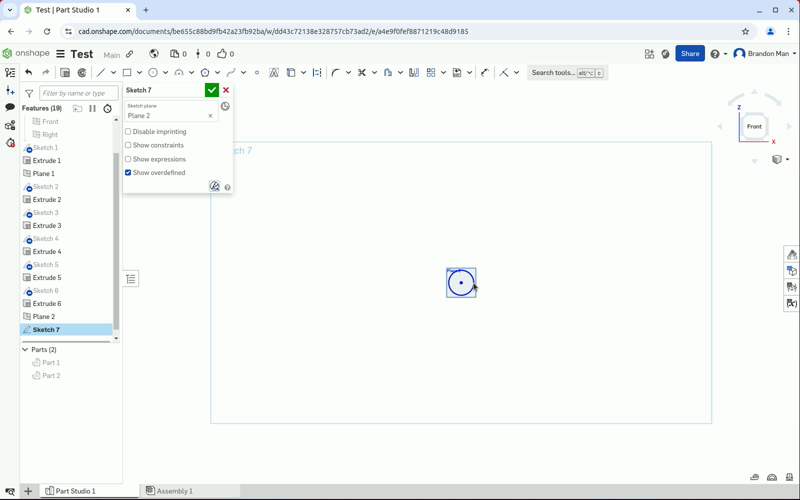
mouse_move(461, 272)
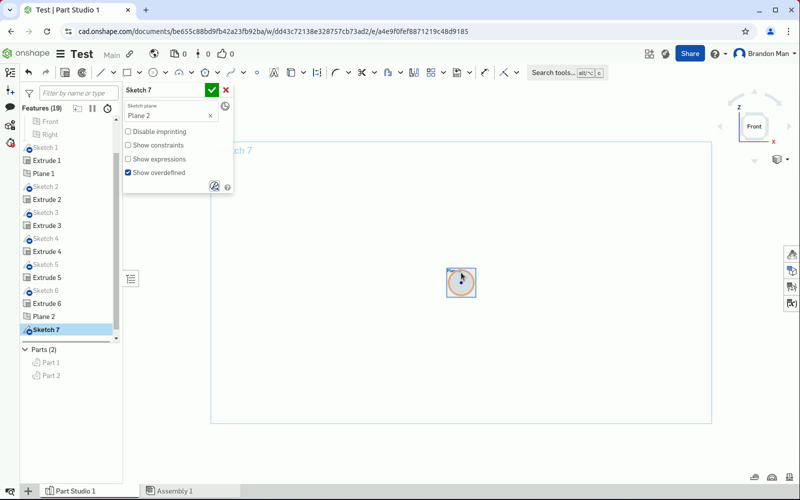
scroll(6)
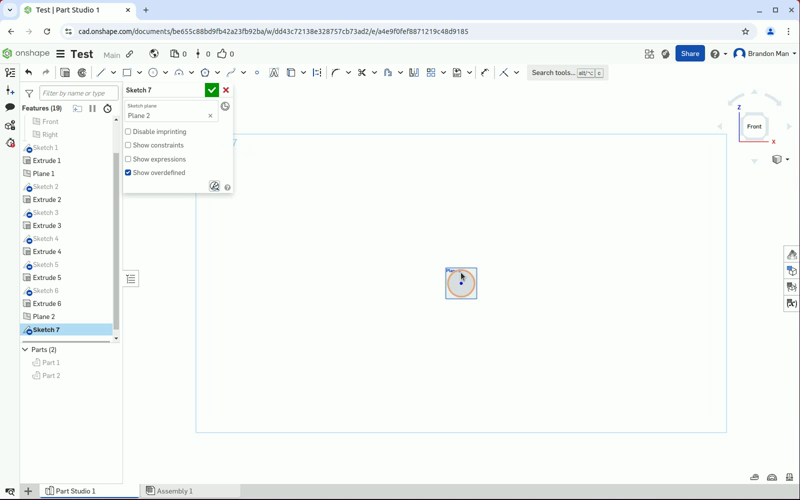
scroll(6)
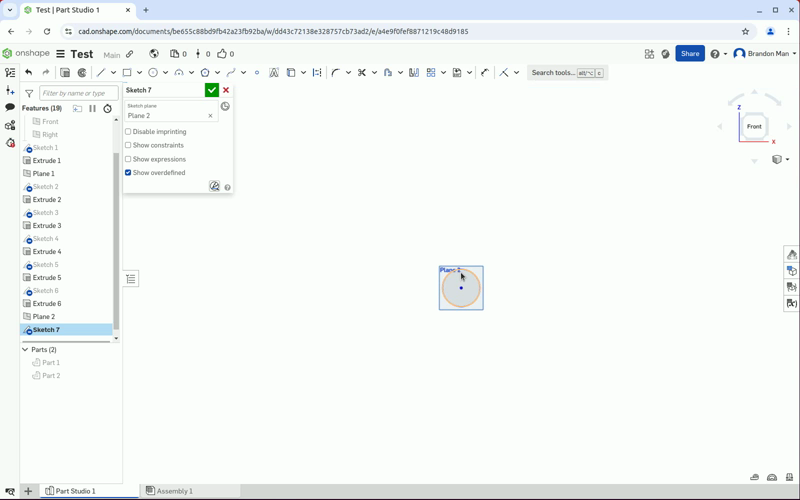
scroll(6)
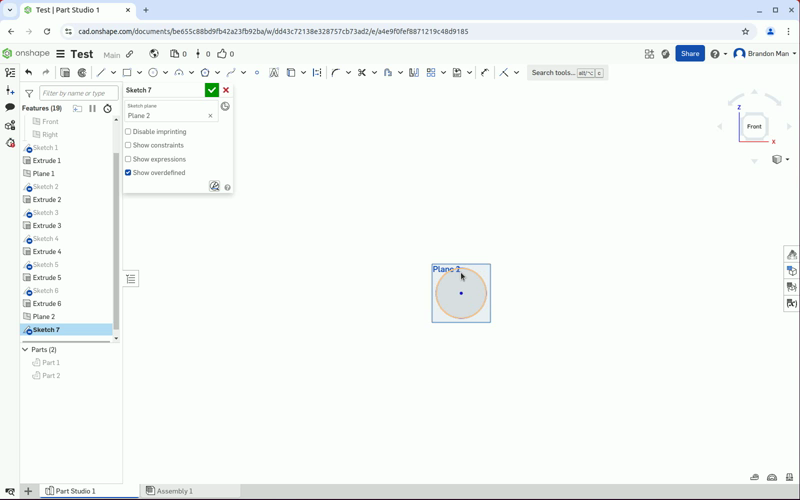
scroll(6)
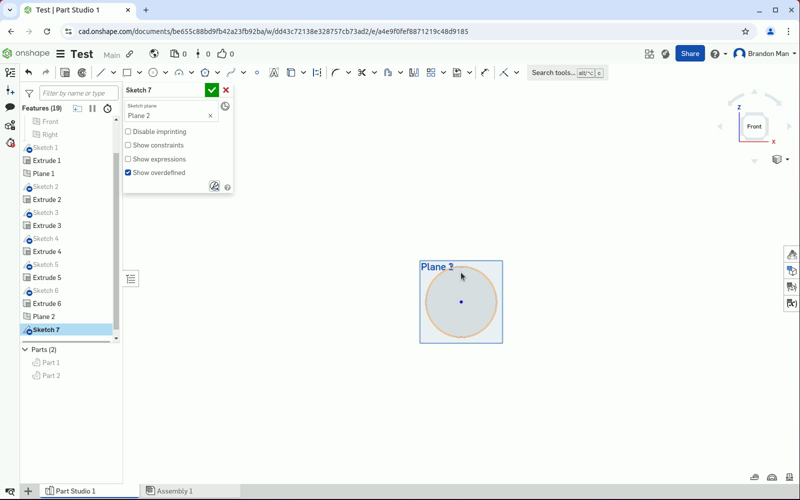
scroll(6)
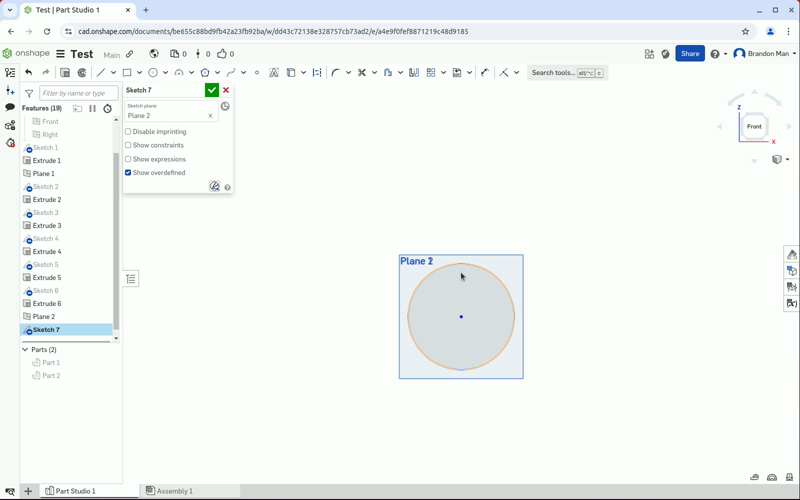
scroll(6)
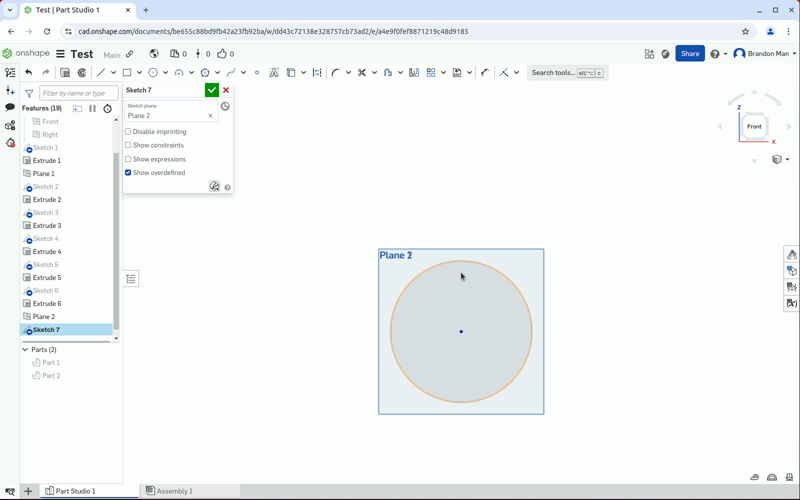
scroll(6)
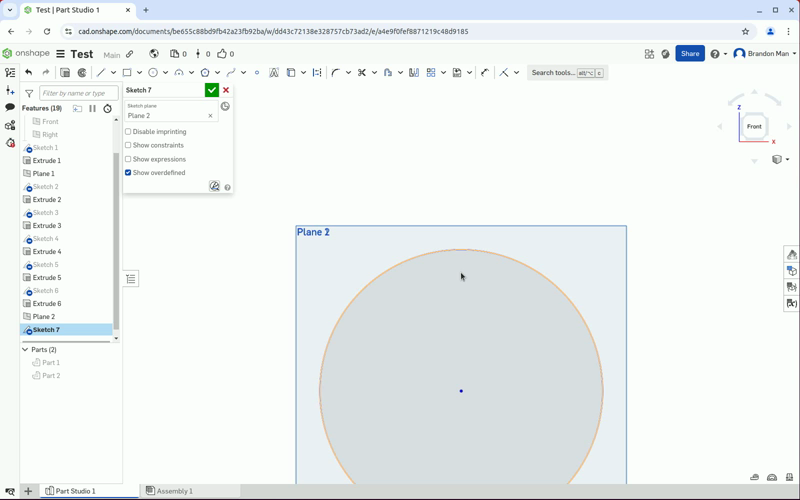
click(461, 272)
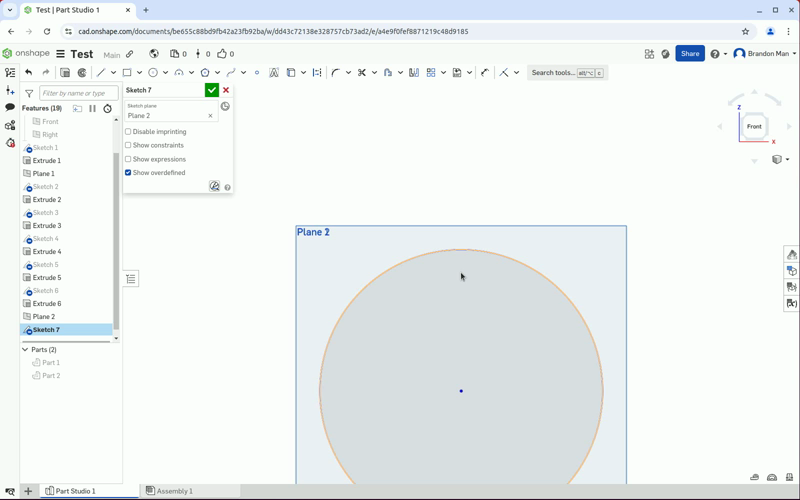
scroll(-6)
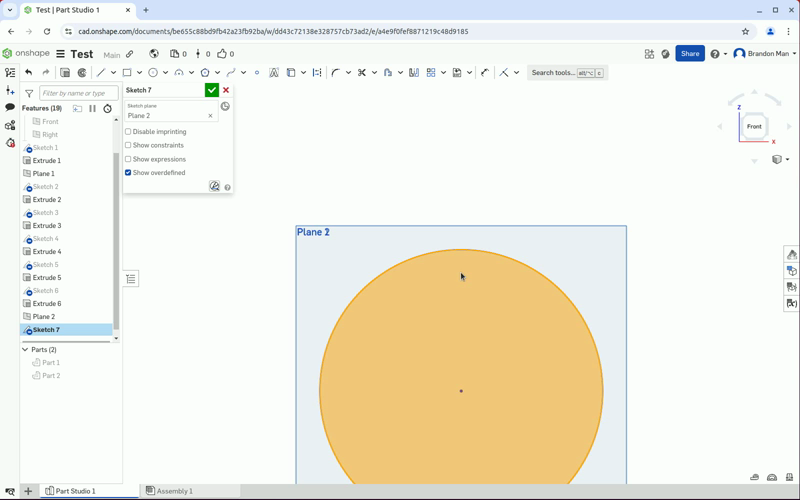
scroll(-6)
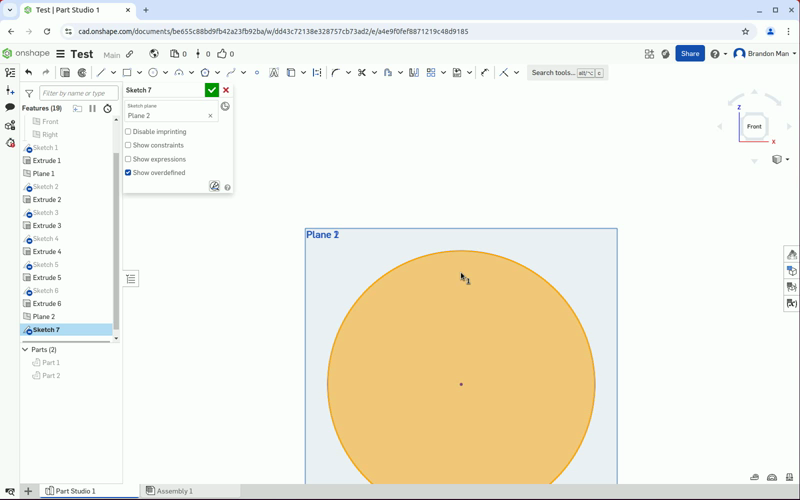
scroll(-6)
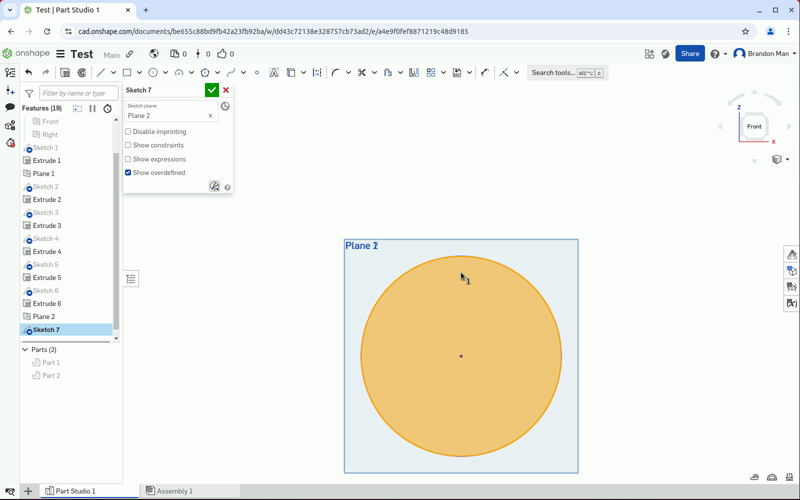
scroll(-6)
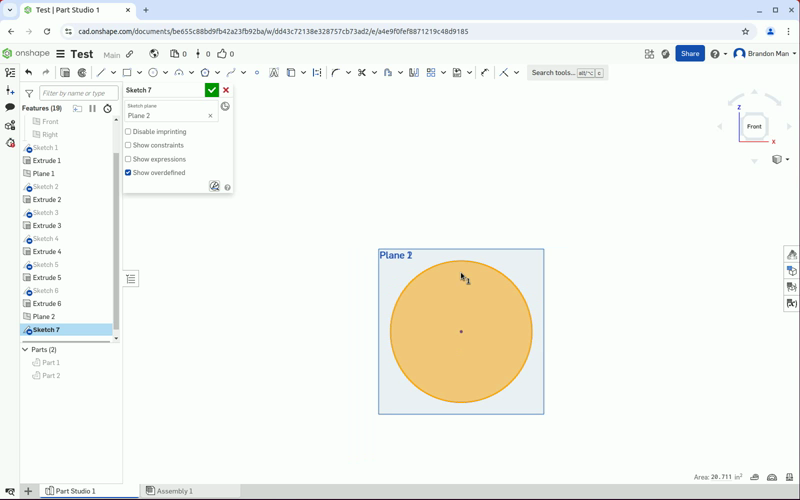
scroll(-6)
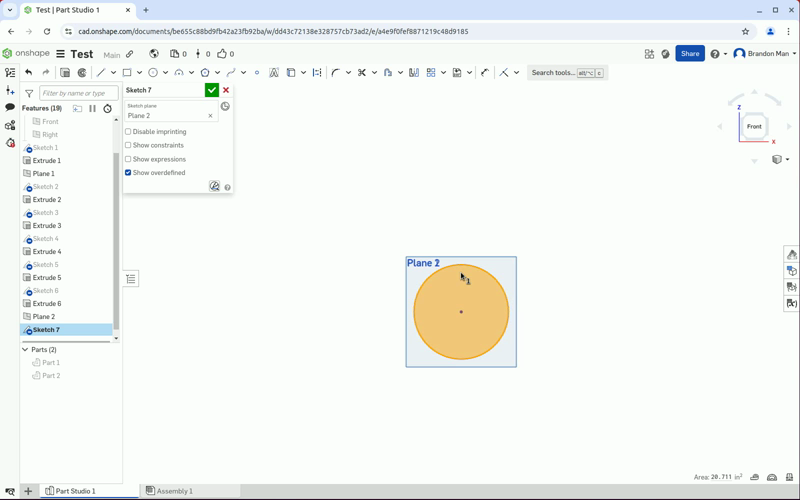
scroll(-6)
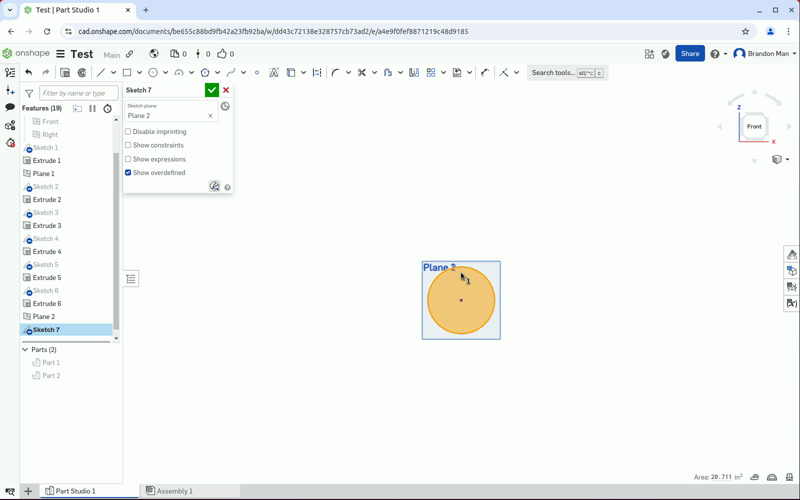
scroll(-6)
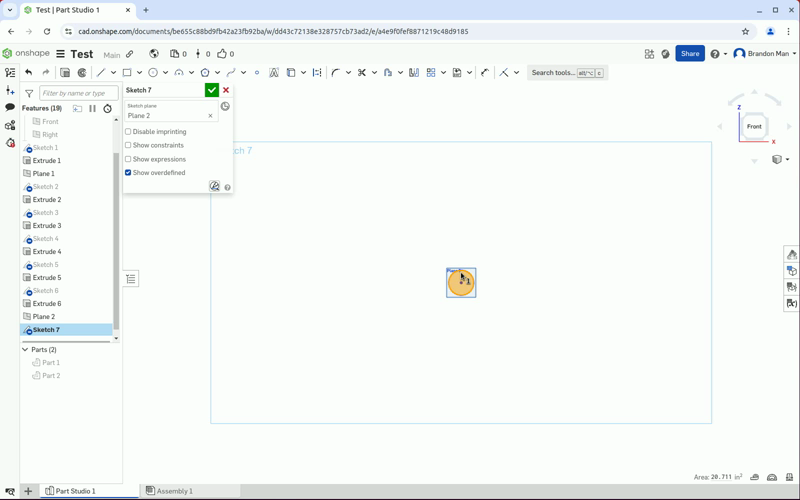
mouse_move(73, 352)
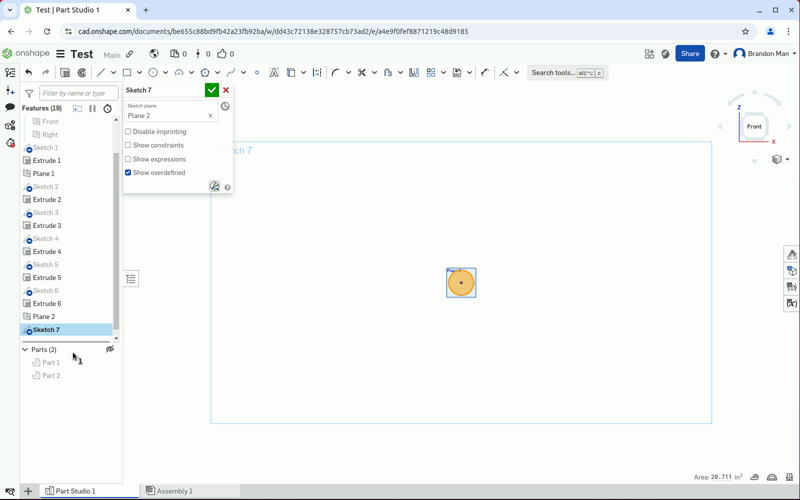
key(shift+y)
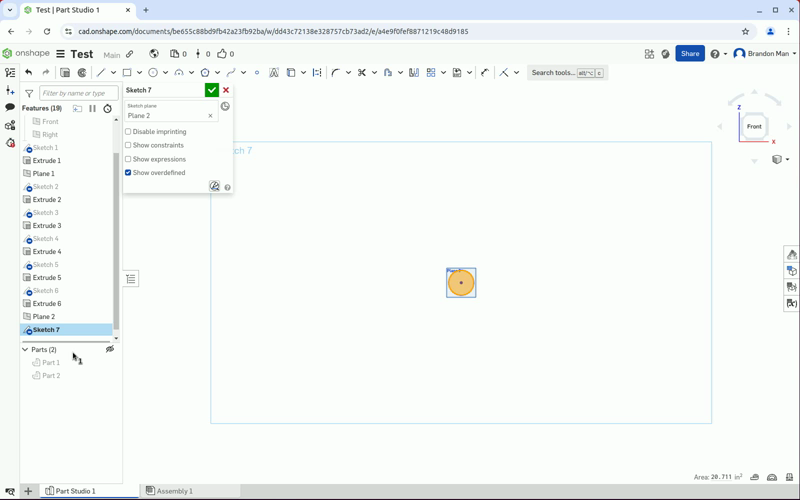
key(shift+e)
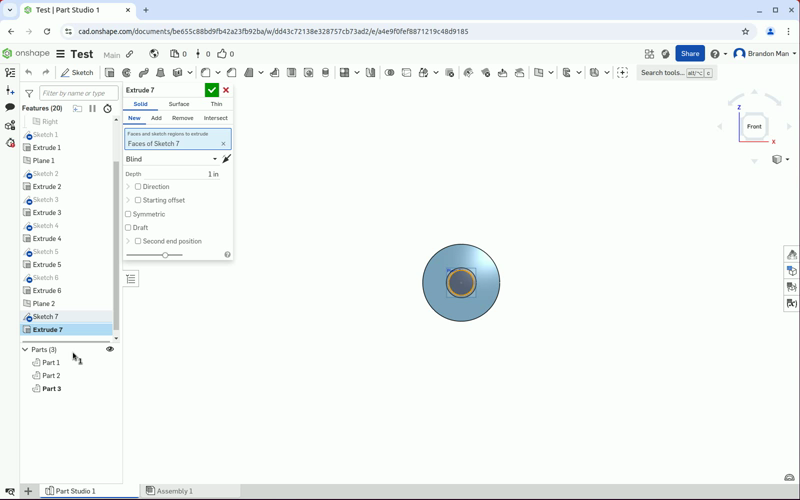
mouse_move(143, 106)
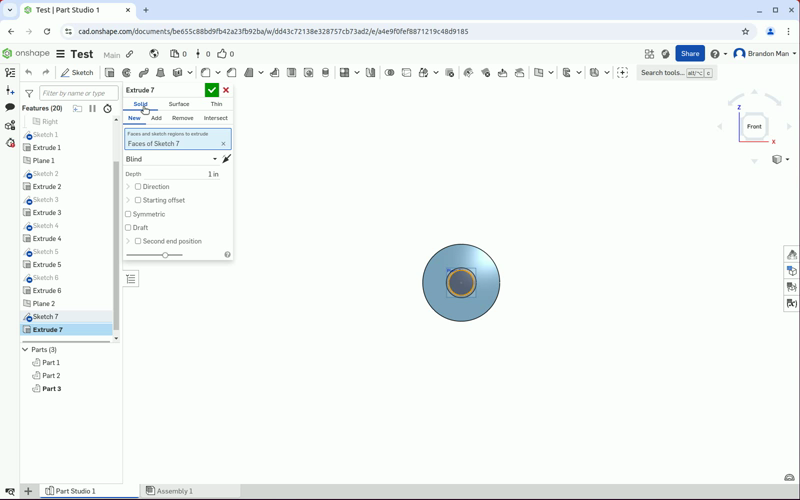
click(143, 106)
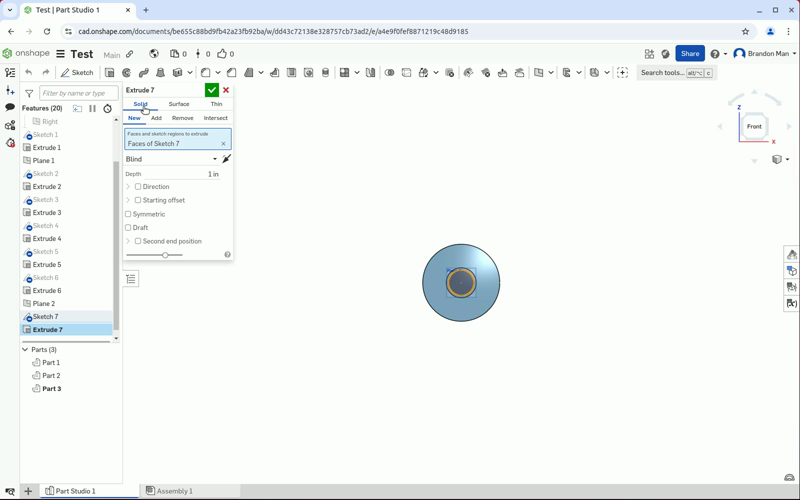
mouse_move(186, 120)
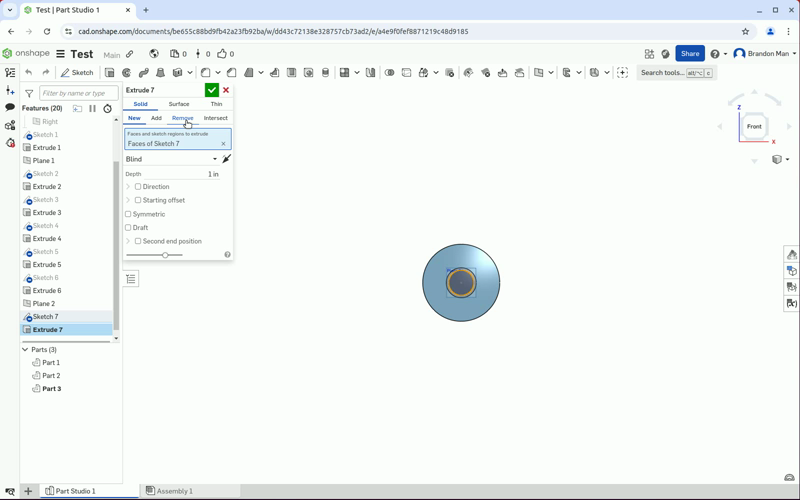
click(186, 120)
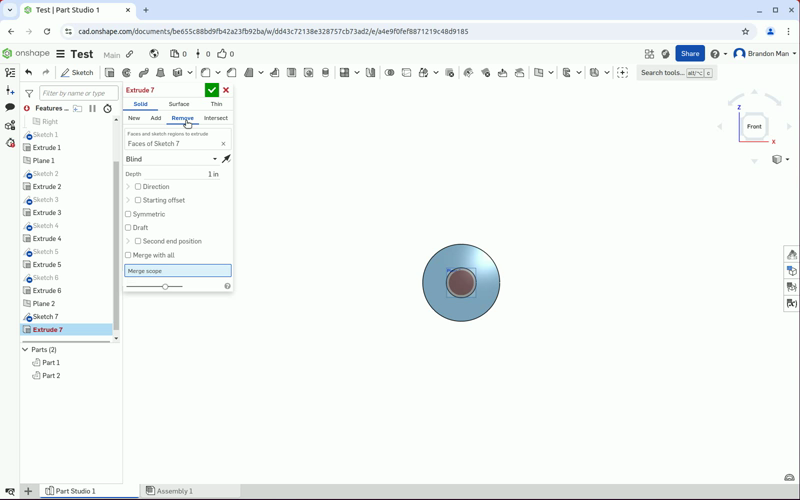
key(tab, 4)
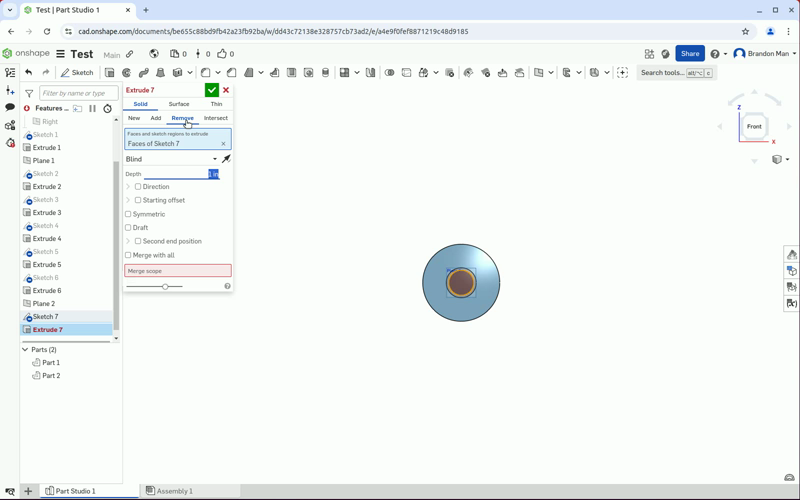
text(2.407)
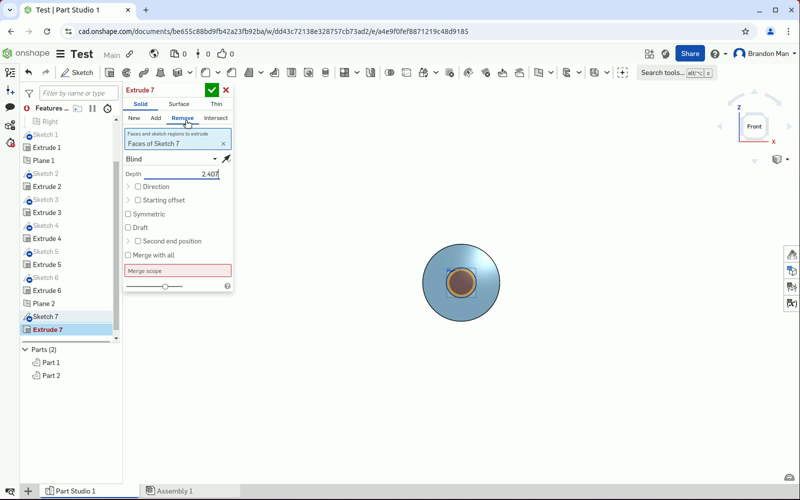
key(tab, 6)
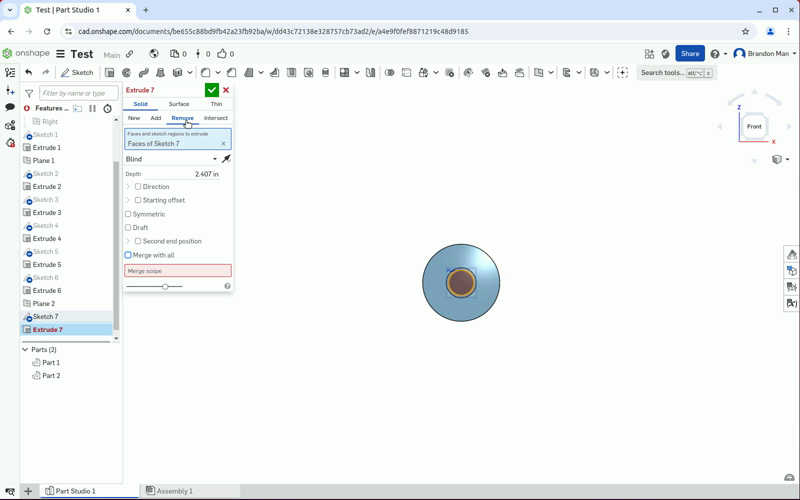
key(space)
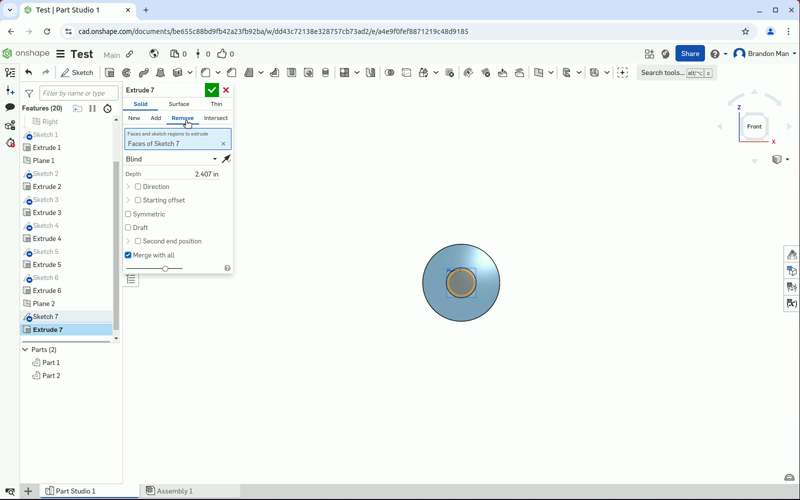
key(enter)
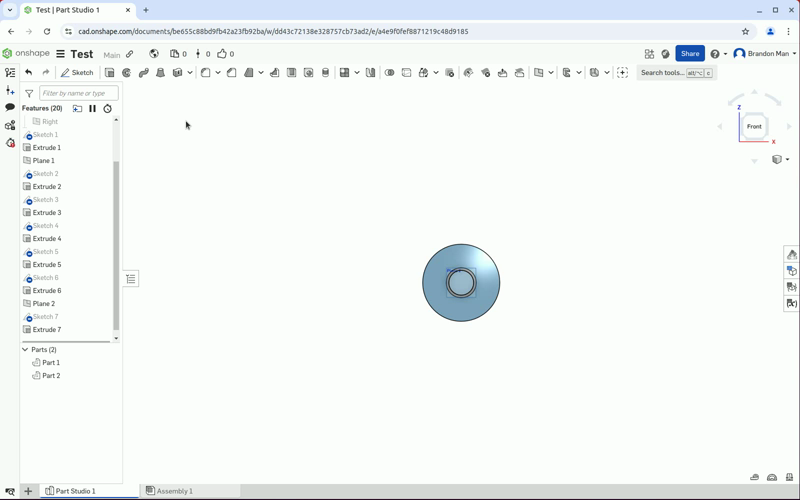
key(shift+h)
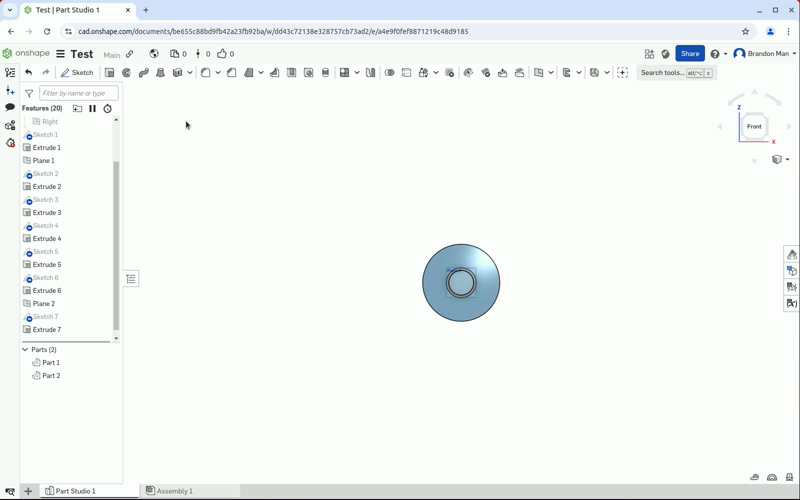
key(shift+h)
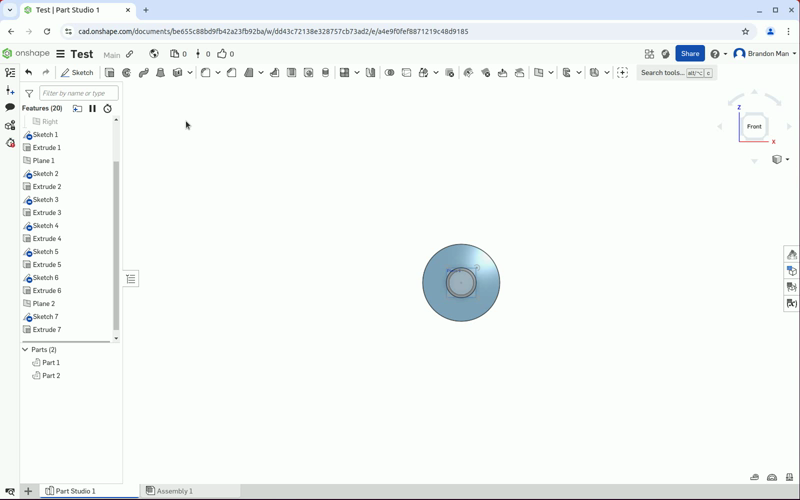
key(shift+7)
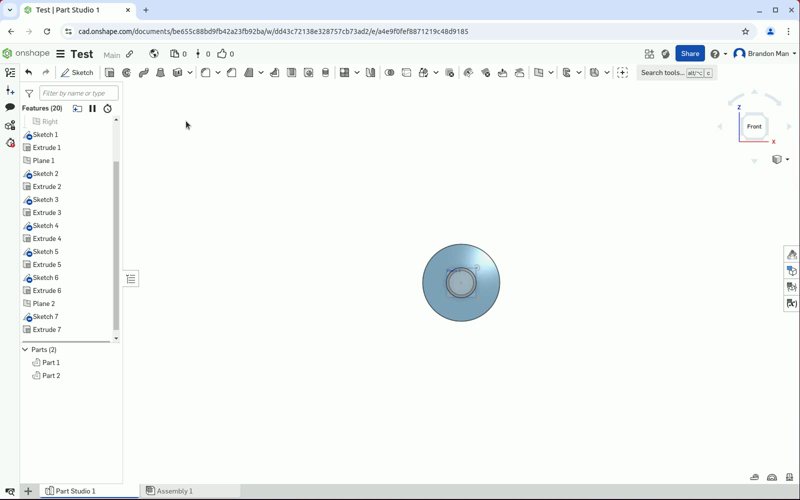
key(left, 2)
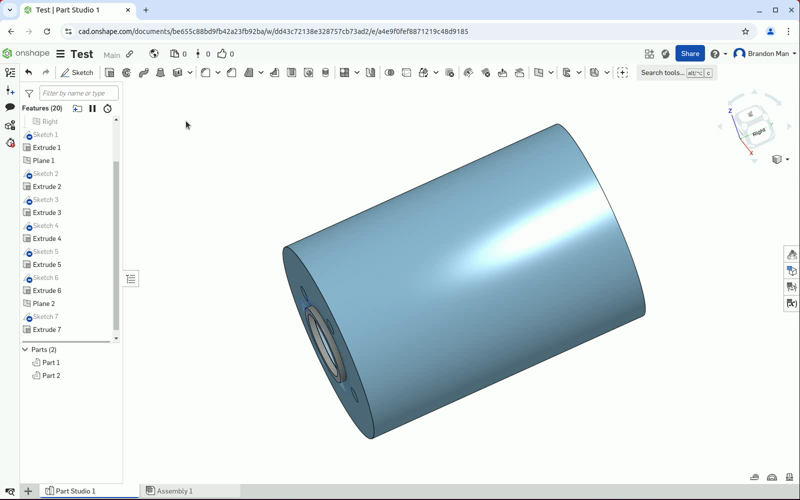
key(down, 2)
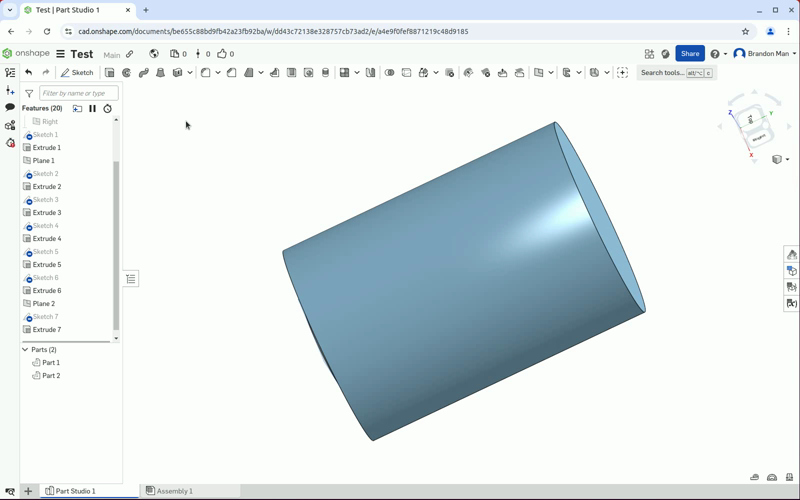
key(up, 2)
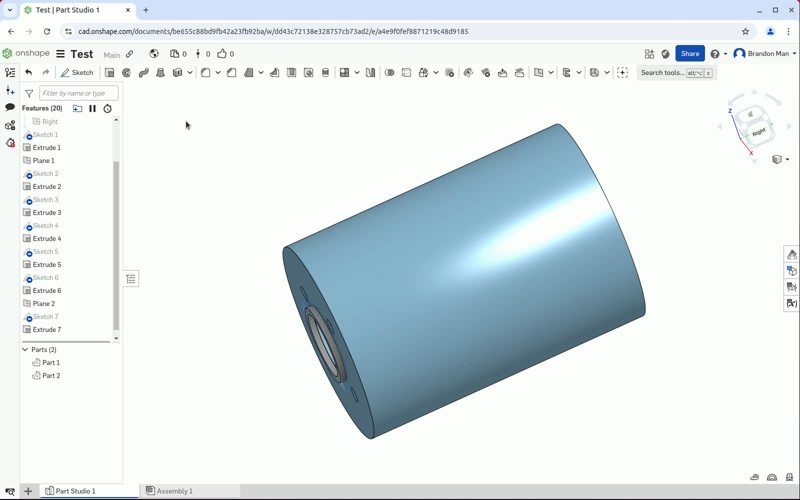
key(right, 2)
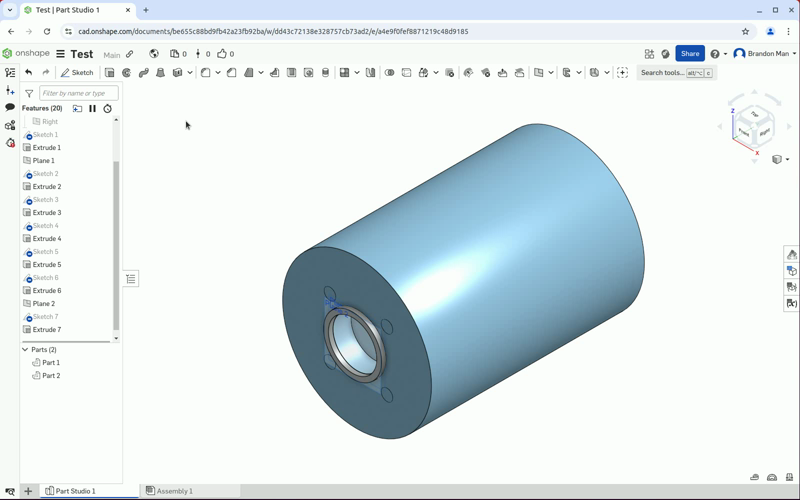
mouse_move(69, 137)
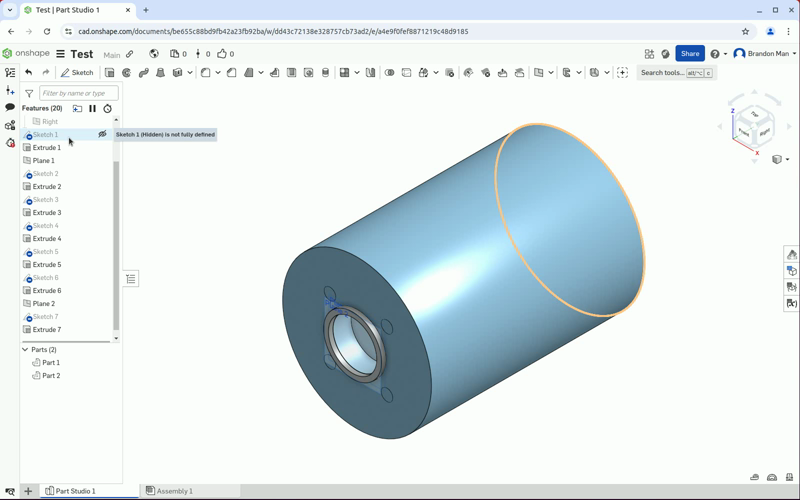
click(69, 137)